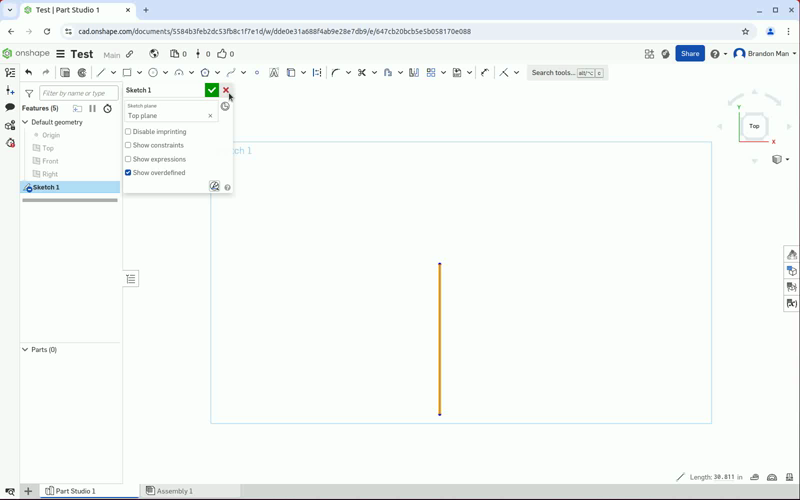
key(shift+h)
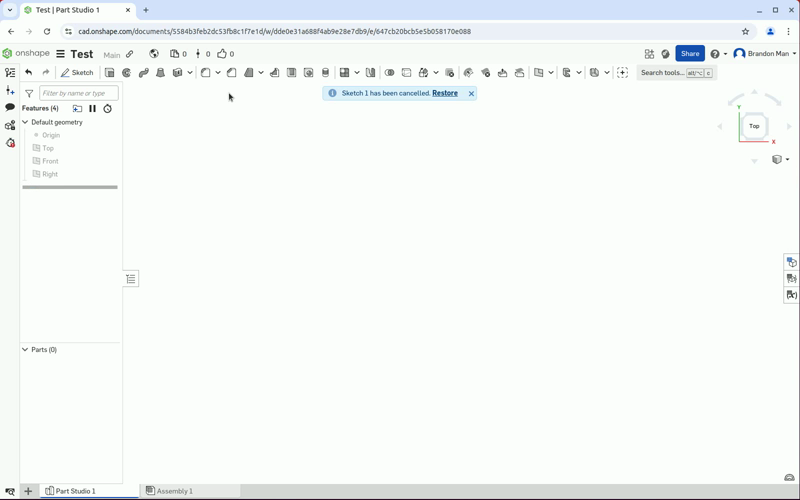
mouse_move(73, 352)
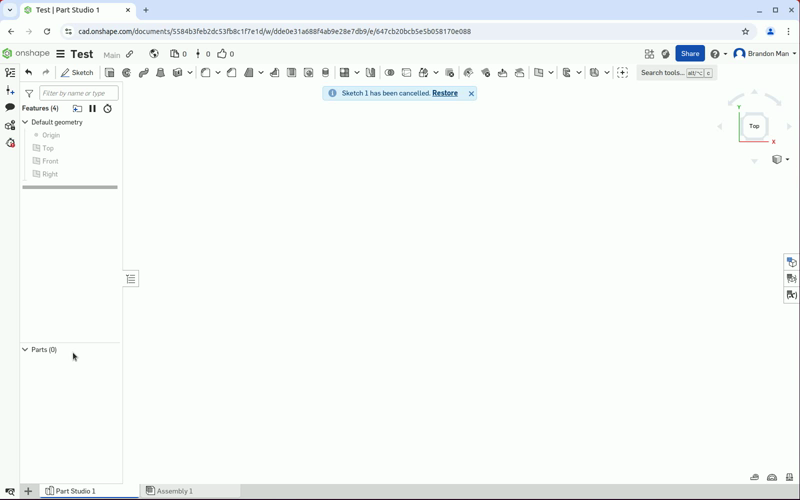
key(y)
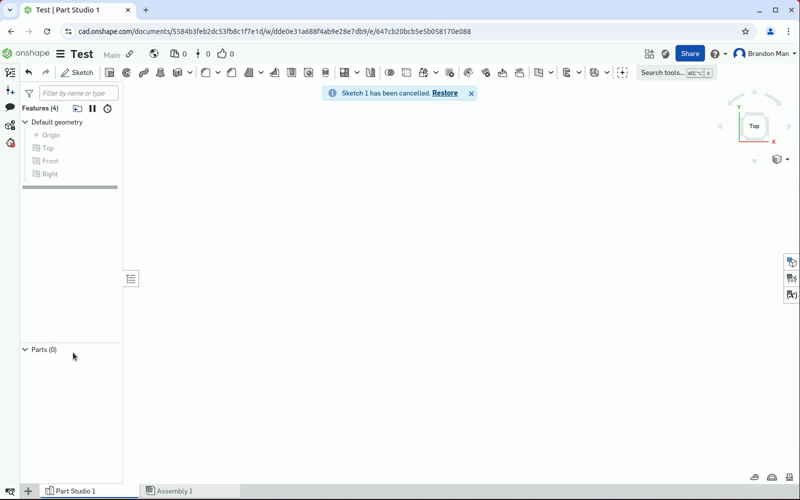
key(shift+p)
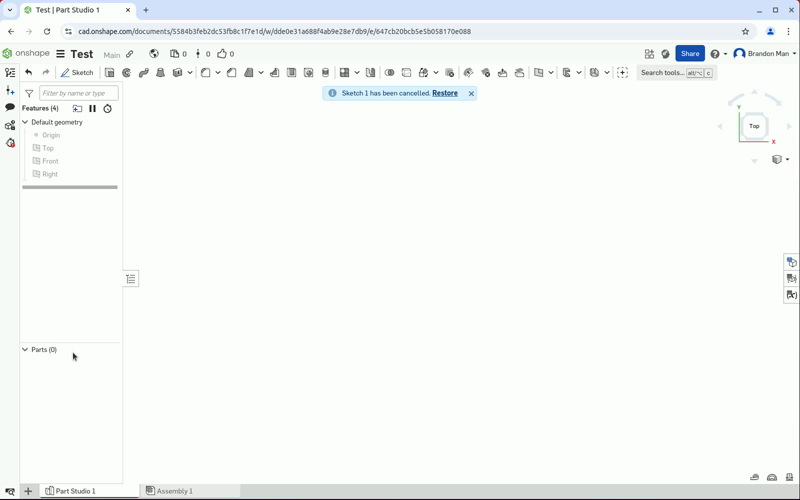
key(space)
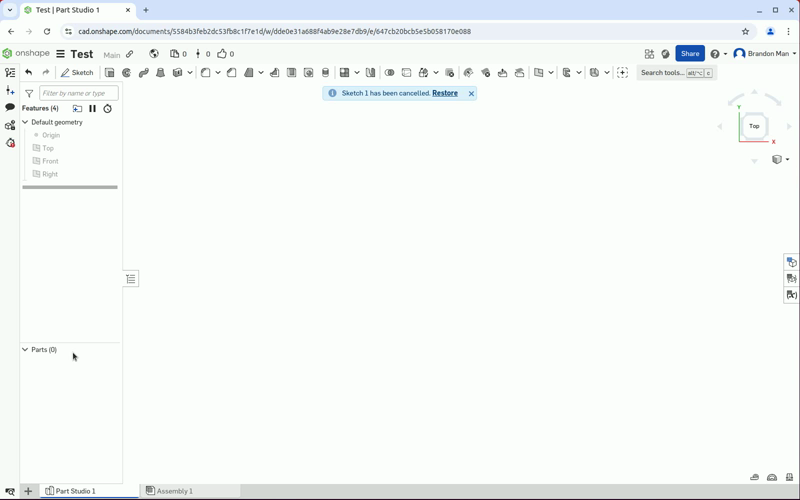
key_down(shift)
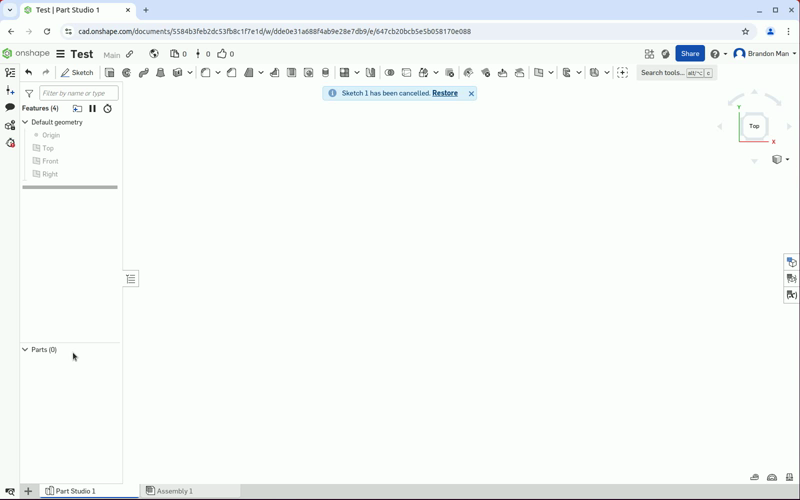
key(up)
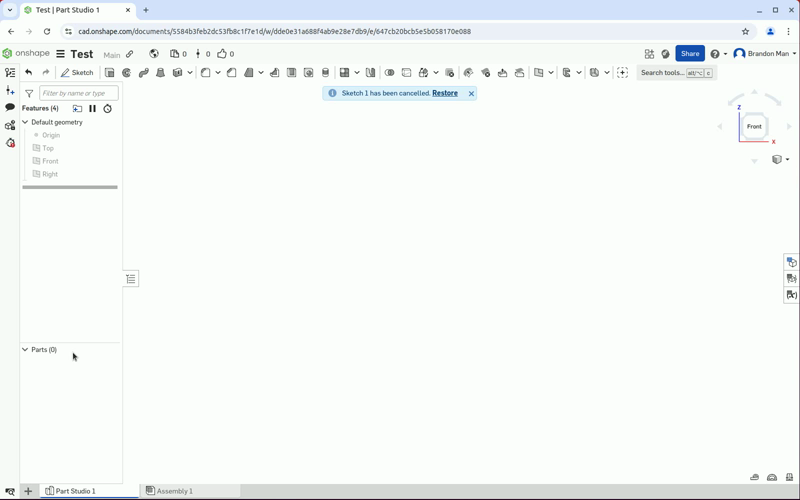
key_up(shift)
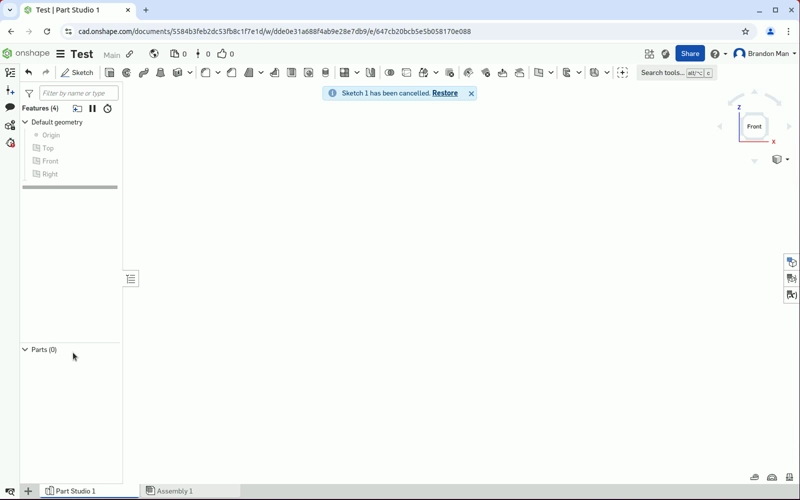
mouse_move(73, 352)
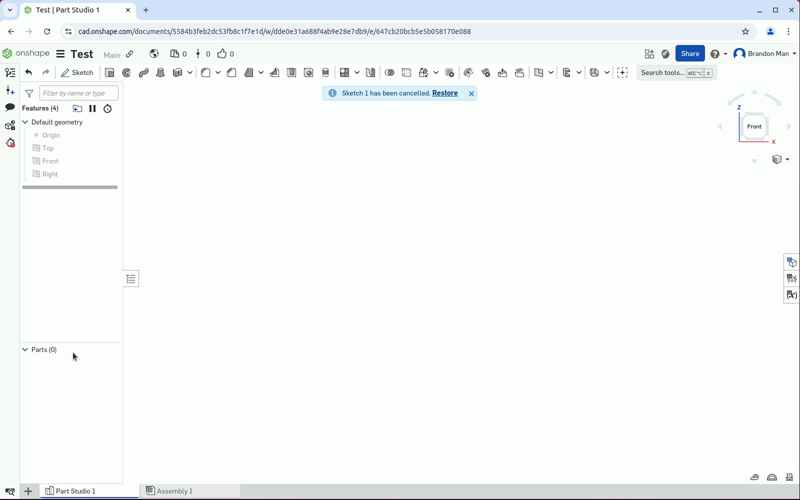
key(shift+y)
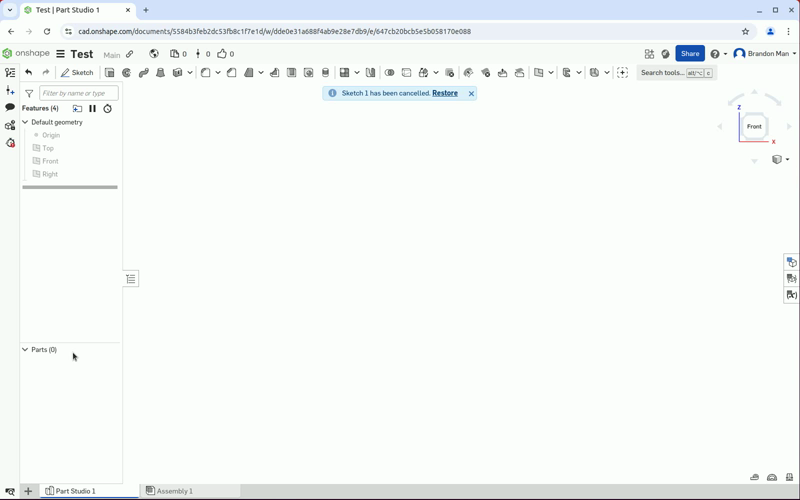
key(shift+s)
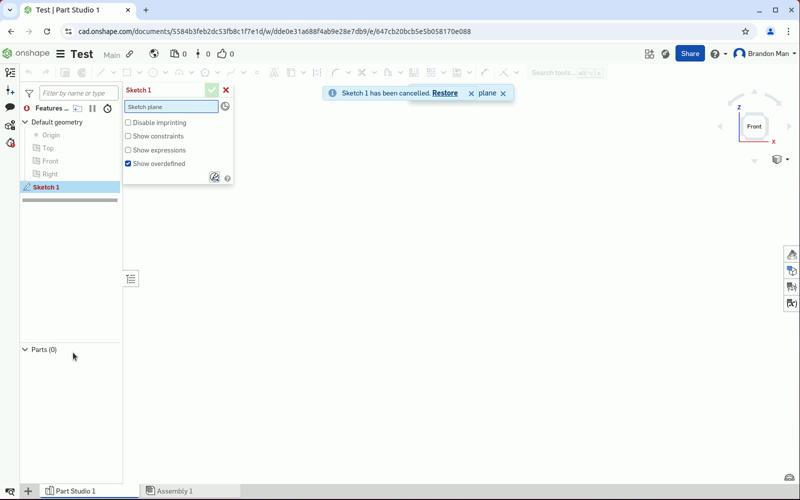
mouse_move(73, 163)
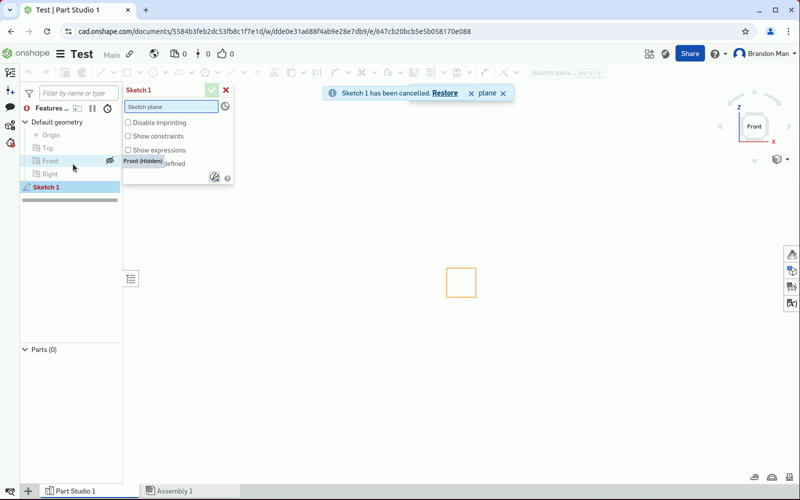
click(73, 163)
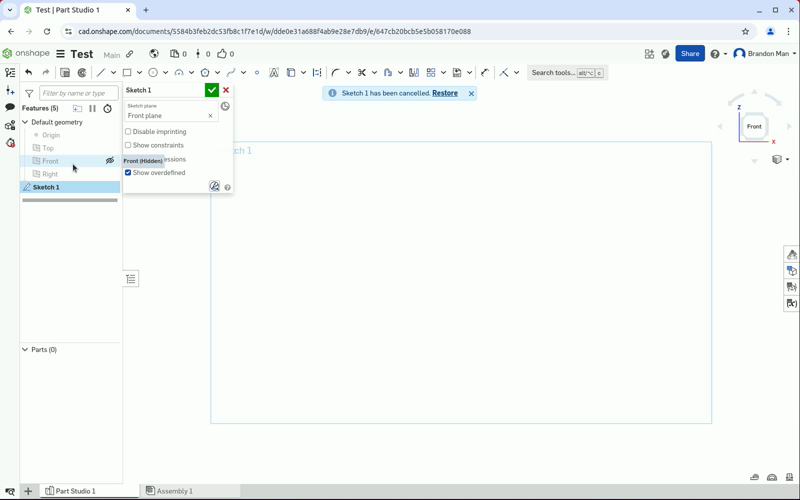
mouse_move(73, 352)
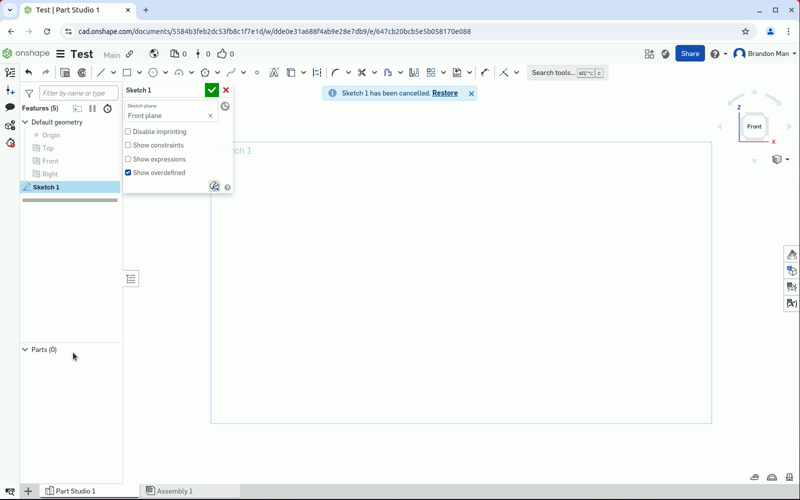
key(y)
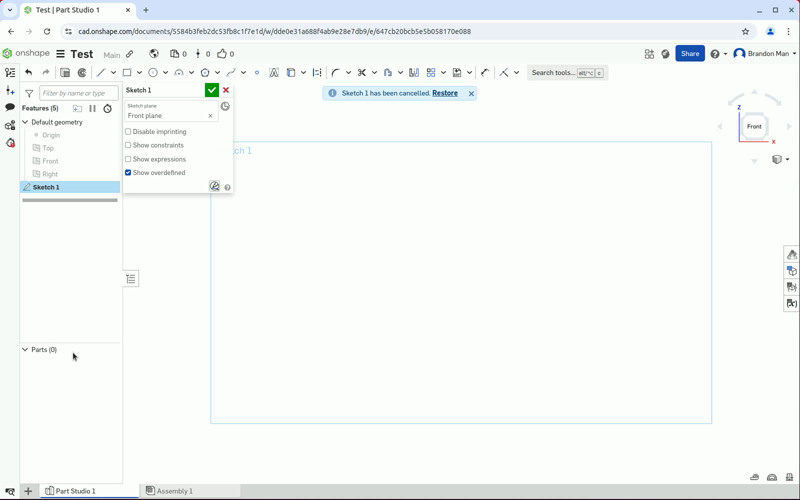
key(l)
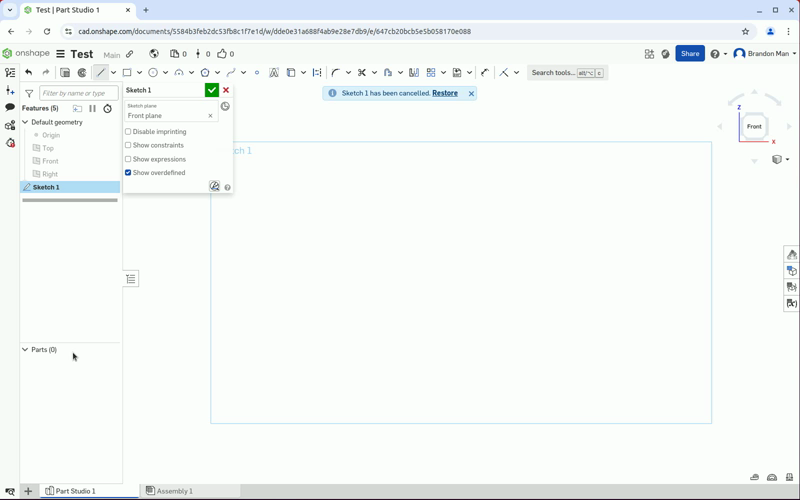
key_down(shift)
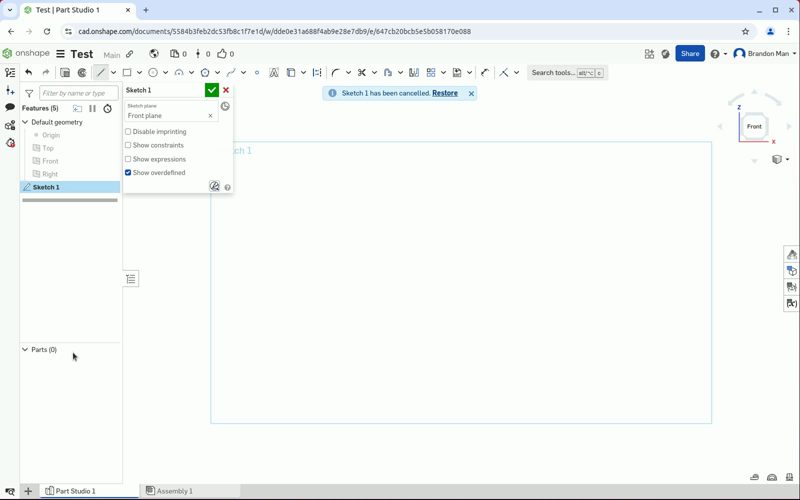
mouse_move(398, 375)
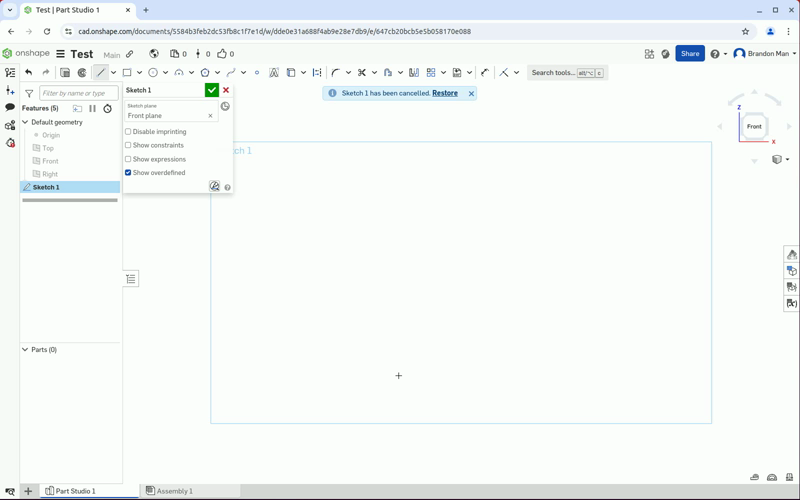
click(398, 375)
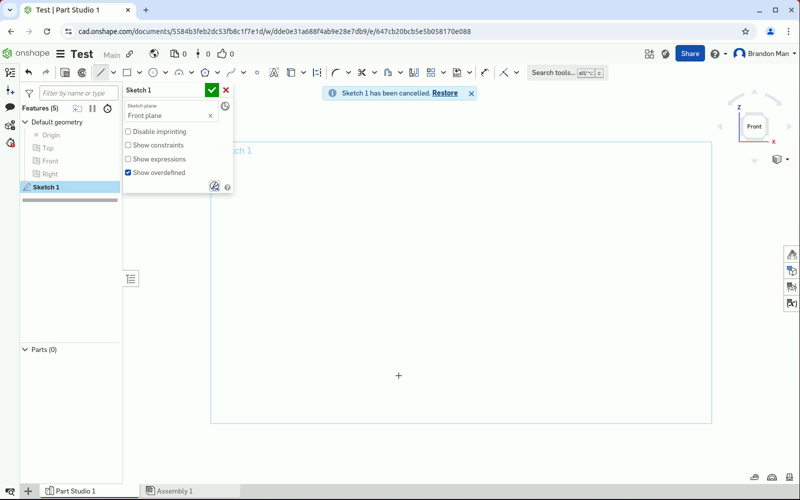
key_up(shift)
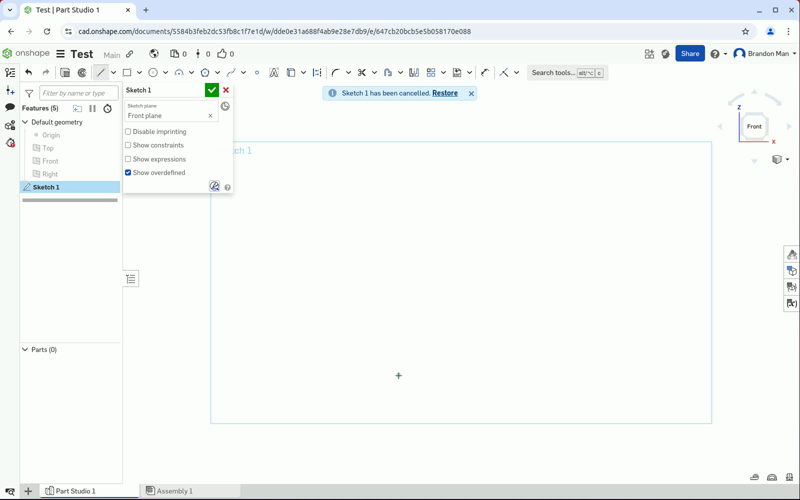
key_down(shift)
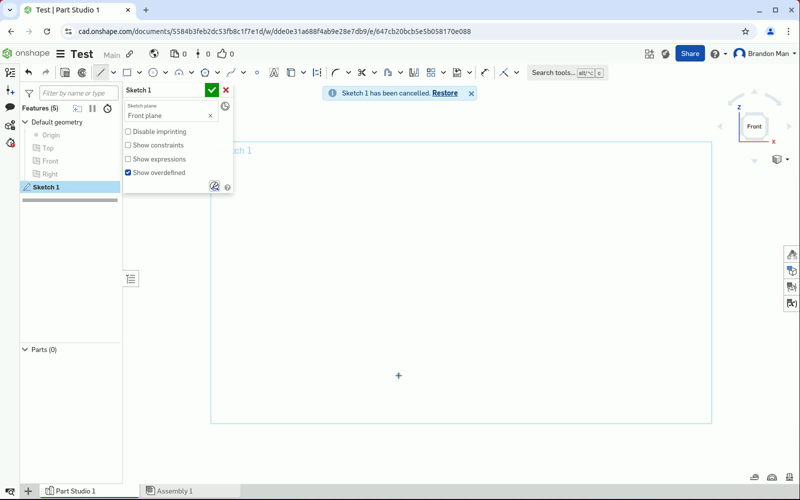
mouse_move(521, 375)
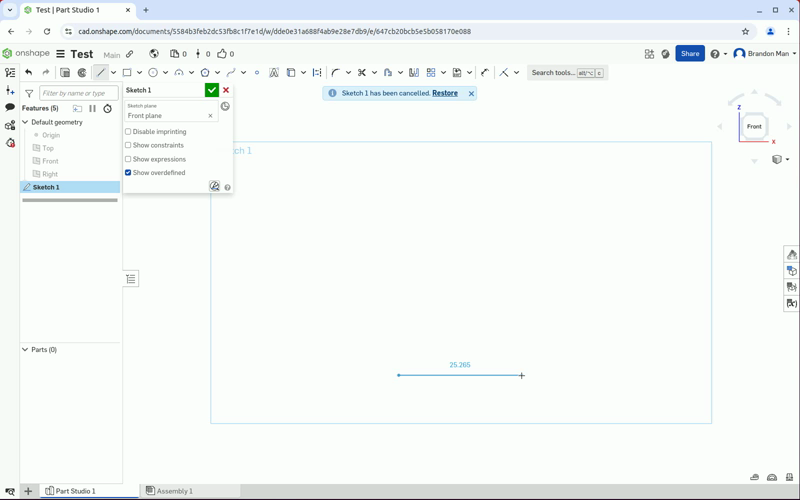
click(521, 375)
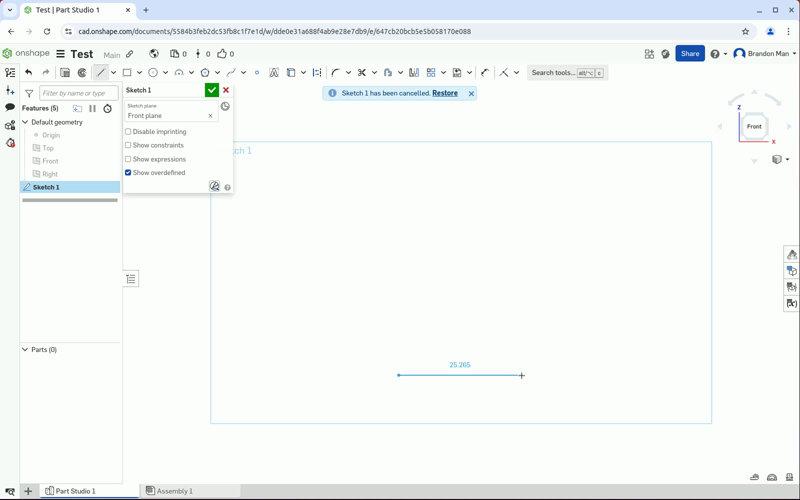
key_up(shift)
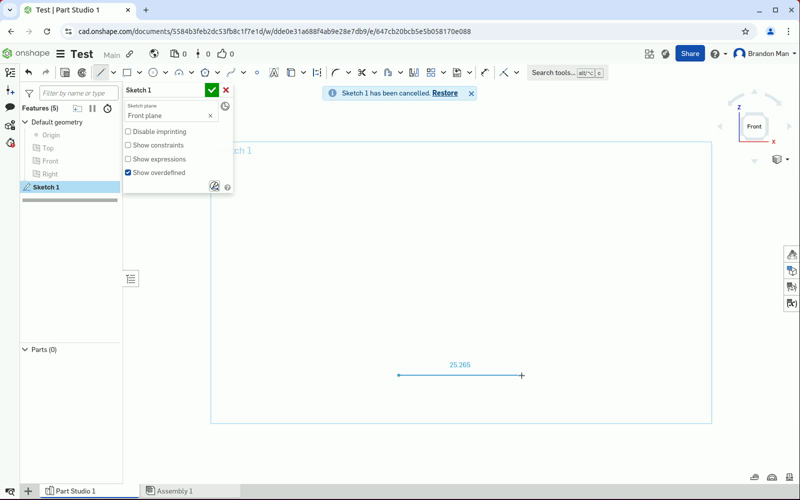
key_down(shift)
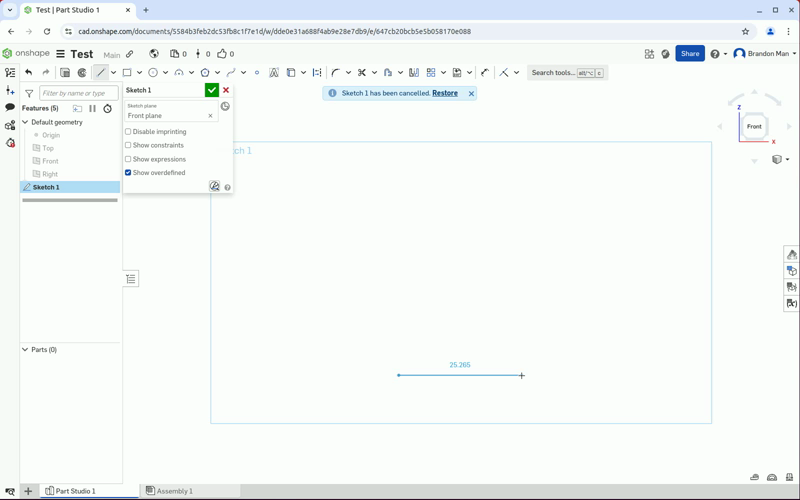
mouse_move(521, 189)
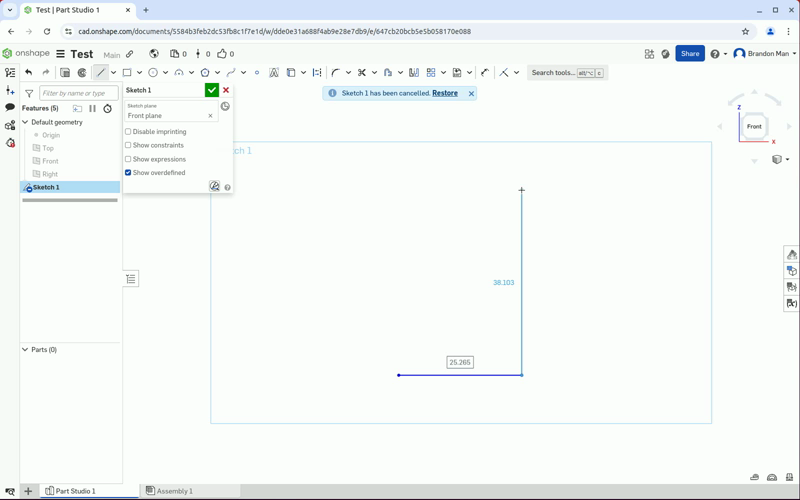
click(521, 189)
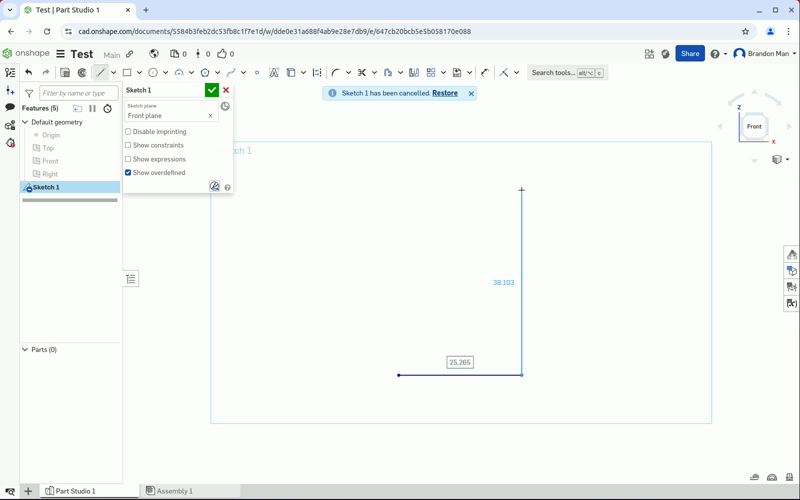
key_up(shift)
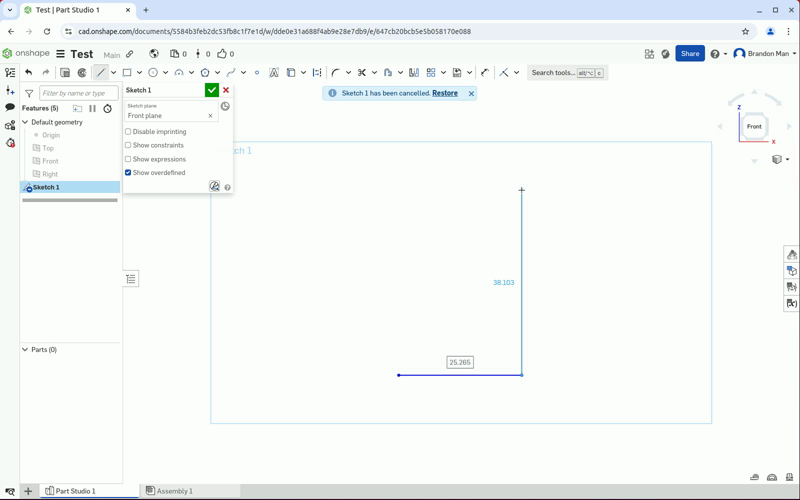
key_down(shift)
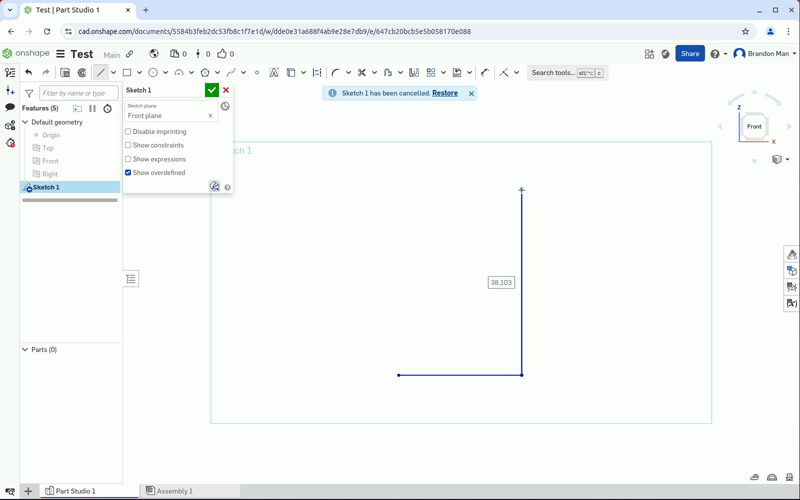
mouse_move(398, 189)
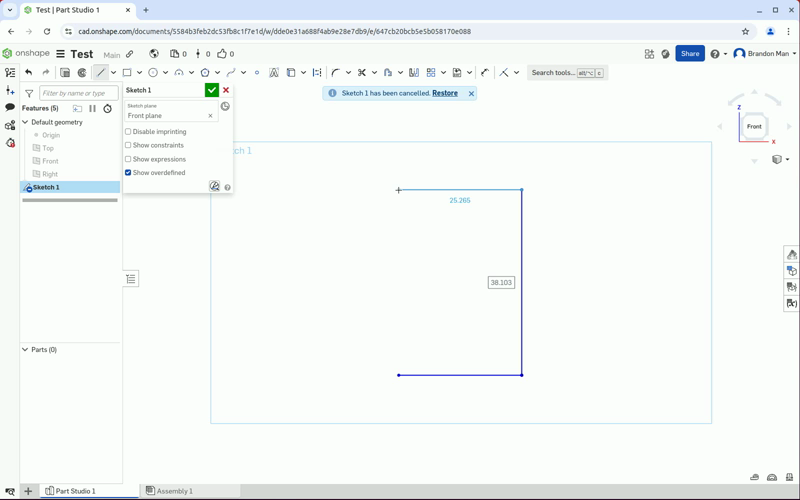
click(398, 189)
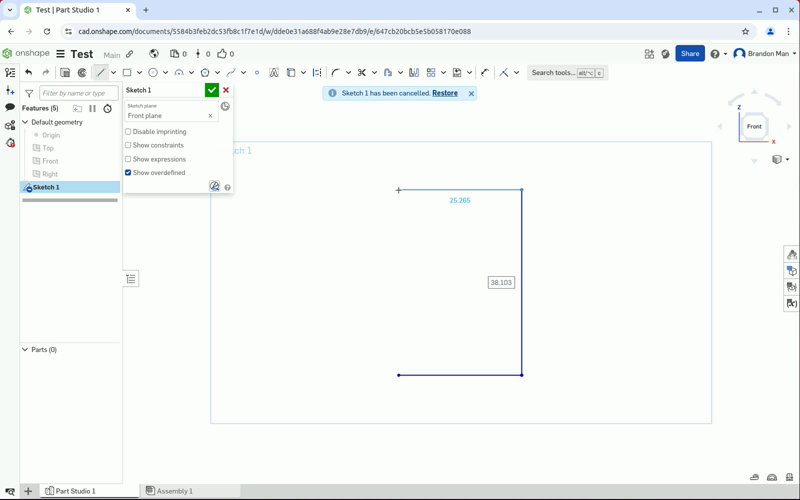
key_up(shift)
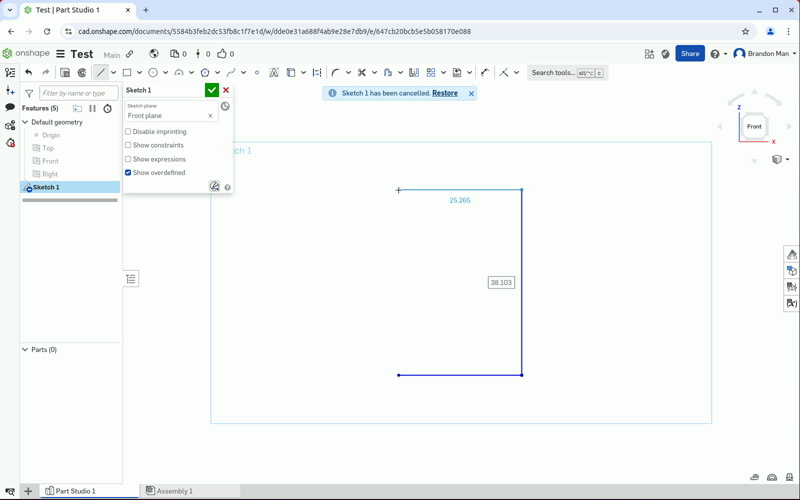
key_down(shift)
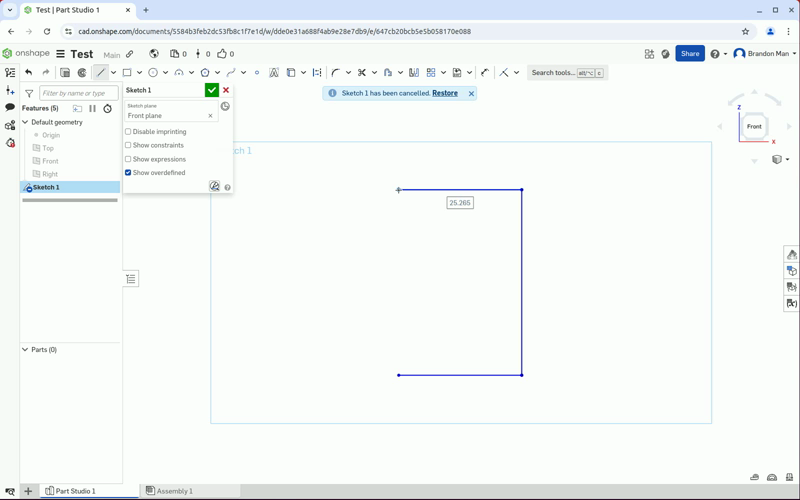
mouse_move(398, 375)
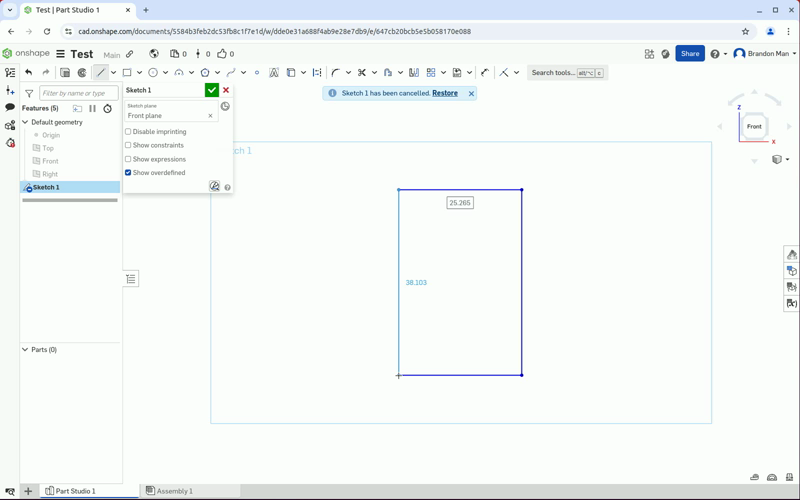
key_up(shift)
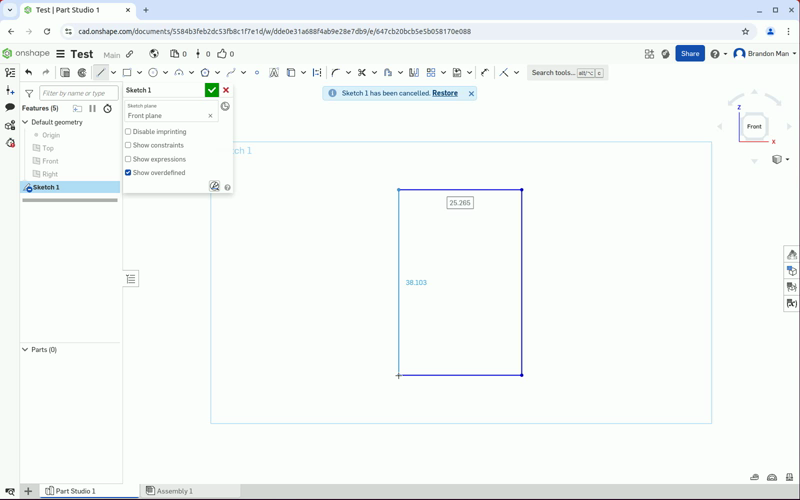
click(398, 375)
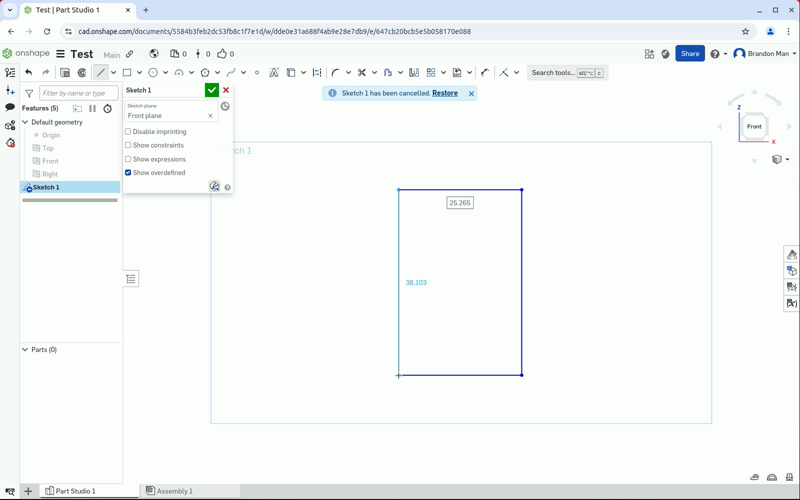
key(esc)
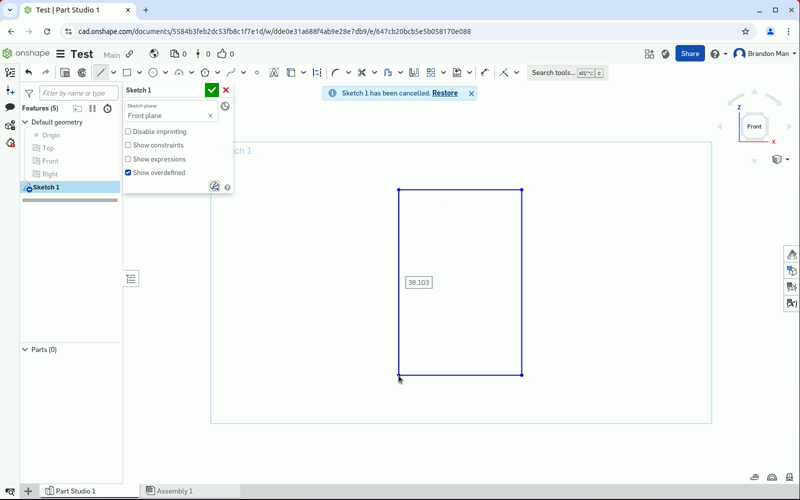
mouse_move(442, 243)
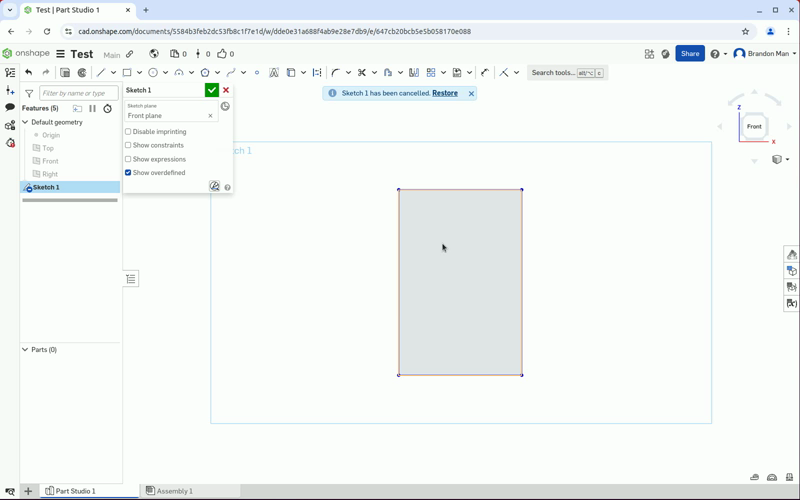
click(442, 243)
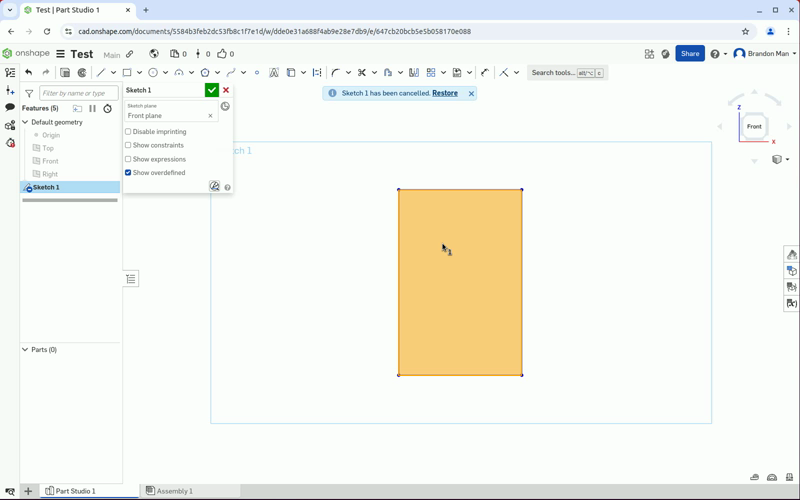
mouse_move(73, 352)
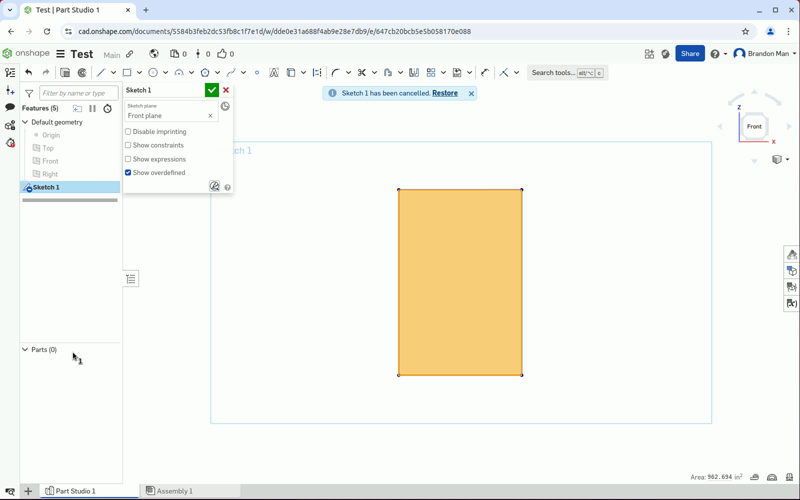
key(shift+y)
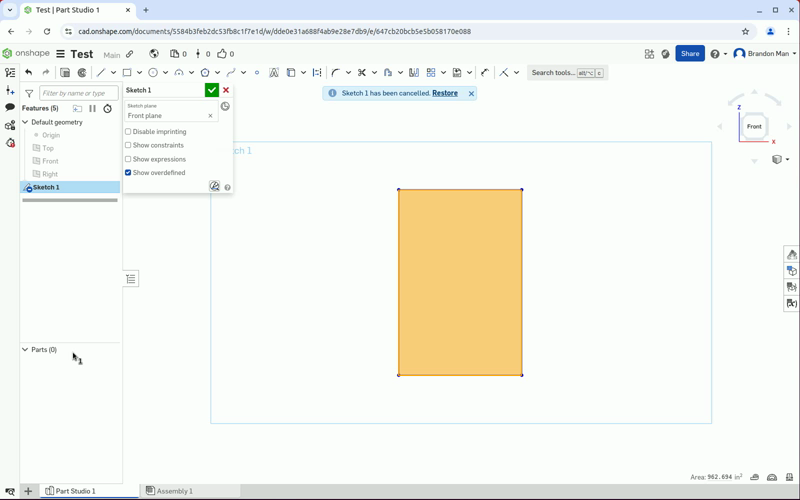
key(shift+e)
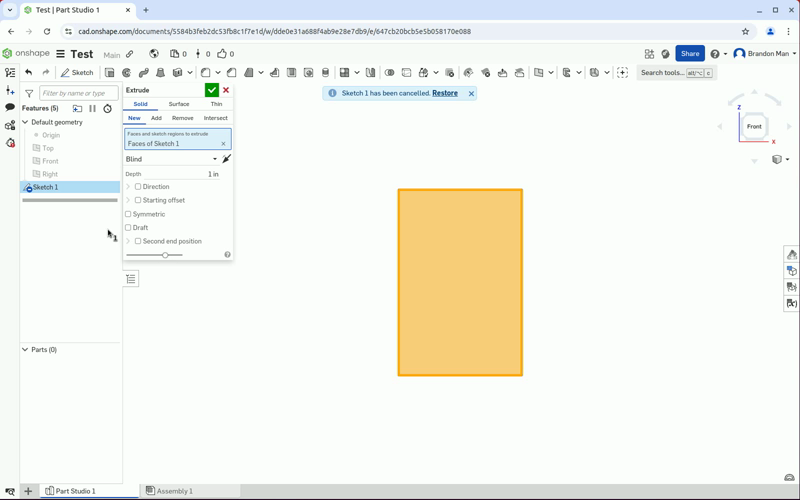
mouse_move(143, 106)
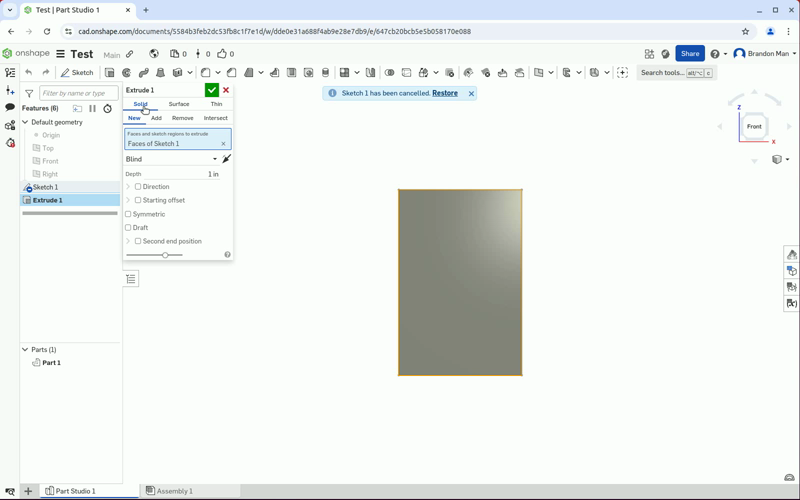
click(143, 106)
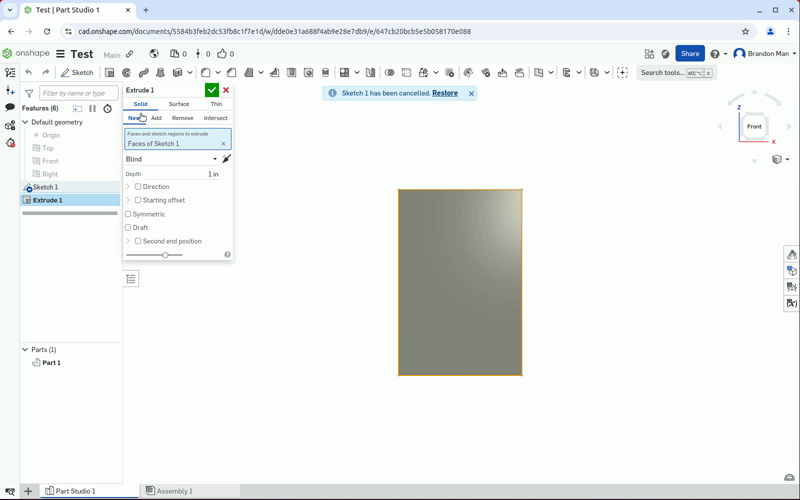
mouse_move(137, 120)
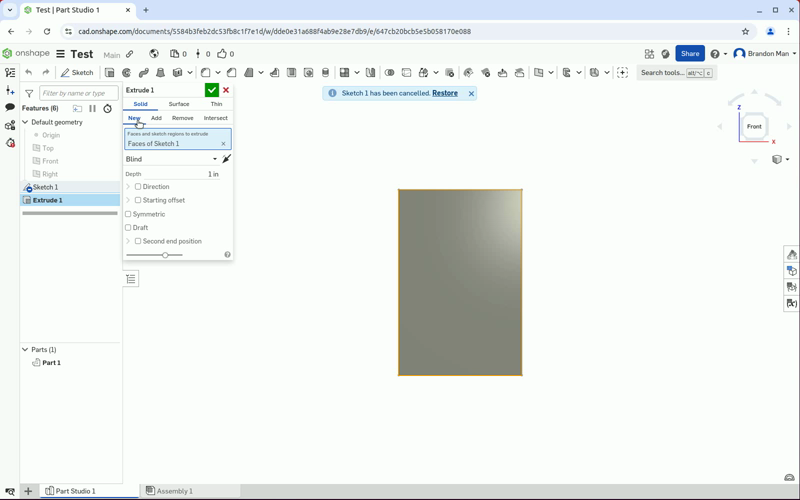
click(137, 120)
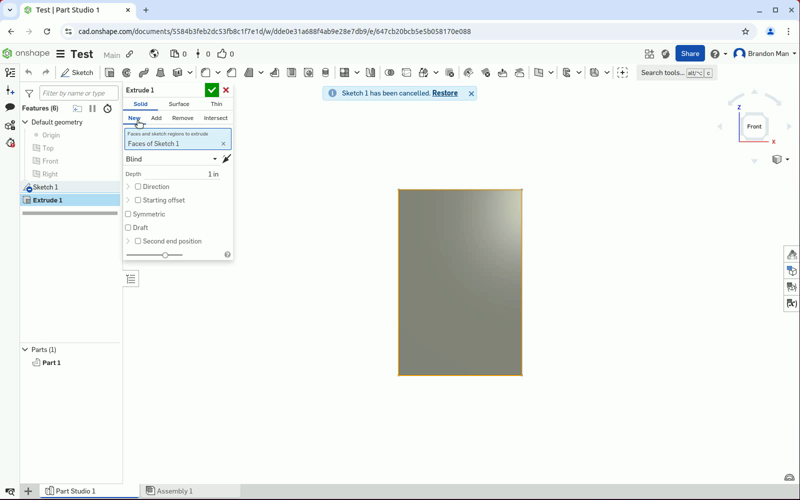
key(tab, 4)
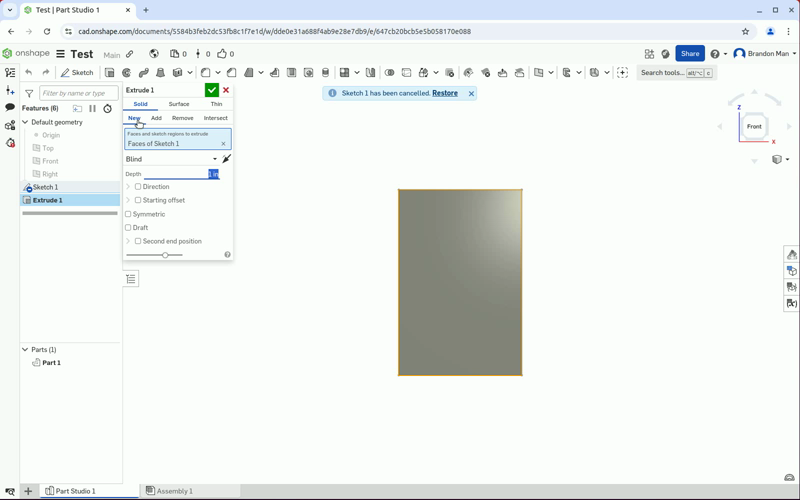
text(-0.241)
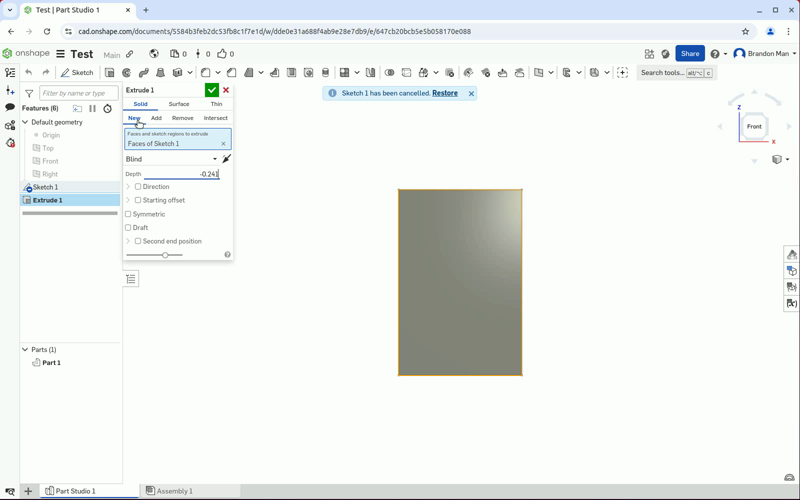
key(enter)
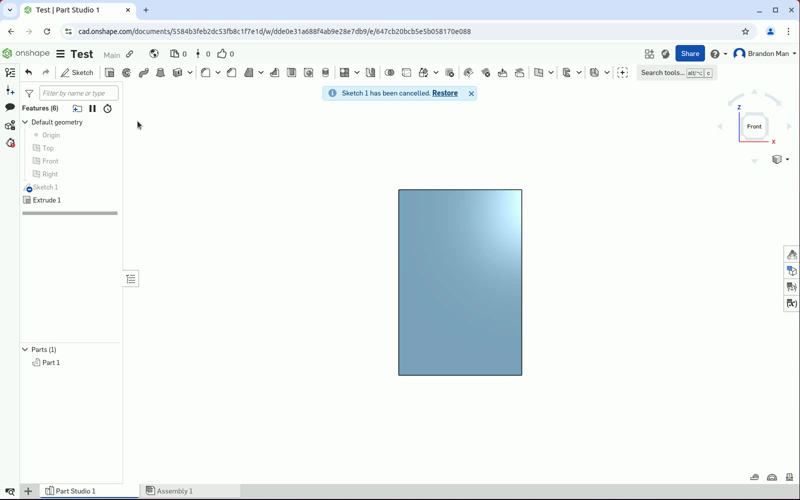
key(shift+h)
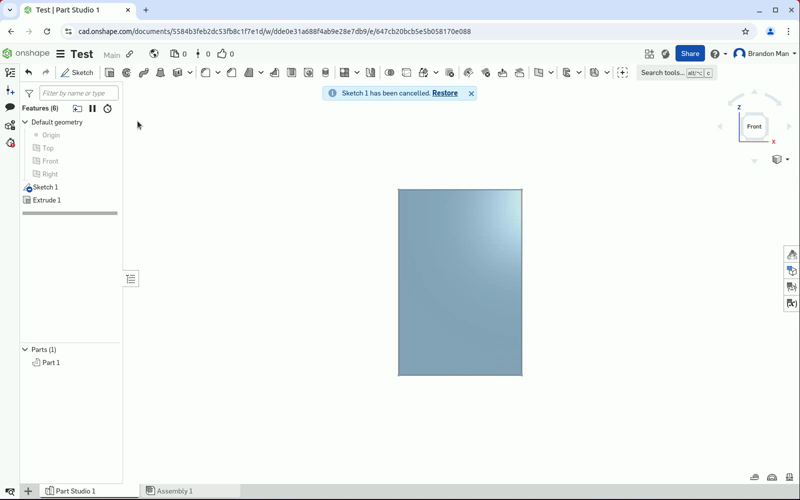
key(shift+h)
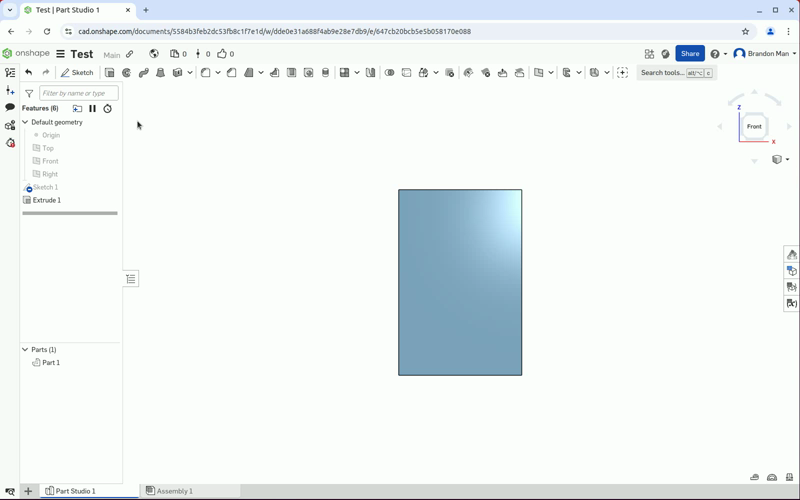
mouse_move(73, 189)
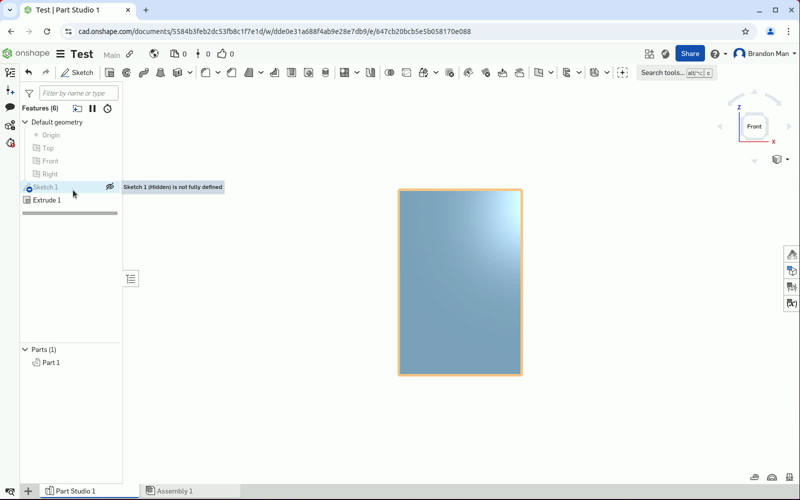
click(73, 189)
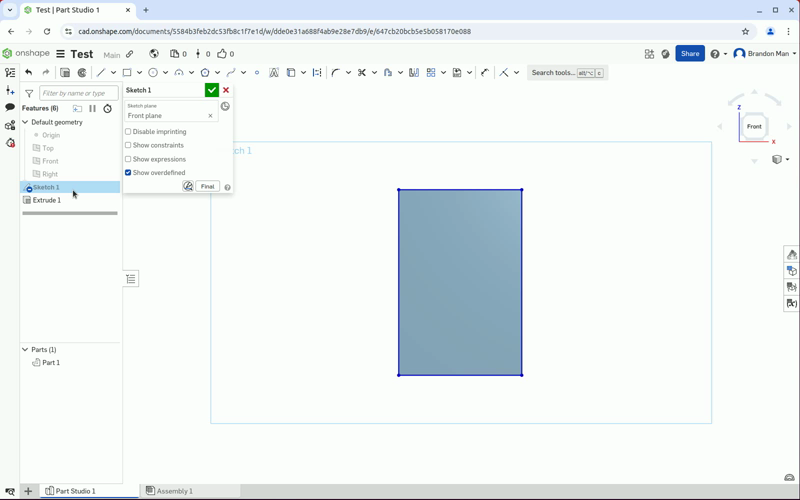
mouse_move(229, 92)
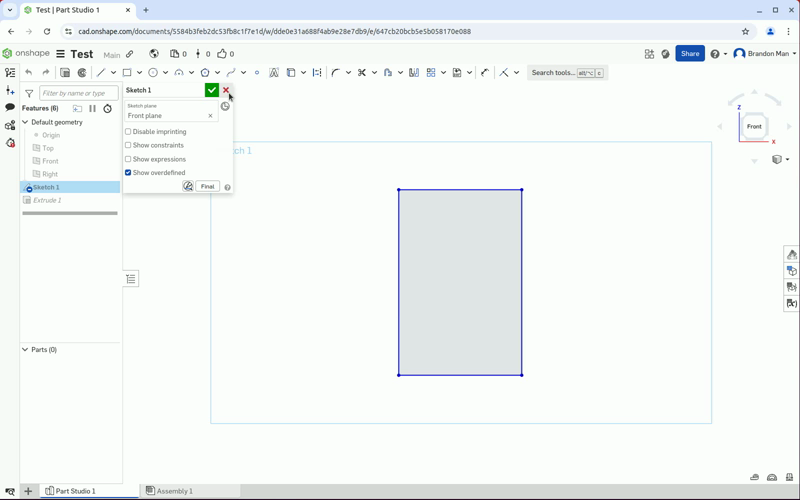
click(229, 92)
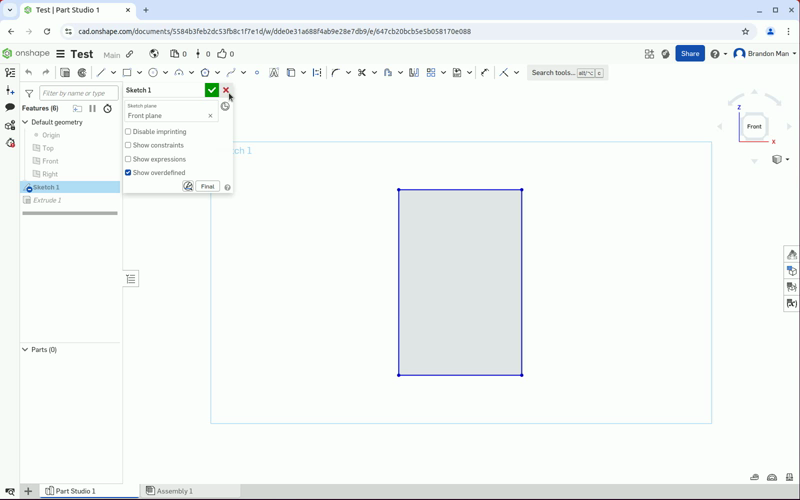
key(shift+s)
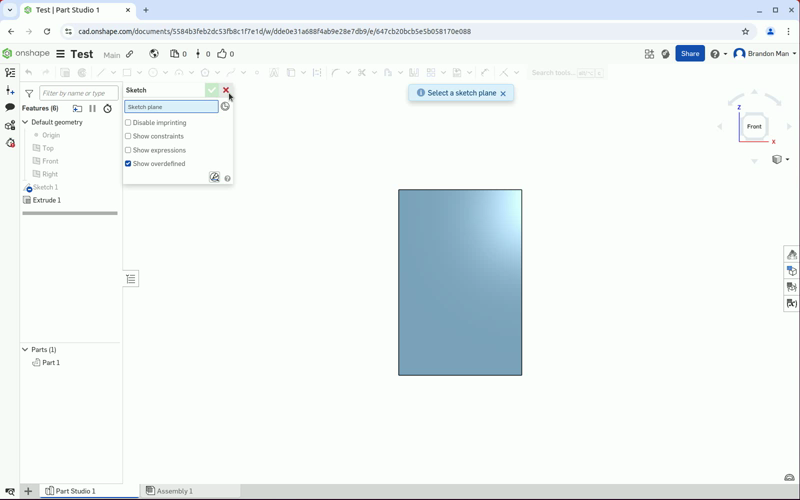
mouse_move(73, 163)
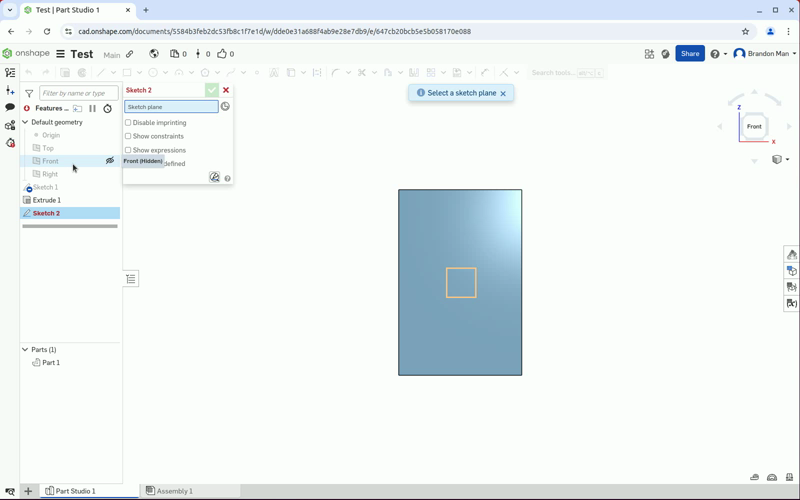
click(73, 163)
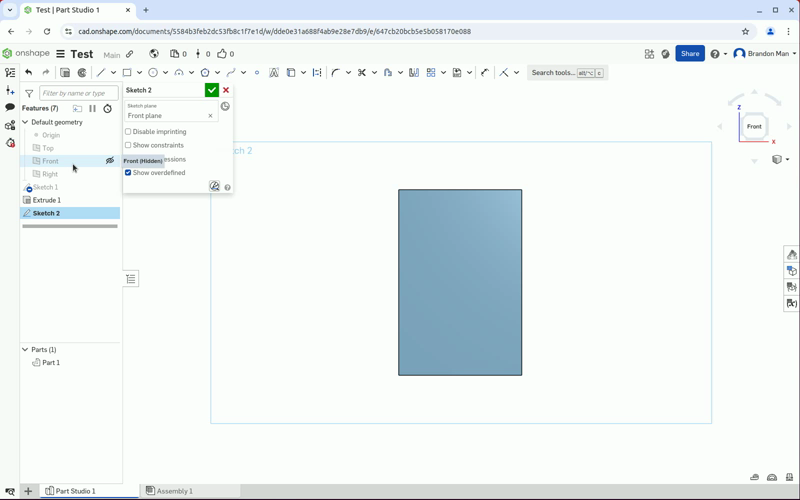
mouse_move(73, 352)
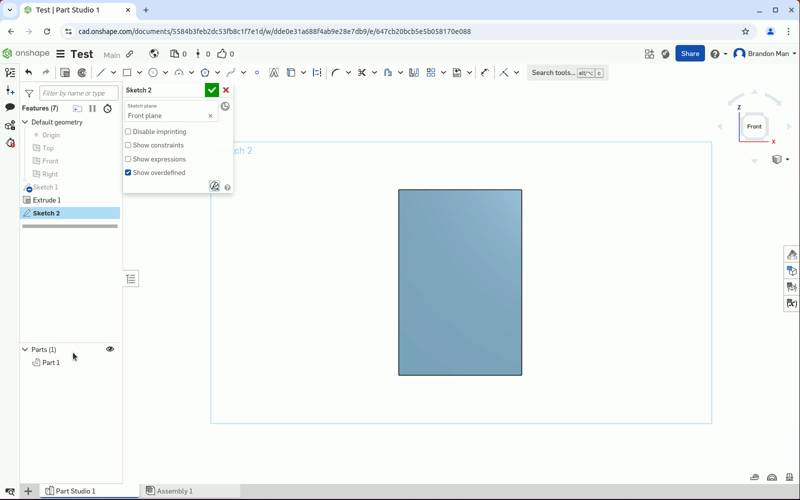
key(y)
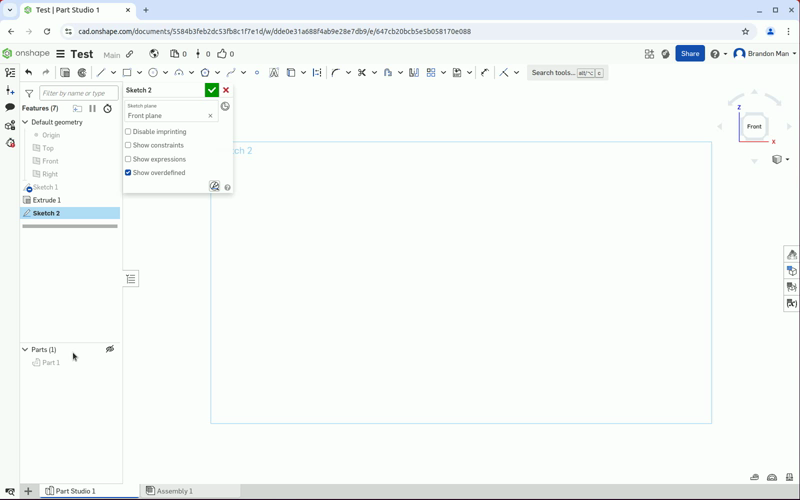
key(l)
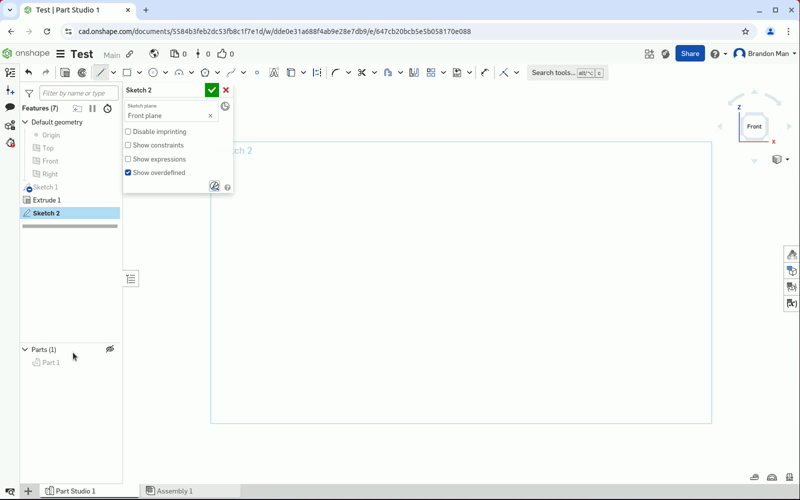
key_down(shift)
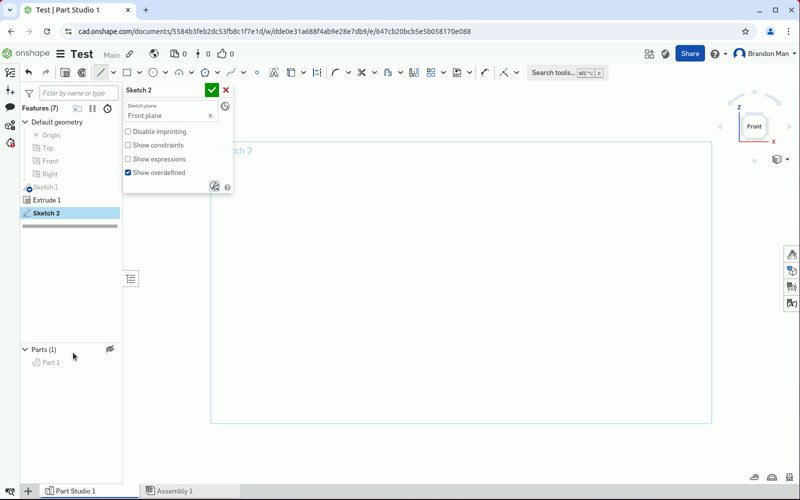
mouse_move(533, 369)
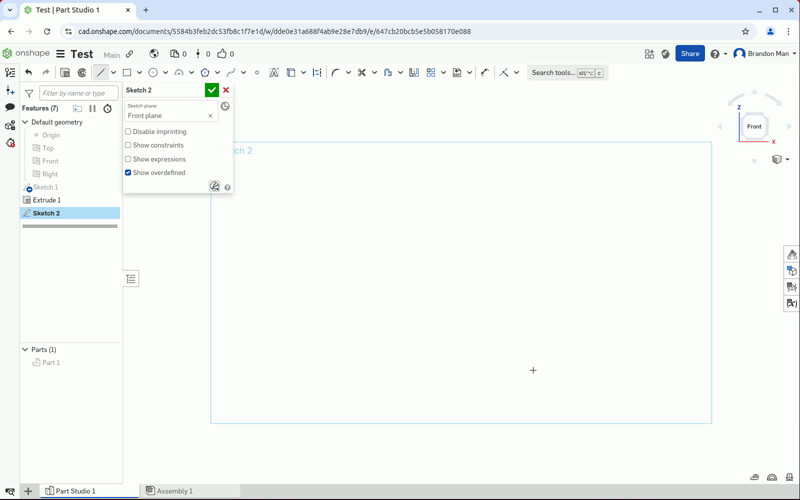
click(533, 369)
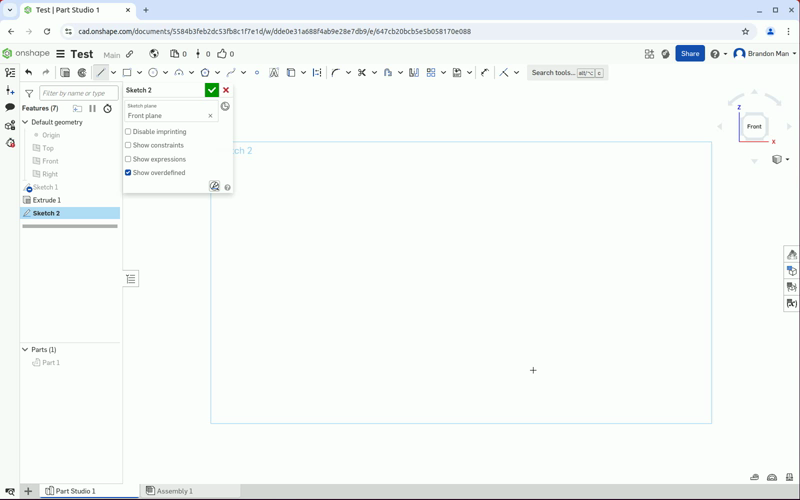
key_up(shift)
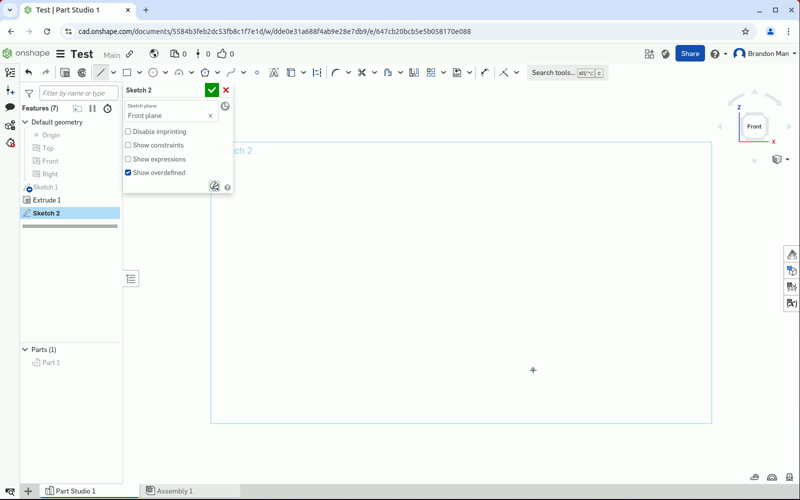
key_down(shift)
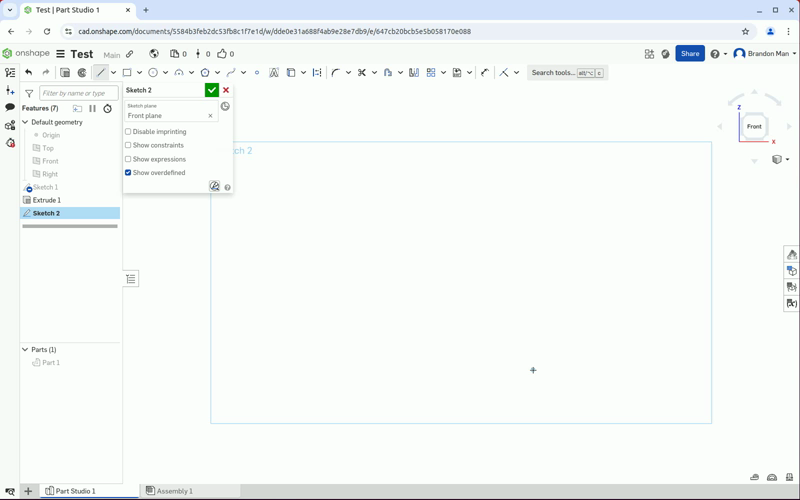
mouse_move(563, 369)
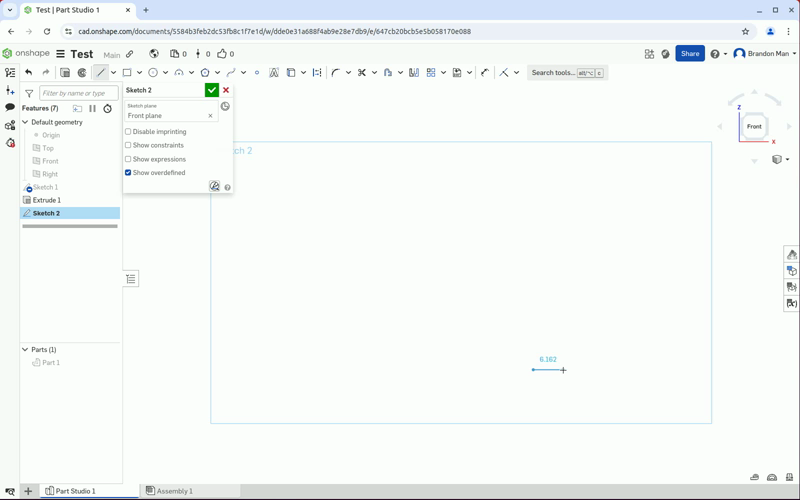
mouse_move(541, 369)
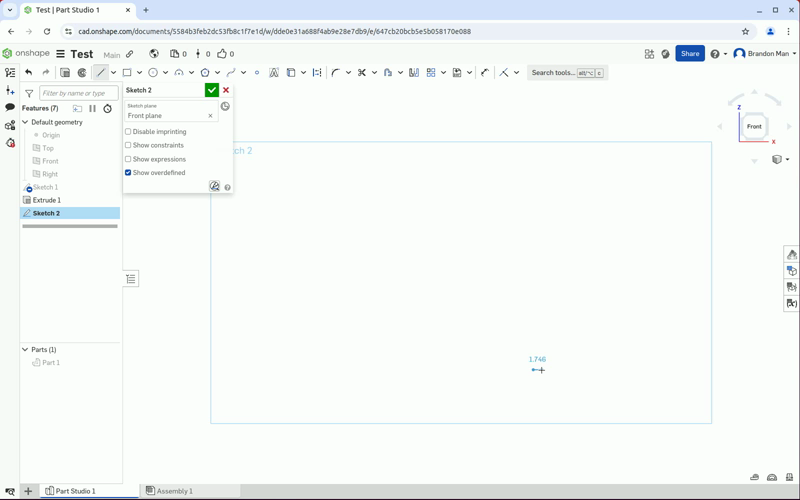
click(541, 369)
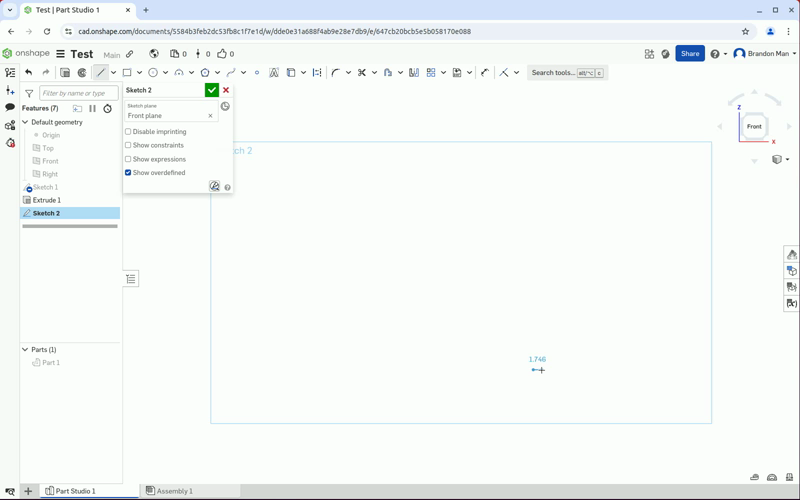
key_up(shift)
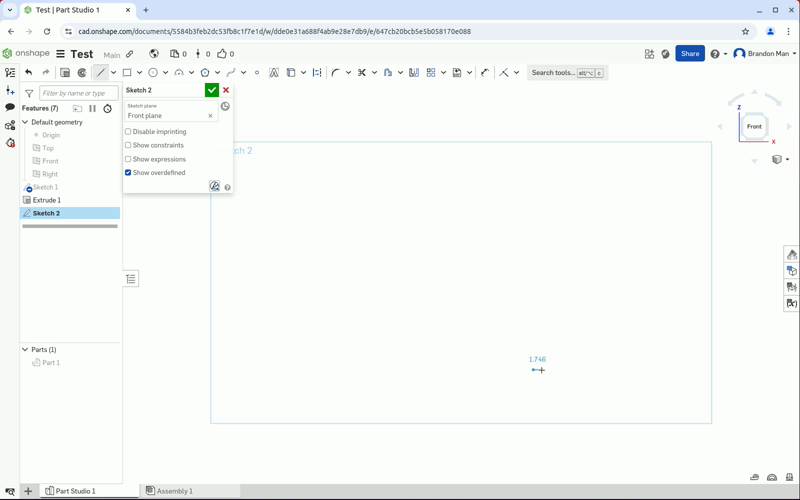
key_down(shift)
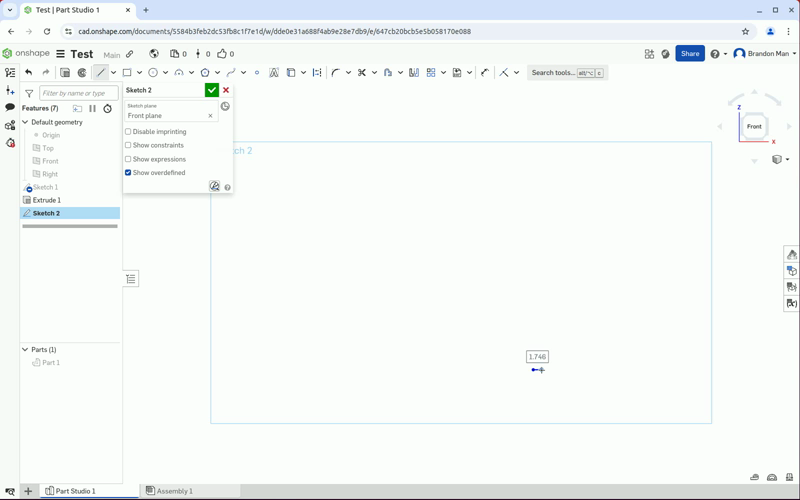
mouse_move(541, 171)
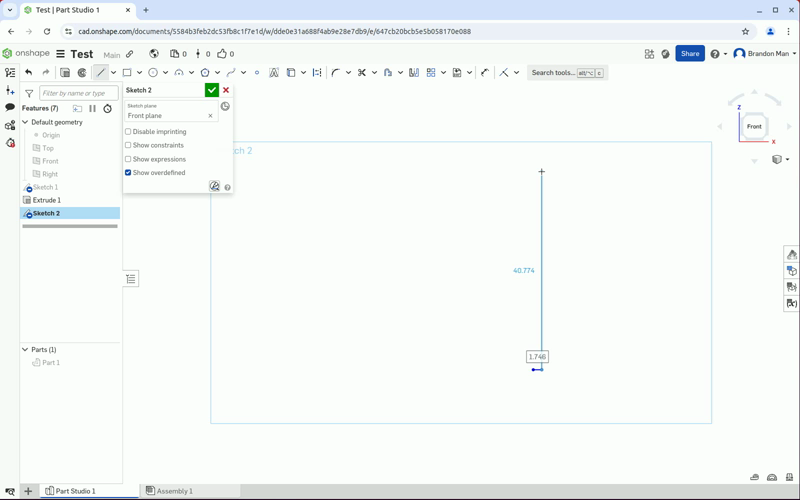
click(541, 171)
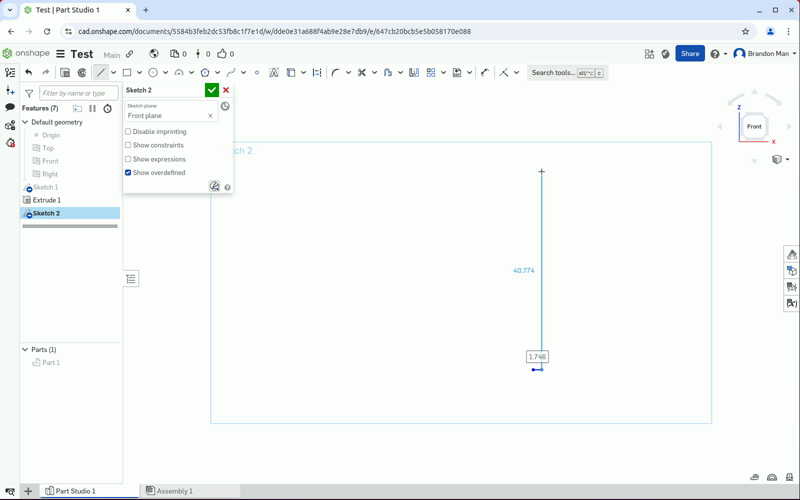
key_up(shift)
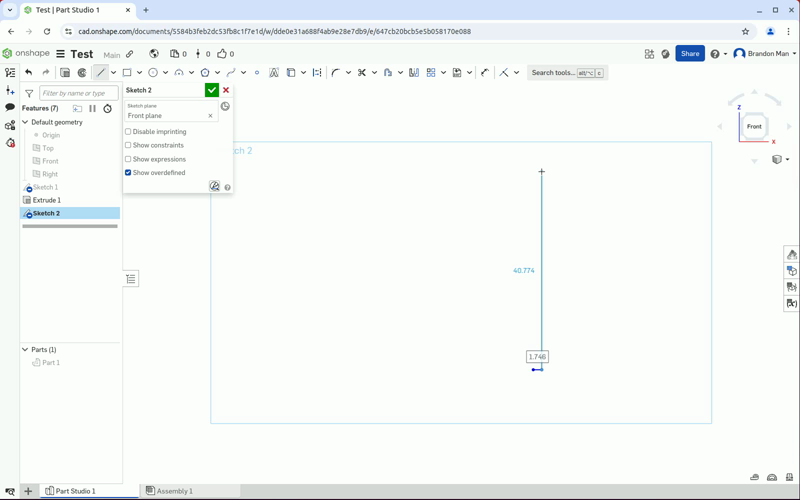
key_down(shift)
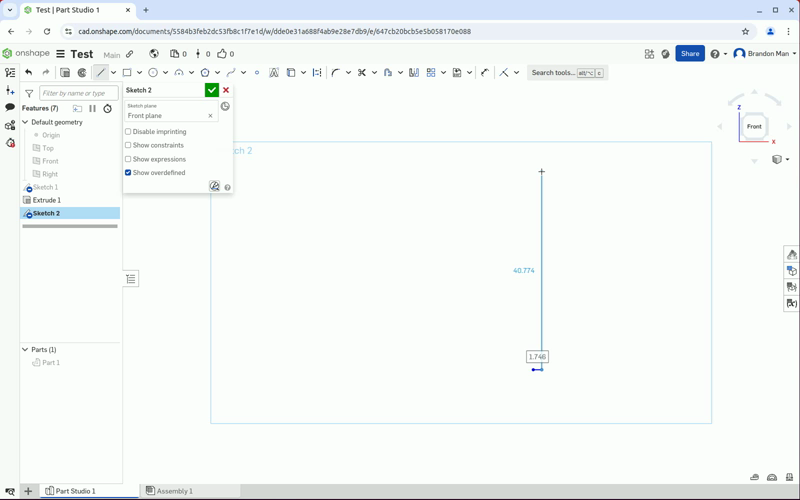
mouse_move(571, 171)
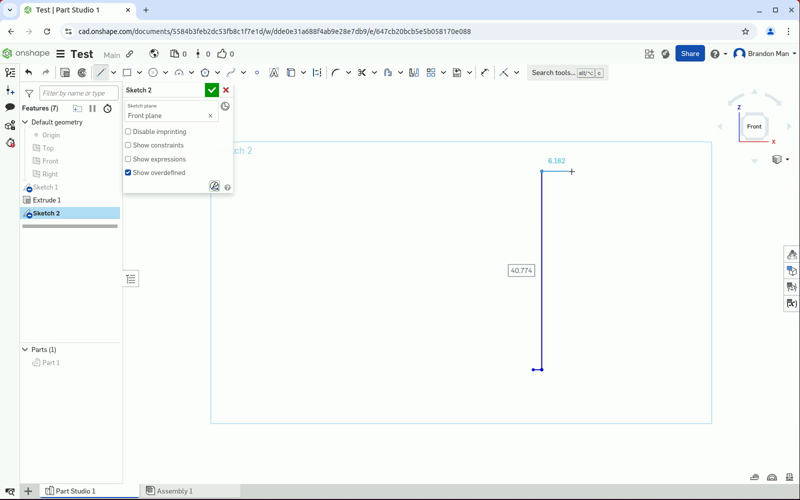
mouse_move(533, 171)
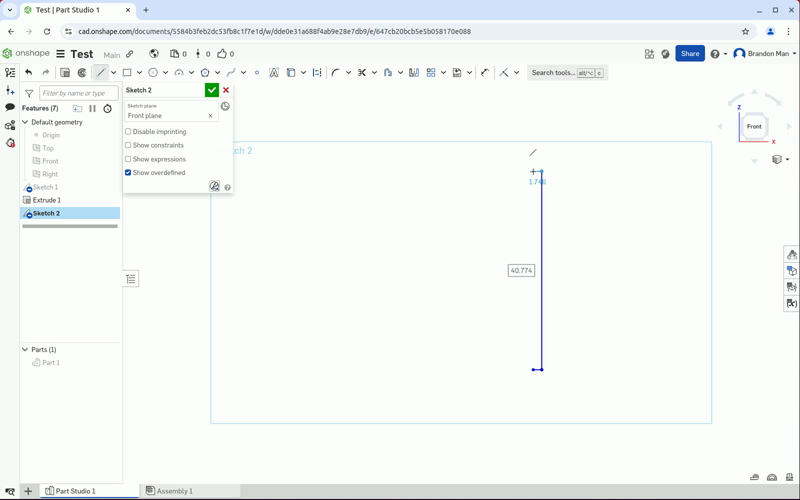
click(533, 171)
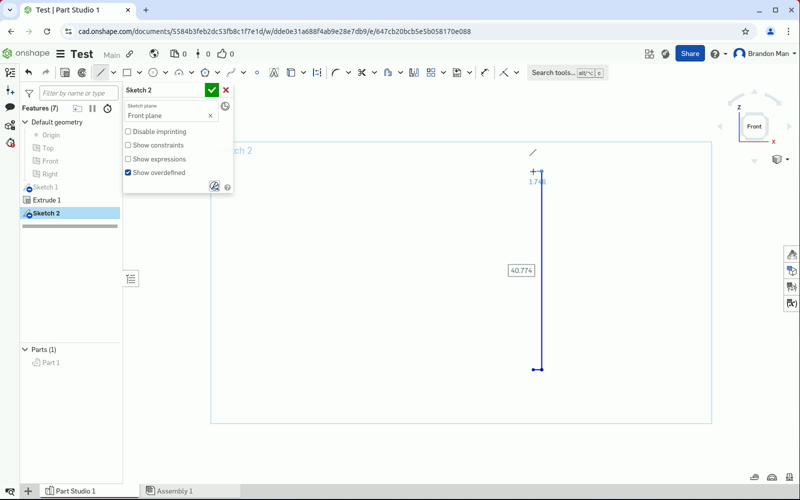
key_up(shift)
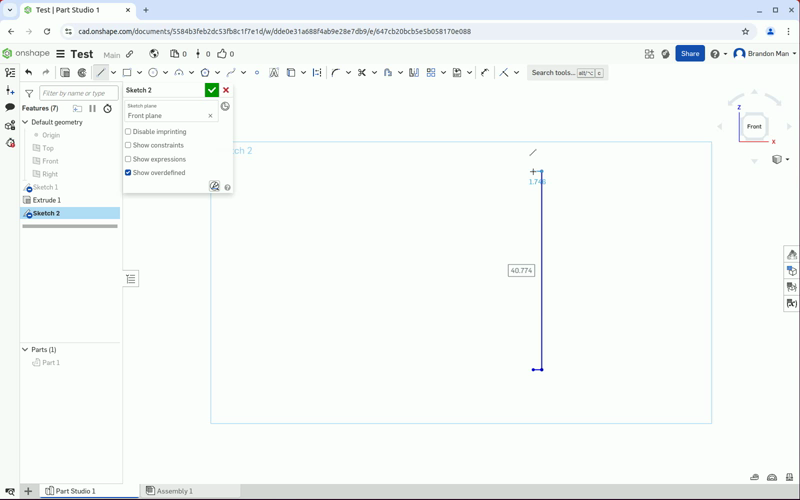
key_down(shift)
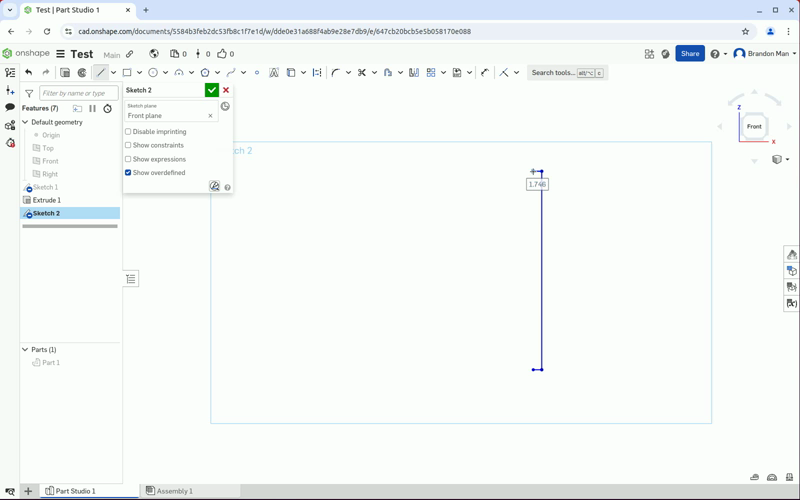
mouse_move(533, 369)
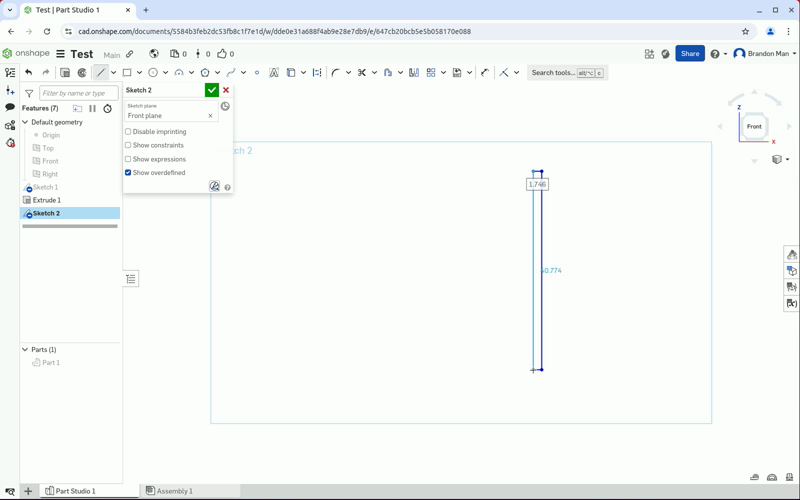
key_up(shift)
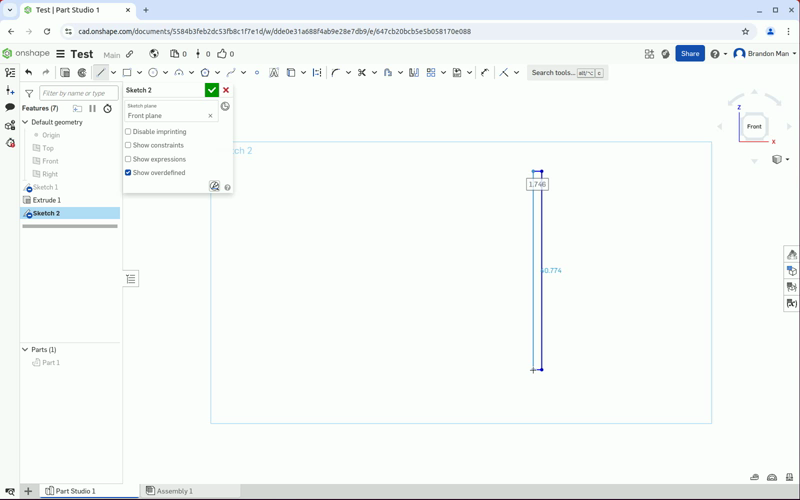
click(533, 369)
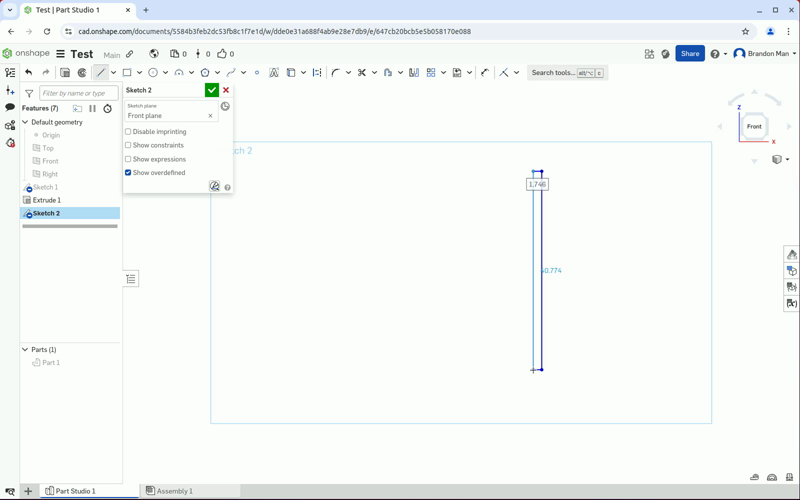
key(esc)
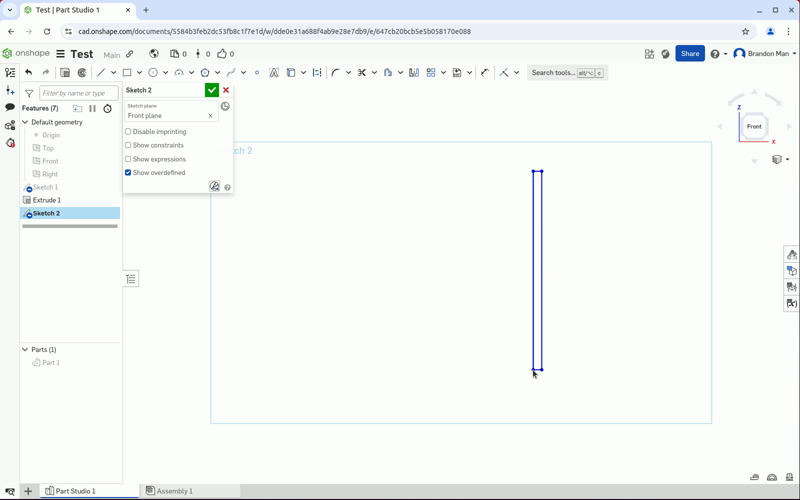
mouse_move(537, 207)
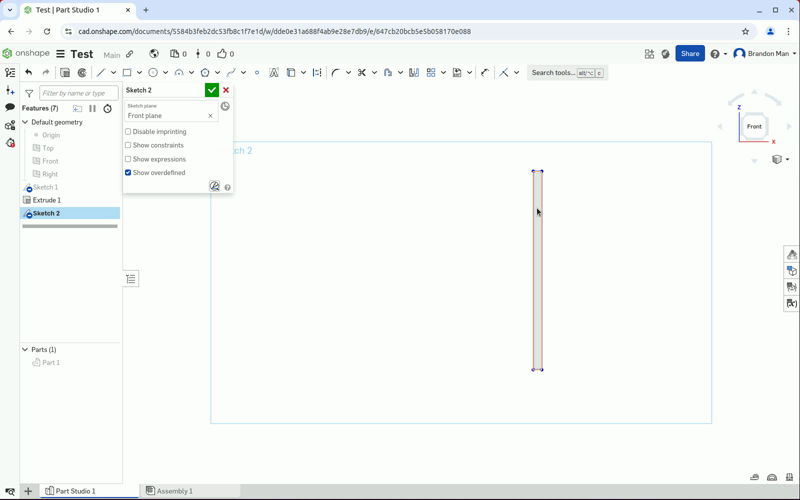
scroll(6)
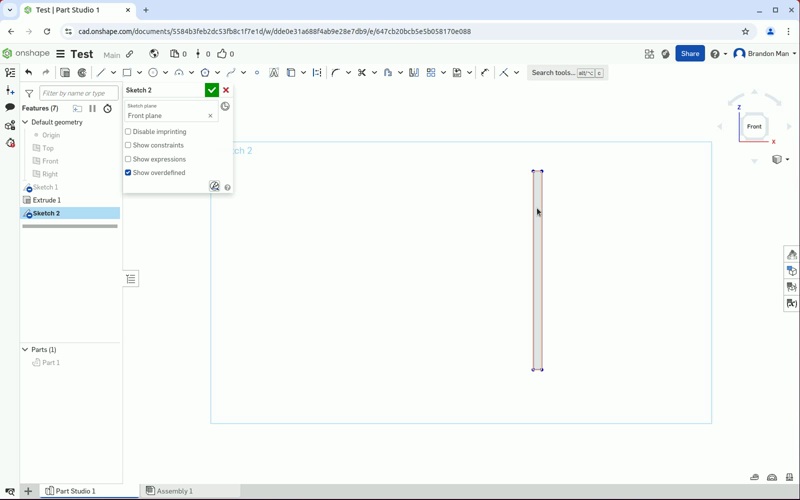
scroll(6)
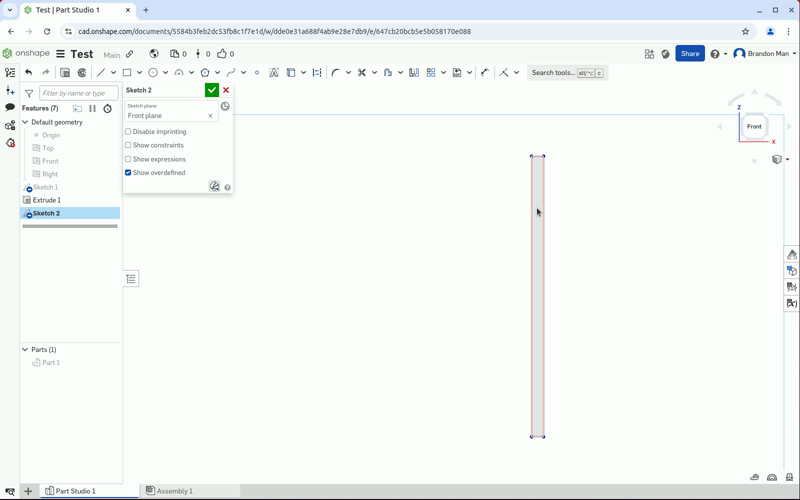
scroll(6)
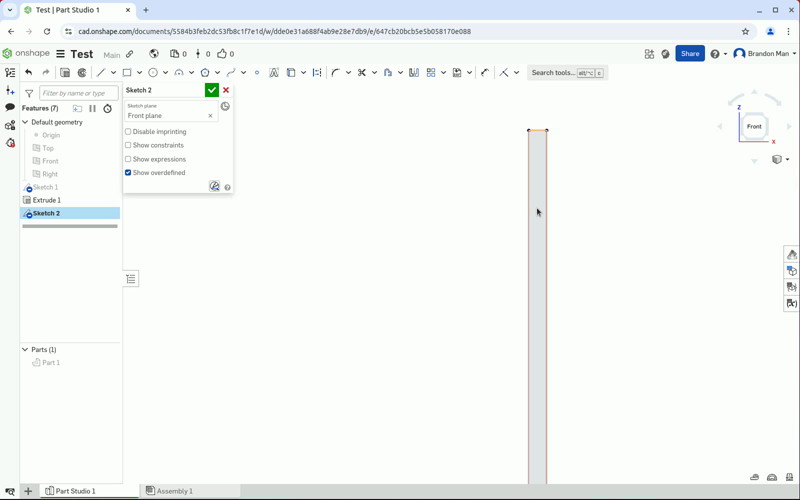
scroll(6)
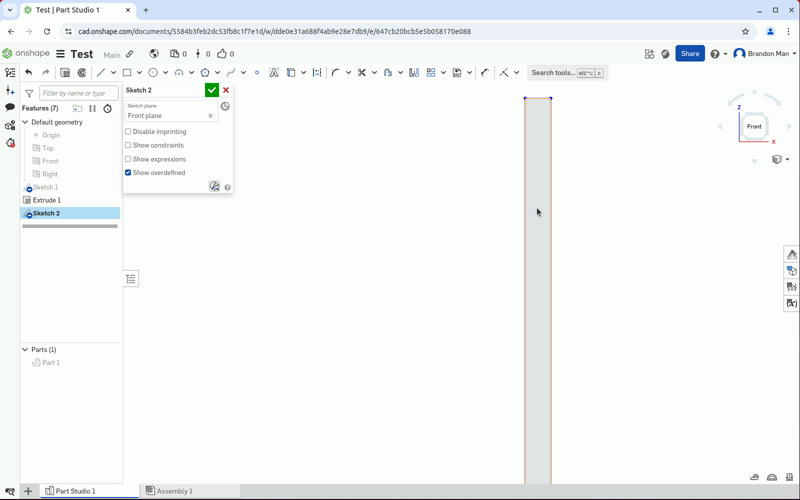
scroll(6)
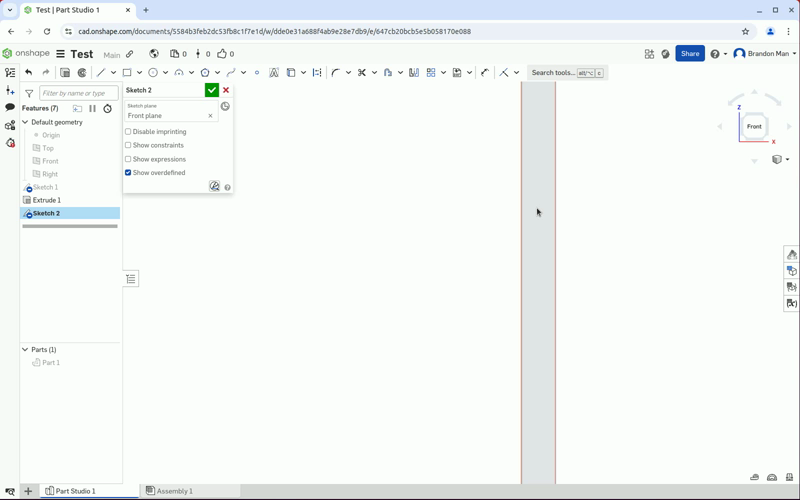
scroll(6)
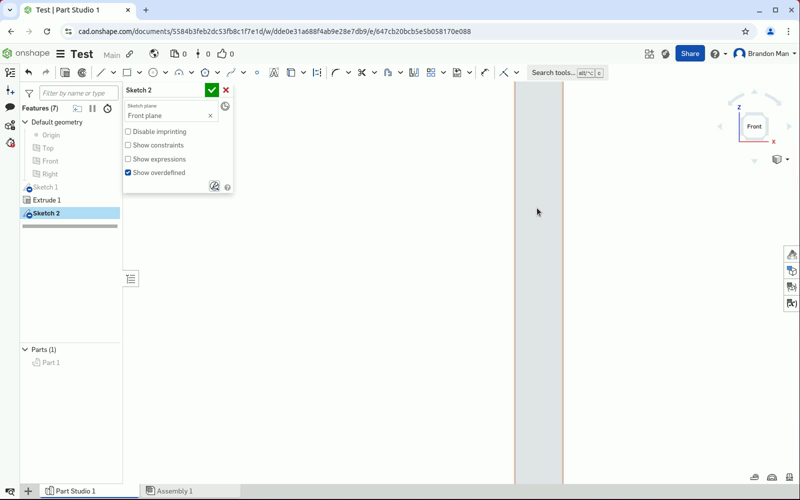
scroll(6)
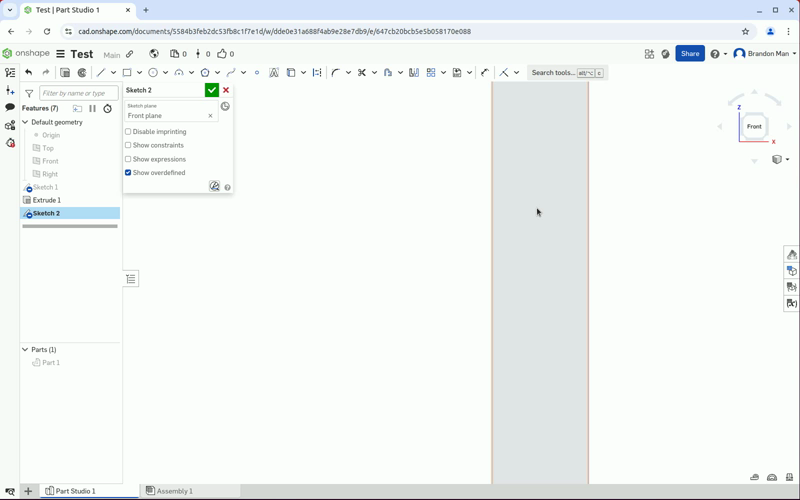
click(537, 207)
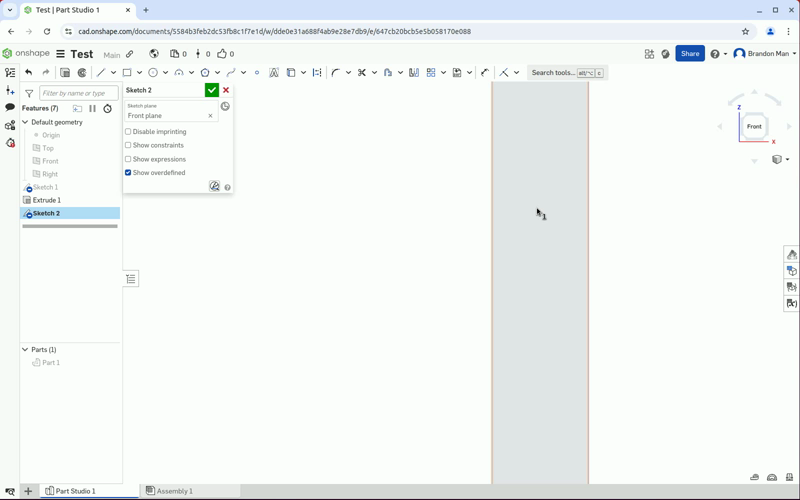
scroll(-6)
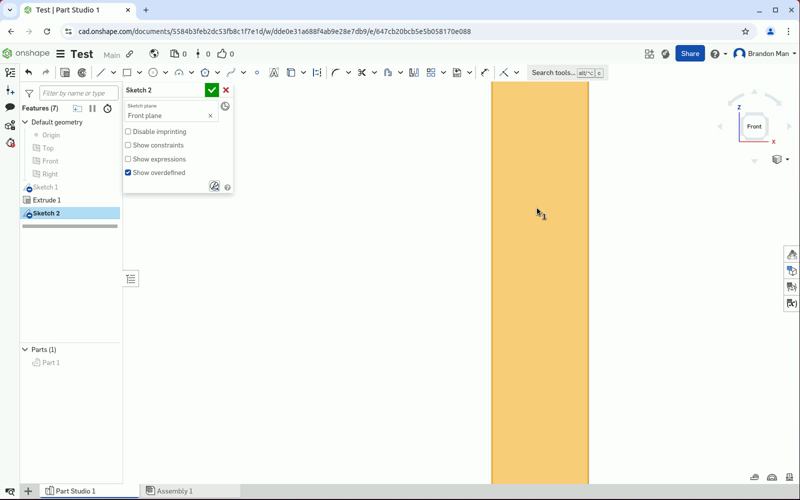
scroll(-6)
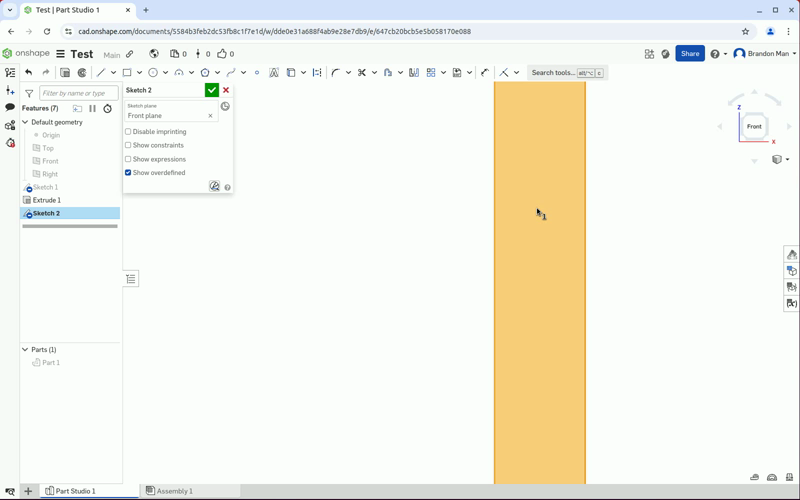
scroll(-6)
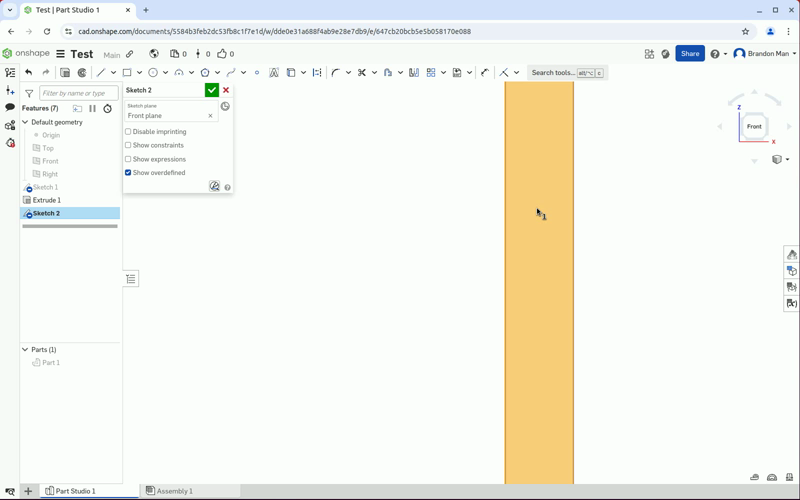
scroll(-6)
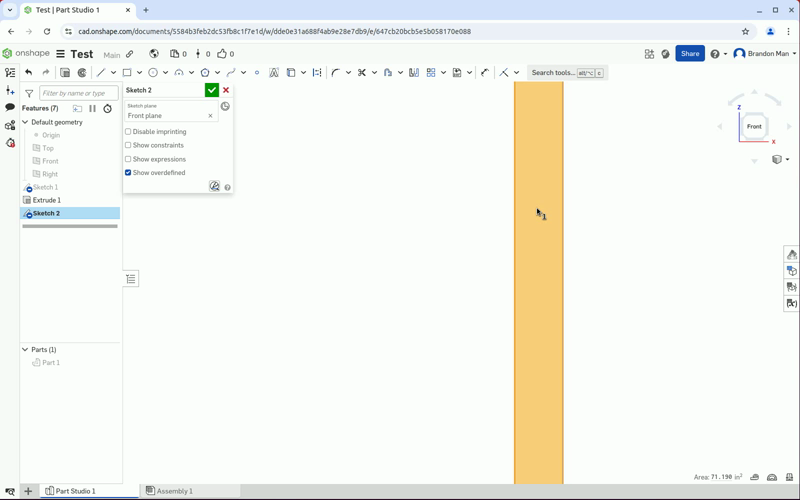
scroll(-6)
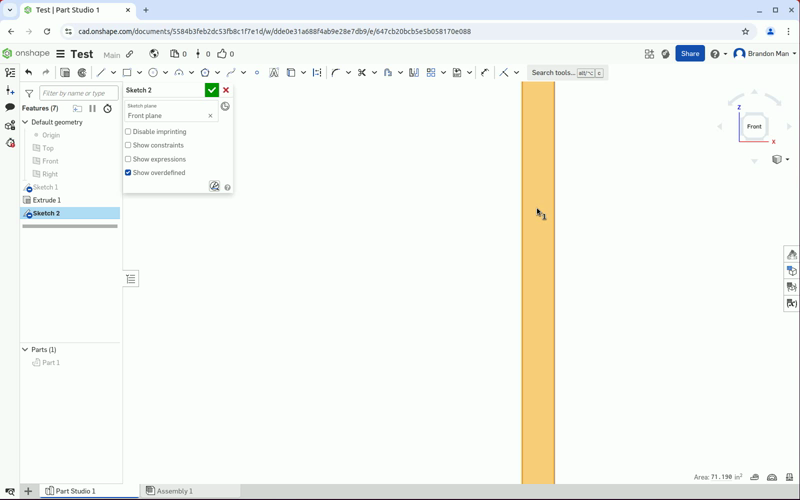
scroll(-6)
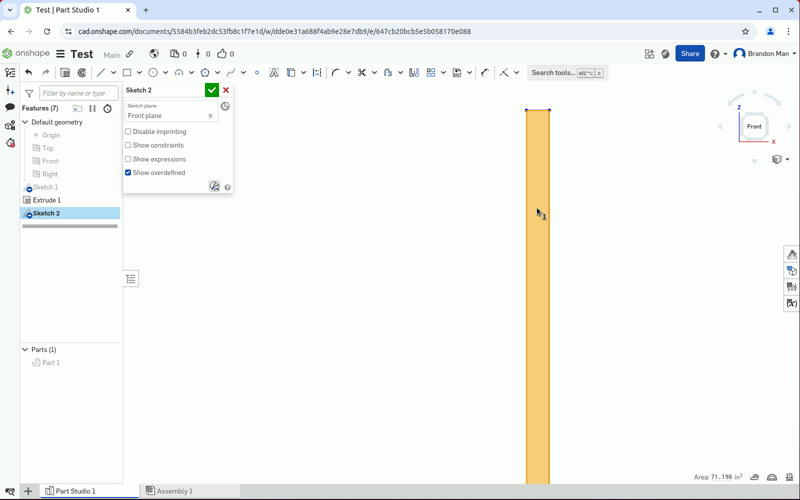
scroll(-6)
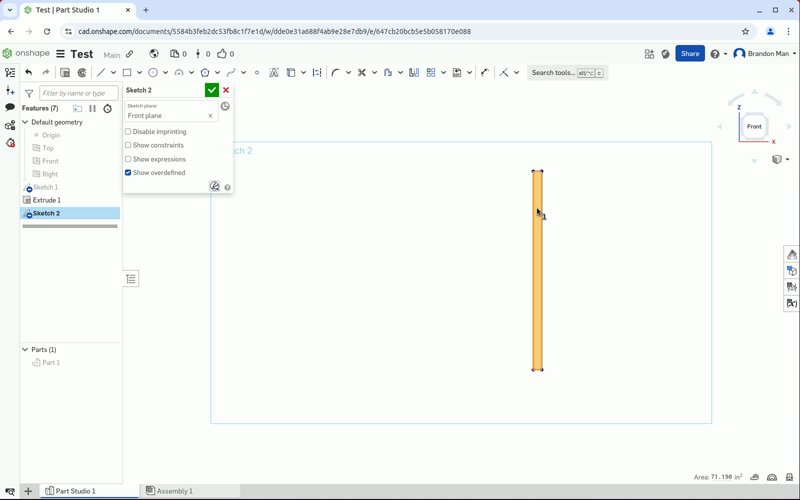
mouse_move(73, 352)
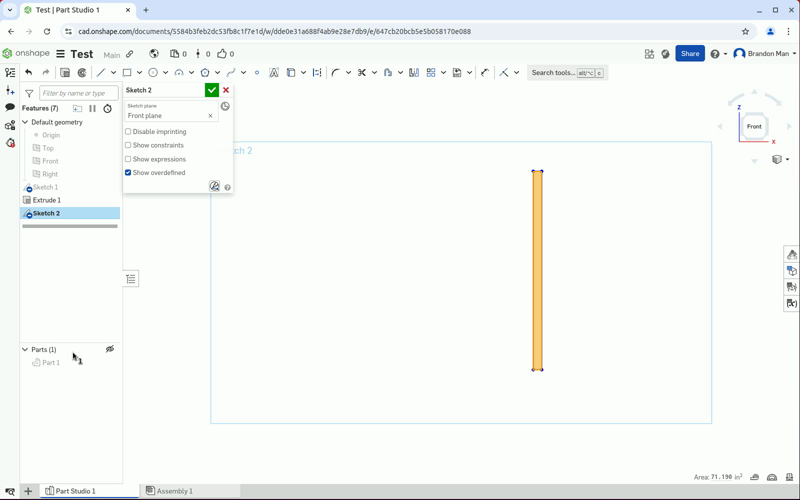
key(shift+y)
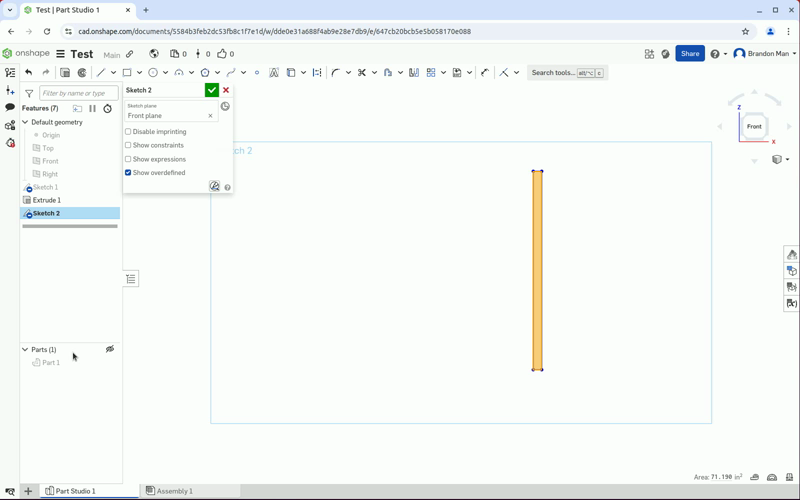
key(shift+e)
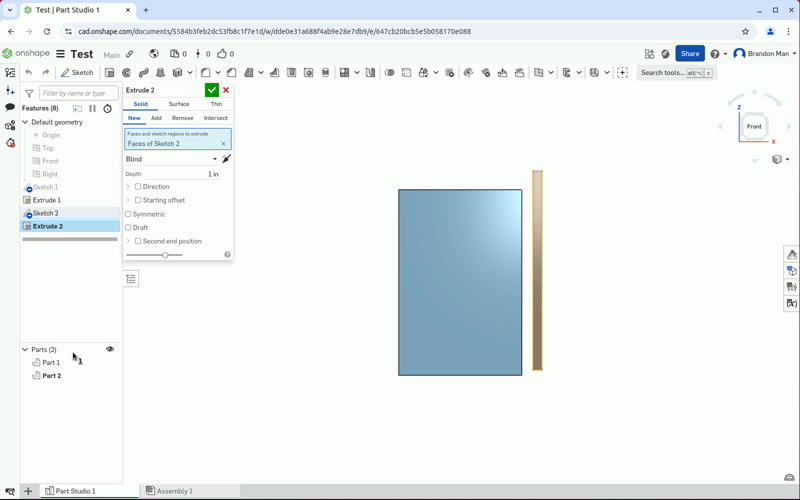
mouse_move(143, 106)
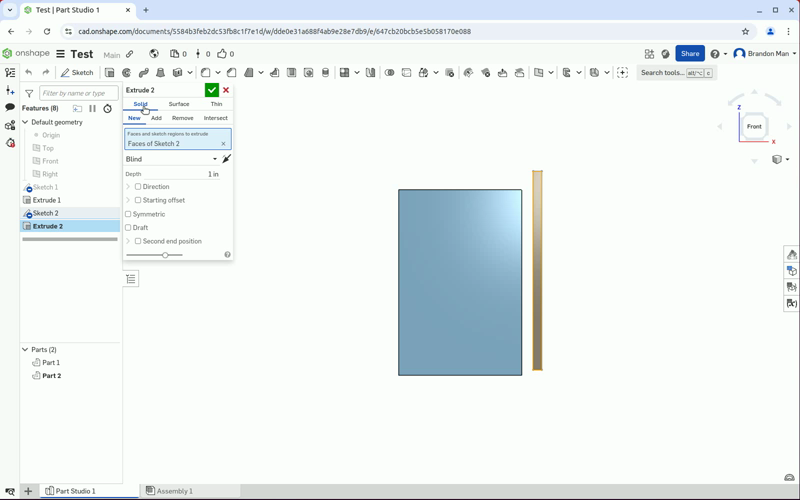
click(143, 106)
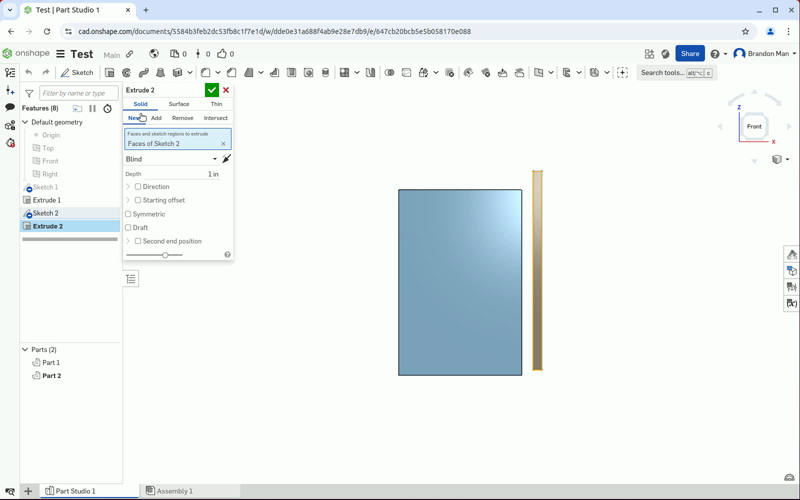
mouse_move(137, 120)
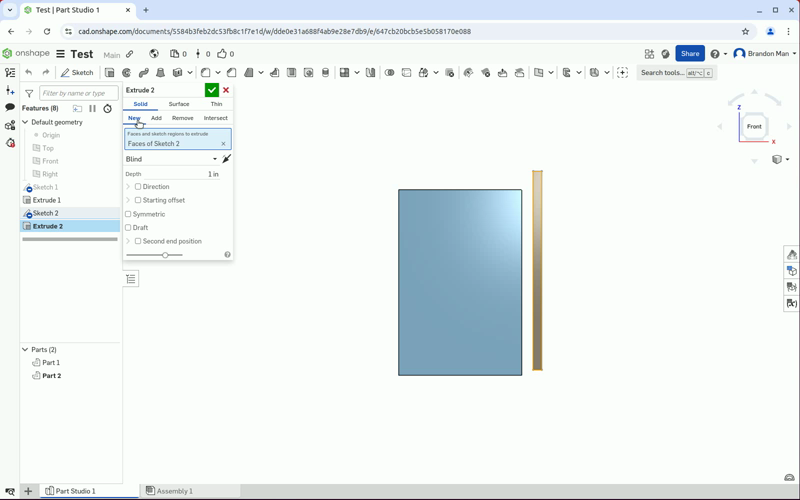
click(137, 120)
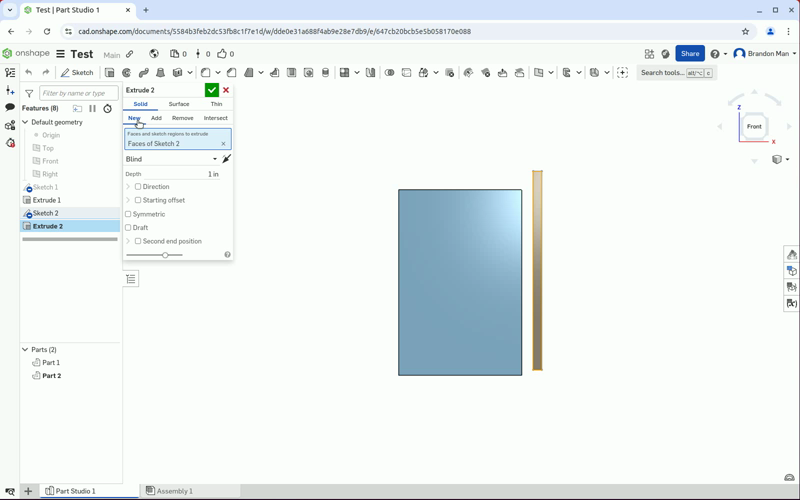
key(tab, 4)
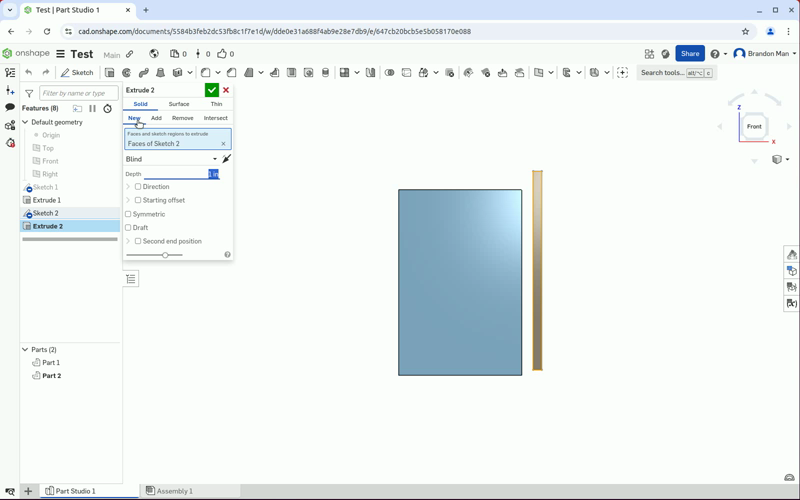
text(0.963)
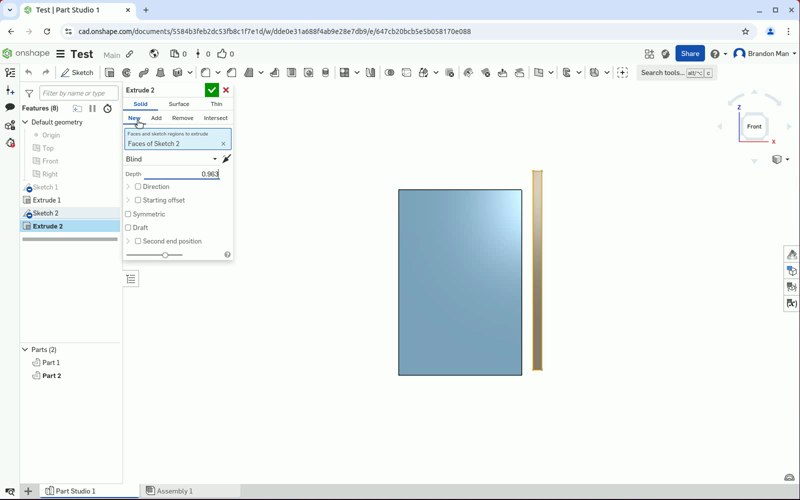
key(enter)
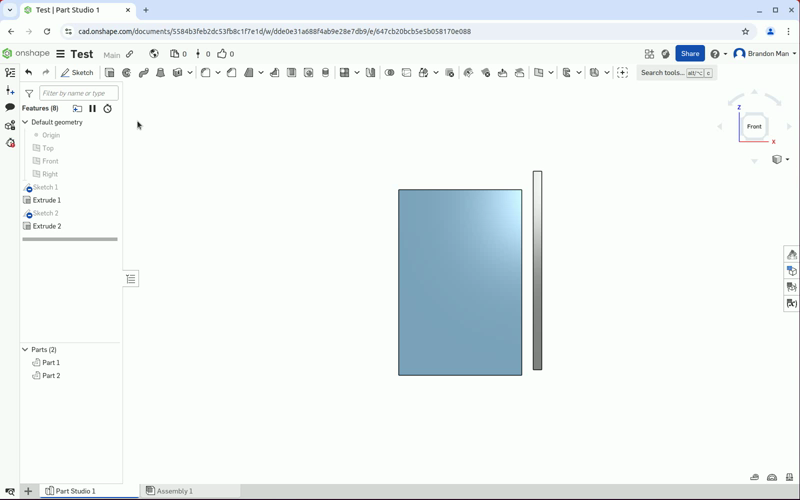
key(shift+h)
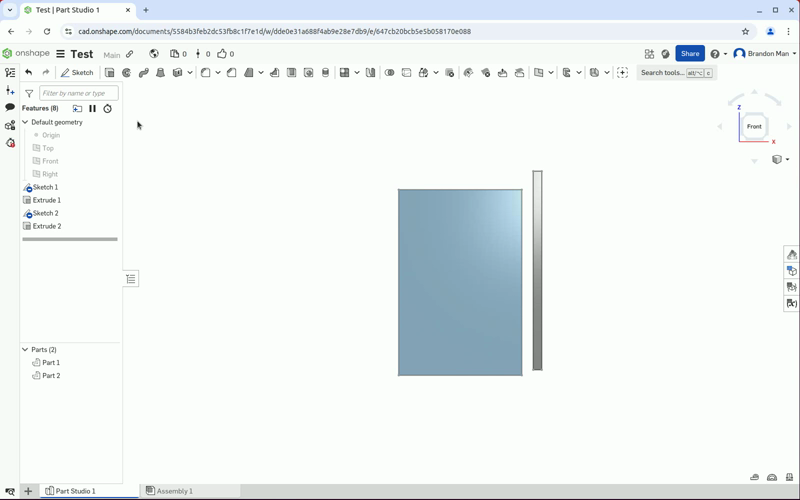
key(shift+h)
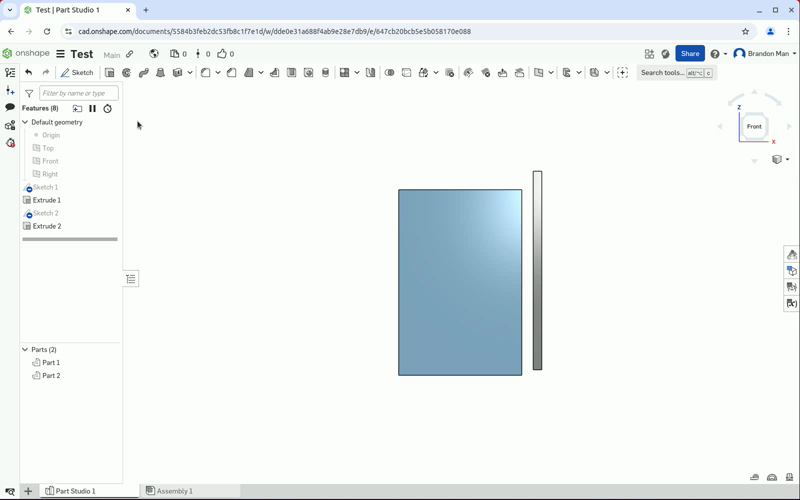
mouse_move(73, 189)
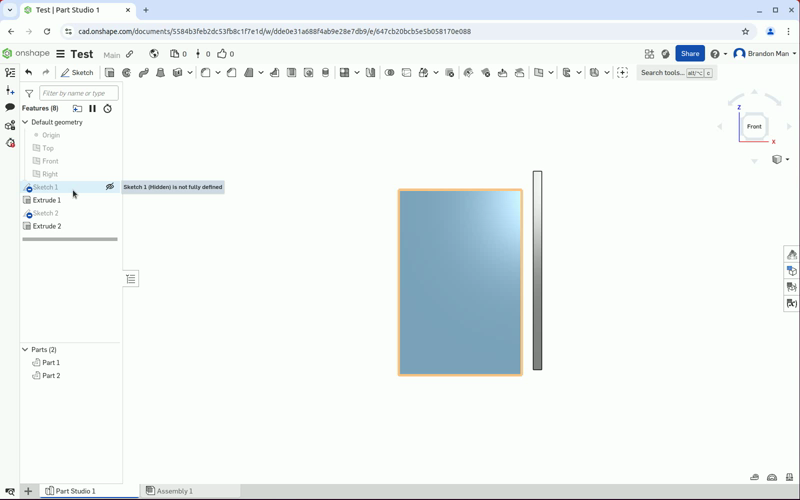
click(73, 189)
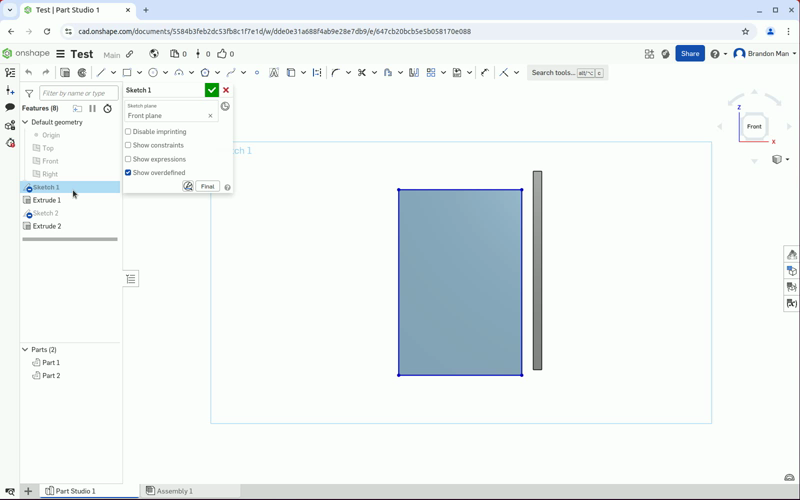
mouse_move(229, 92)
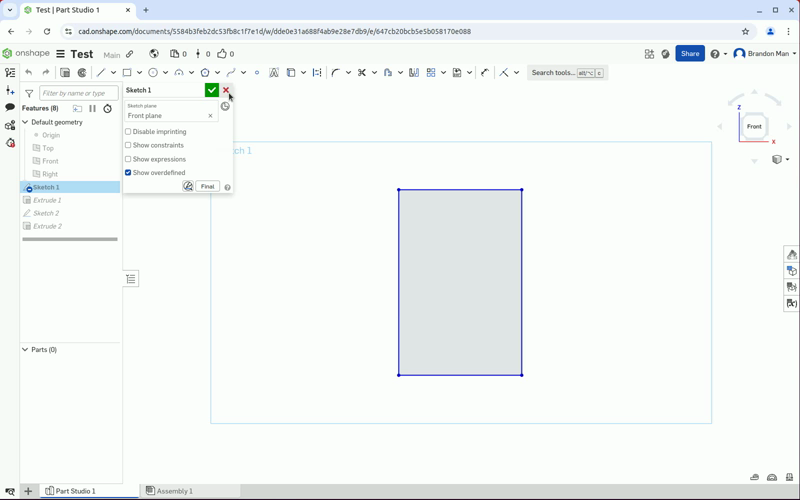
click(229, 92)
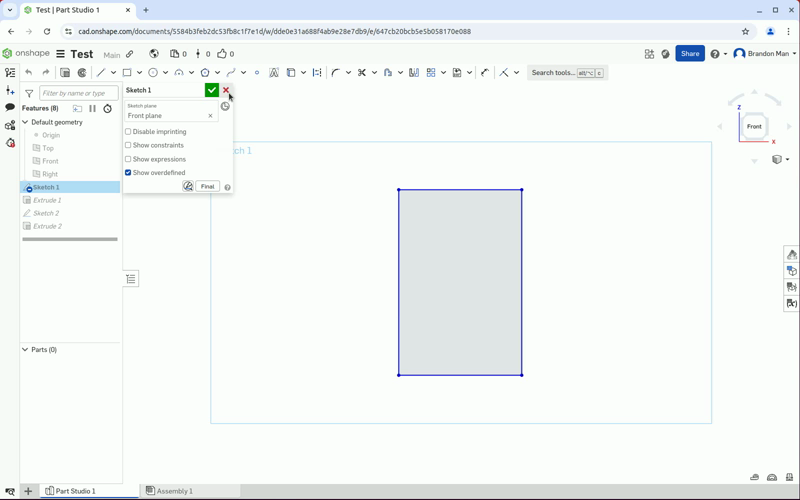
key(shift+s)
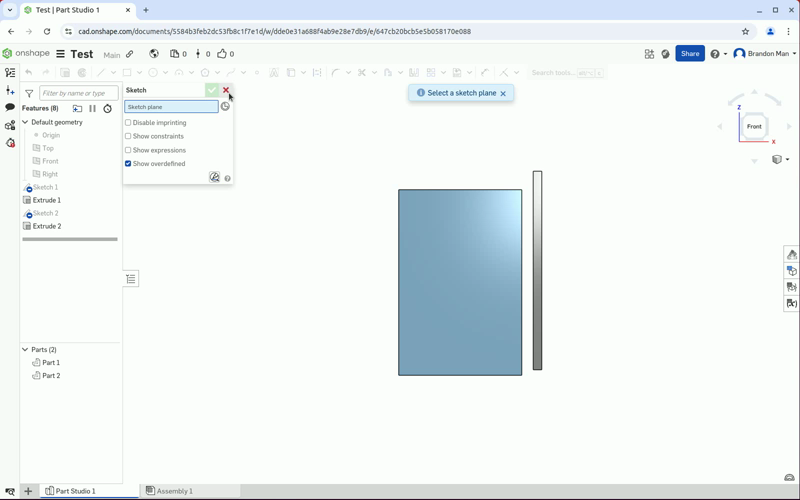
mouse_move(73, 163)
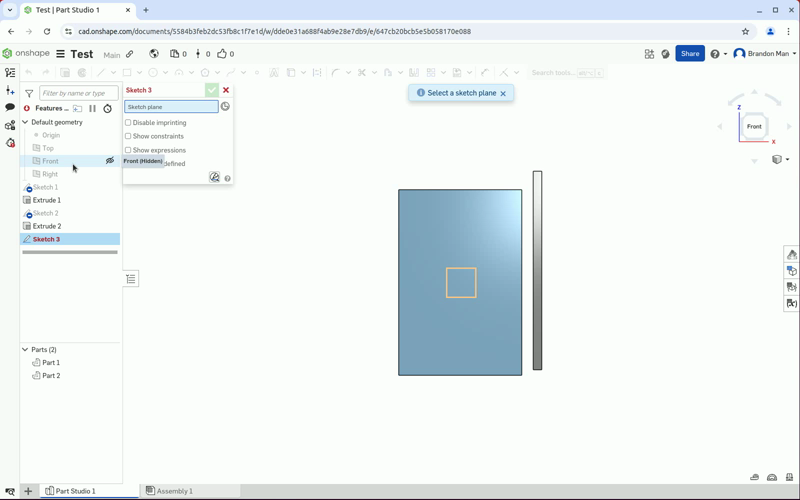
click(73, 163)
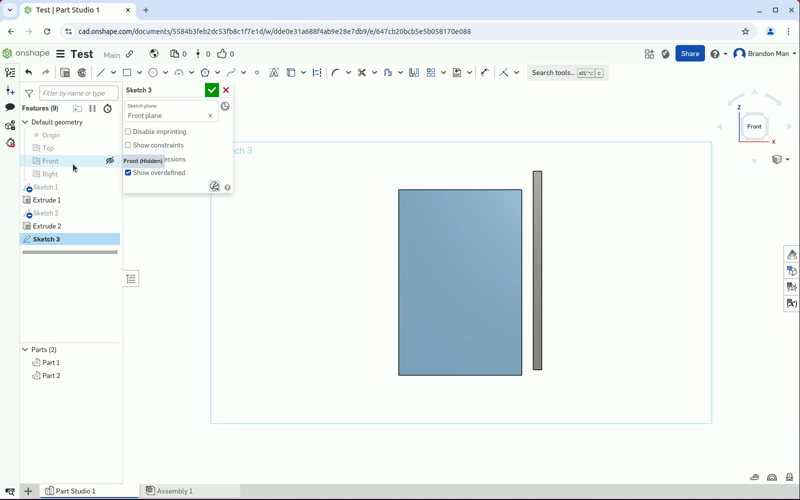
mouse_move(73, 352)
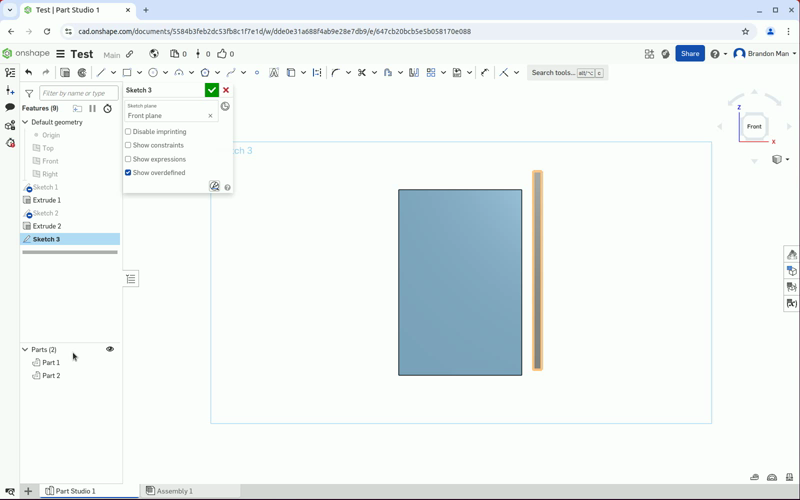
key(y)
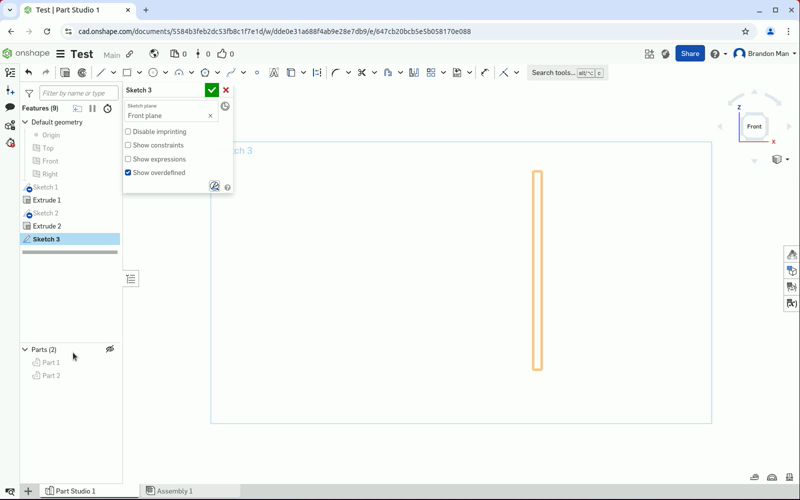
key(l)
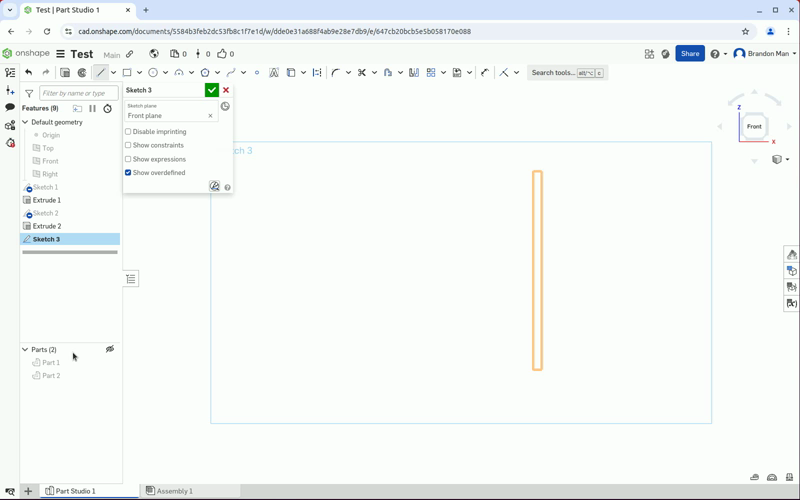
key_down(shift)
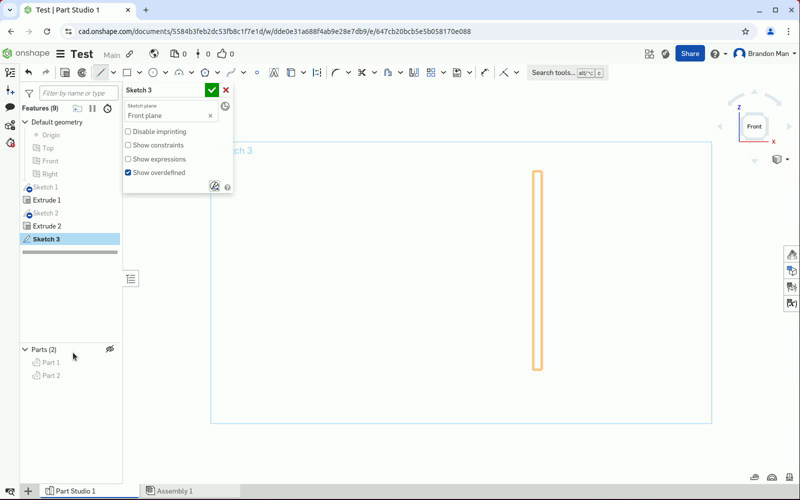
mouse_move(399, 179)
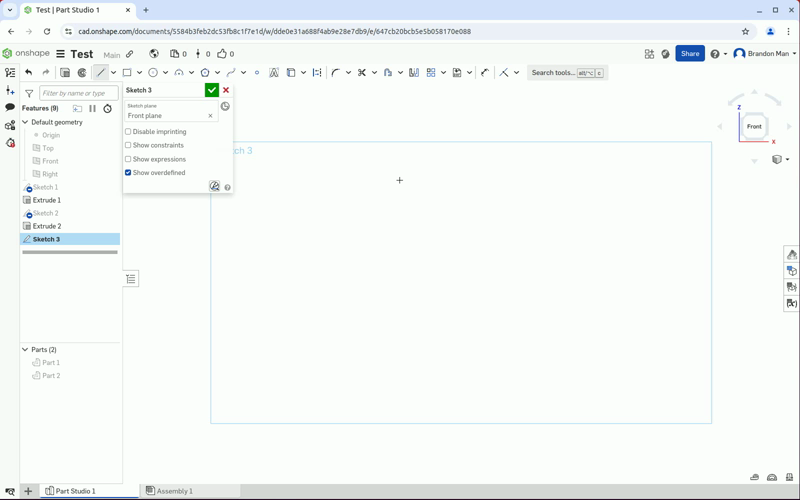
click(399, 179)
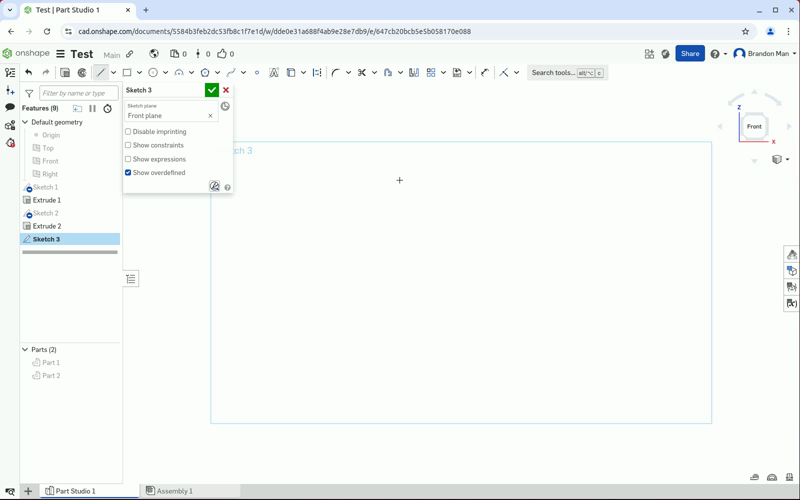
key_up(shift)
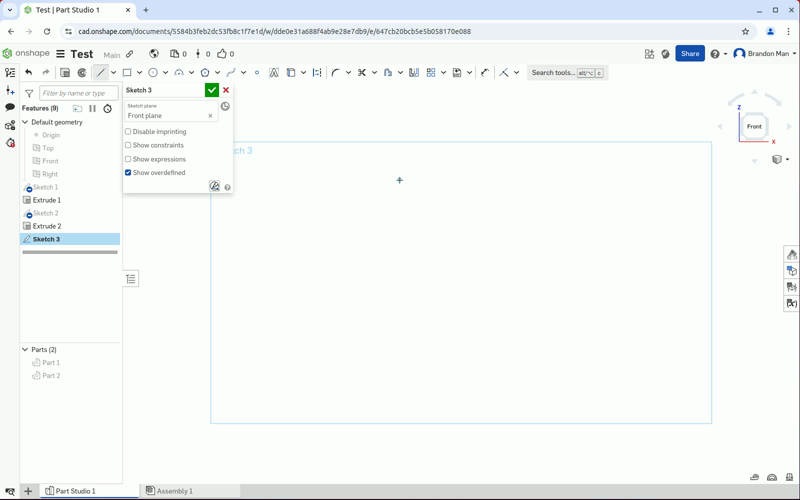
key_down(shift)
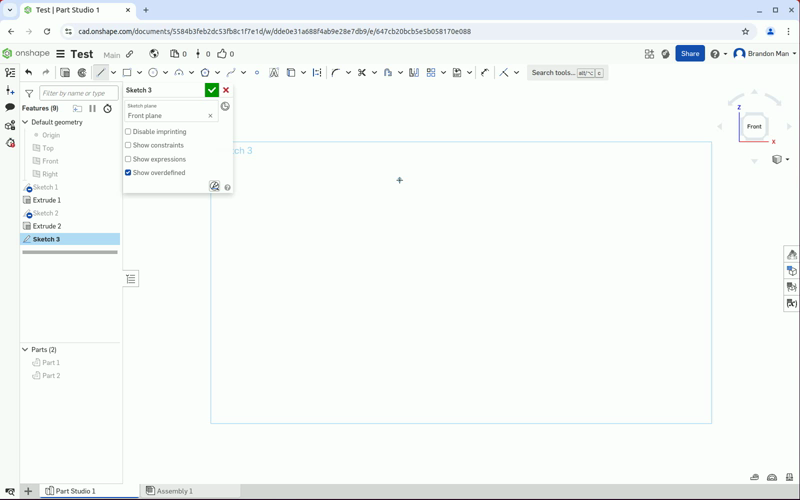
mouse_move(521, 179)
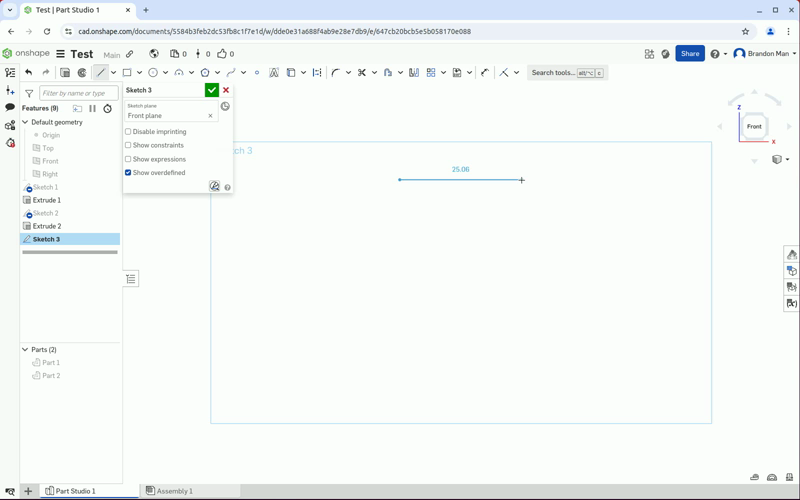
click(521, 179)
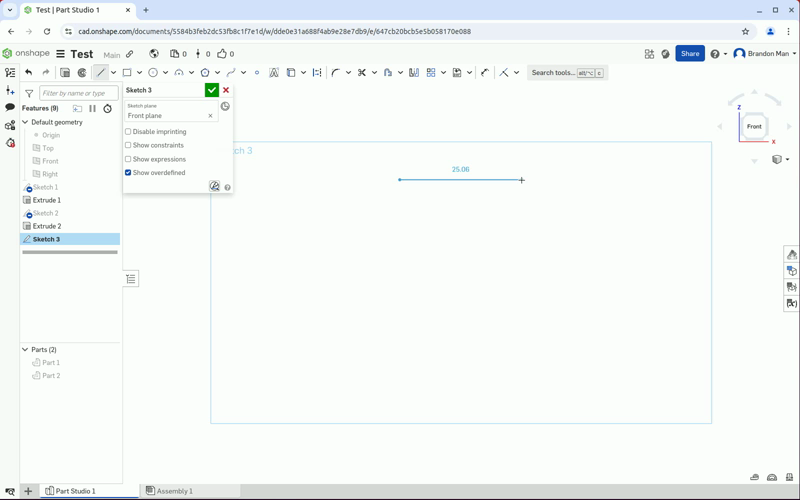
key_up(shift)
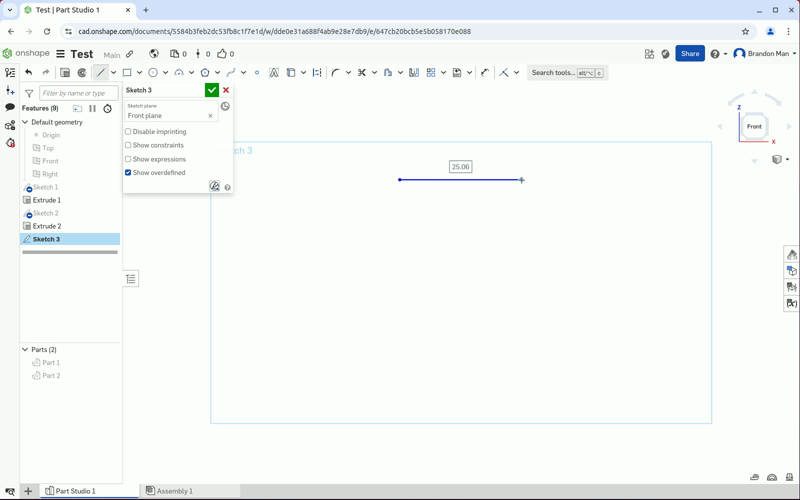
key_down(shift)
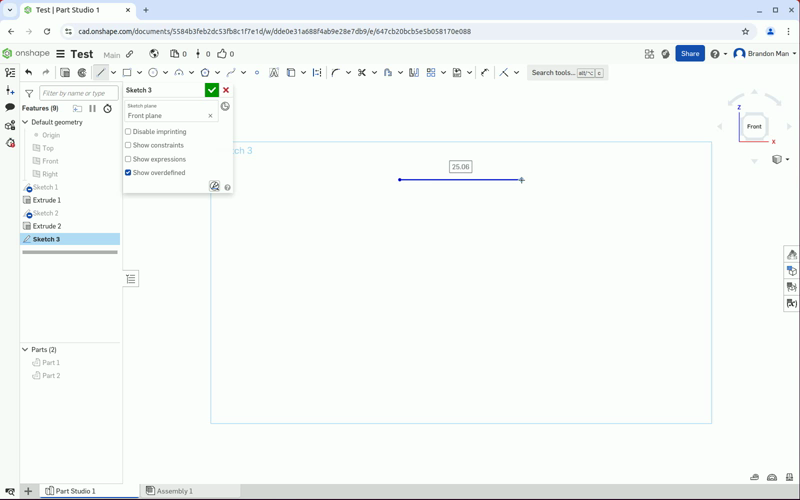
mouse_move(551, 179)
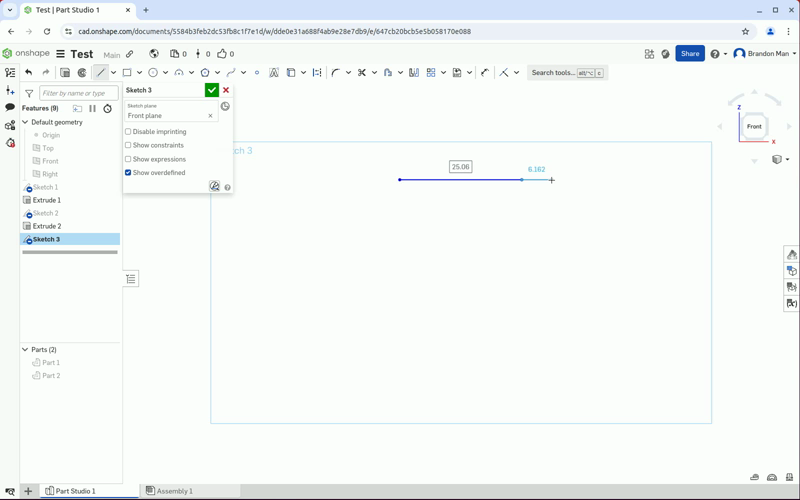
mouse_move(521, 171)
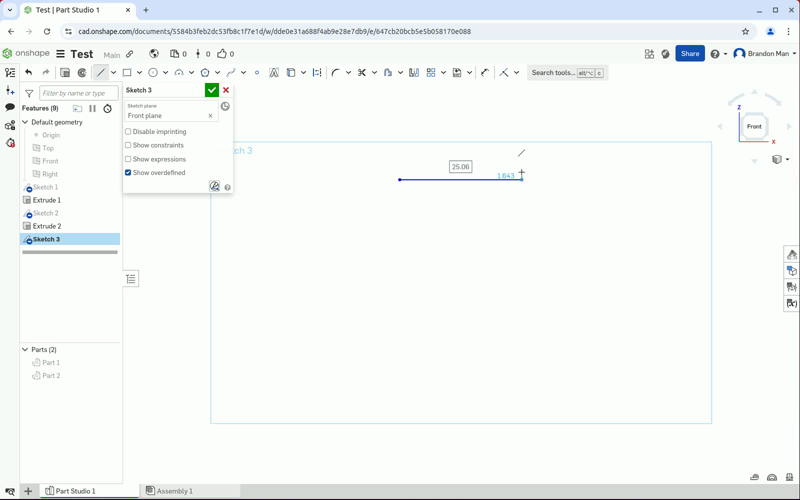
click(521, 171)
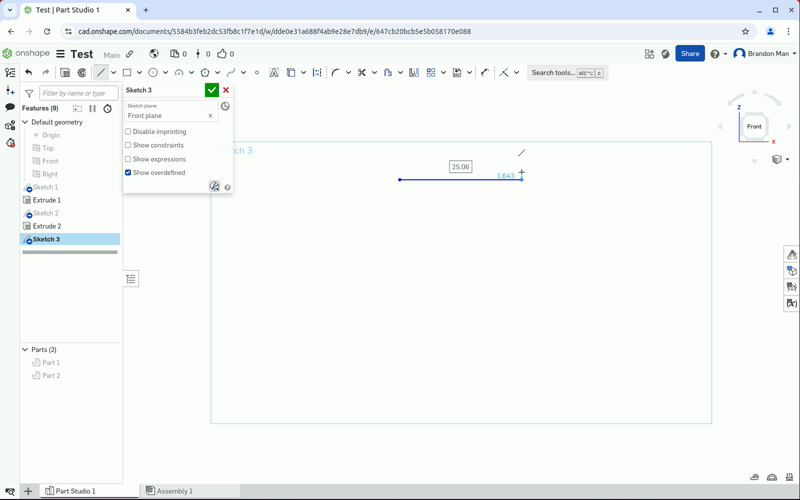
key_up(shift)
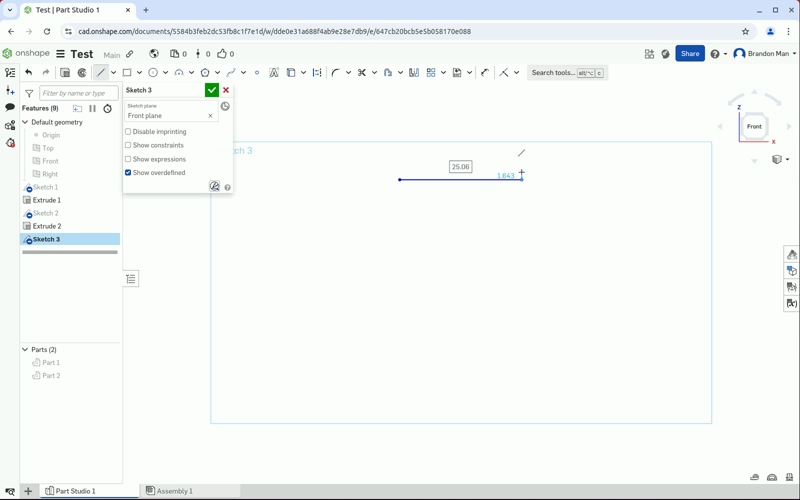
key_down(shift)
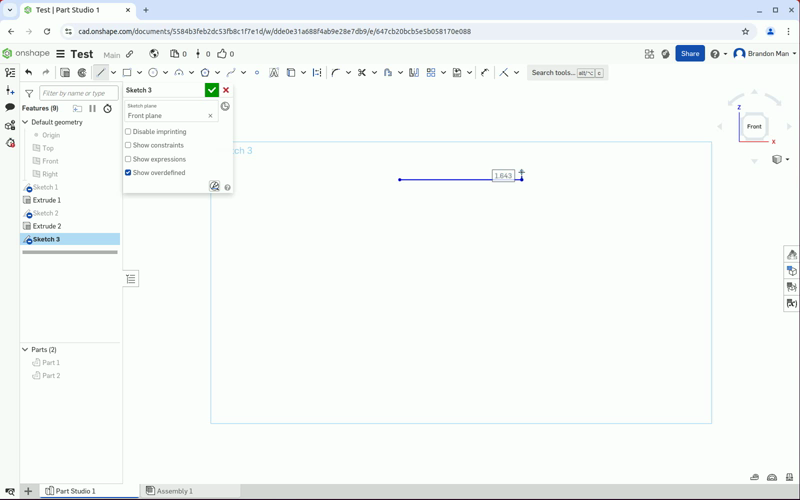
mouse_move(399, 171)
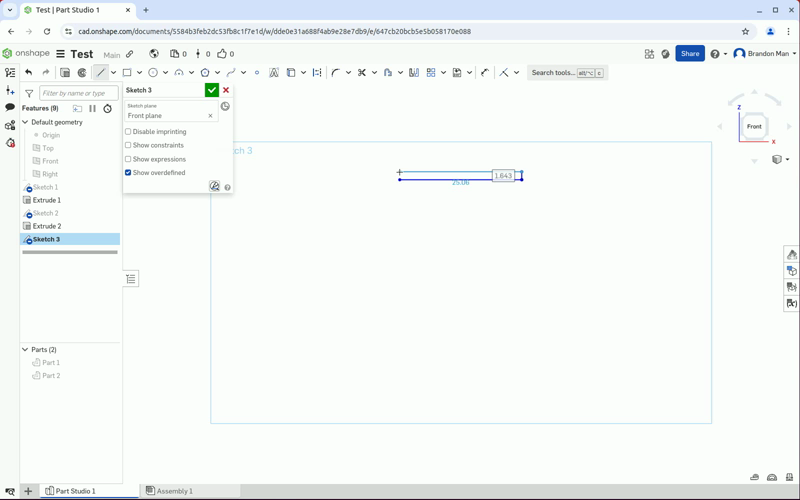
click(399, 171)
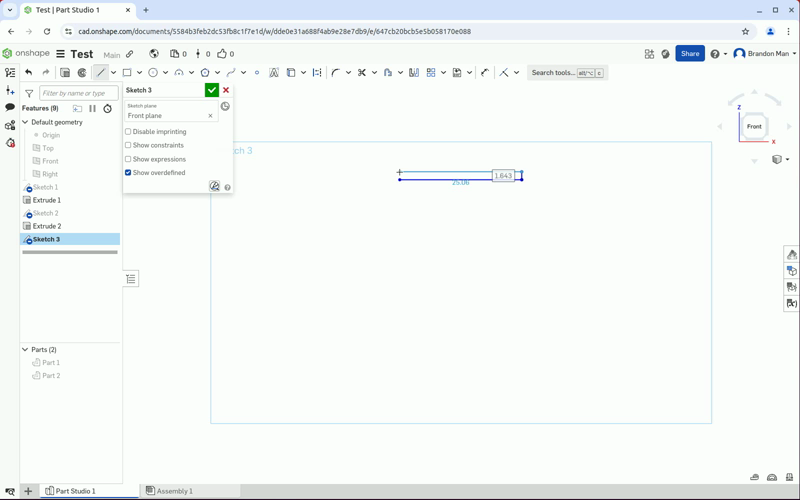
key_up(shift)
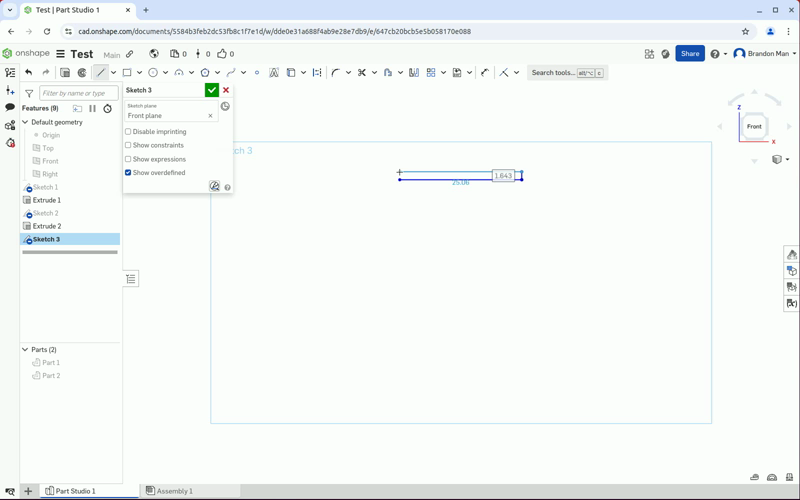
mouse_move(429, 171)
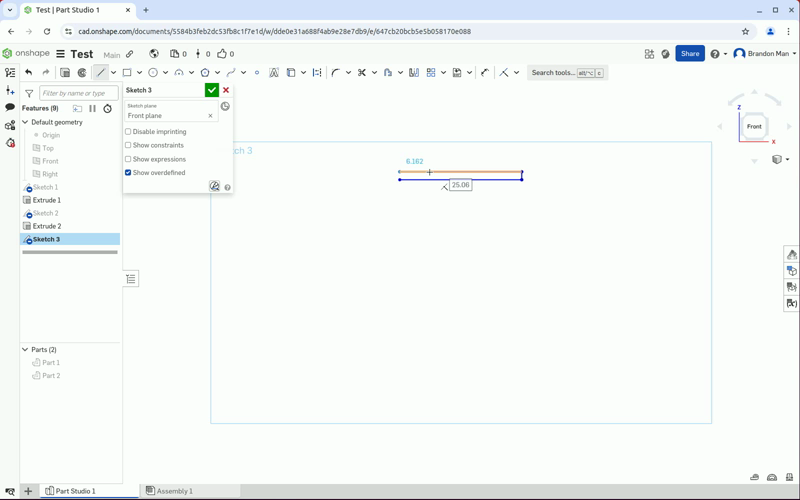
key_down(shift)
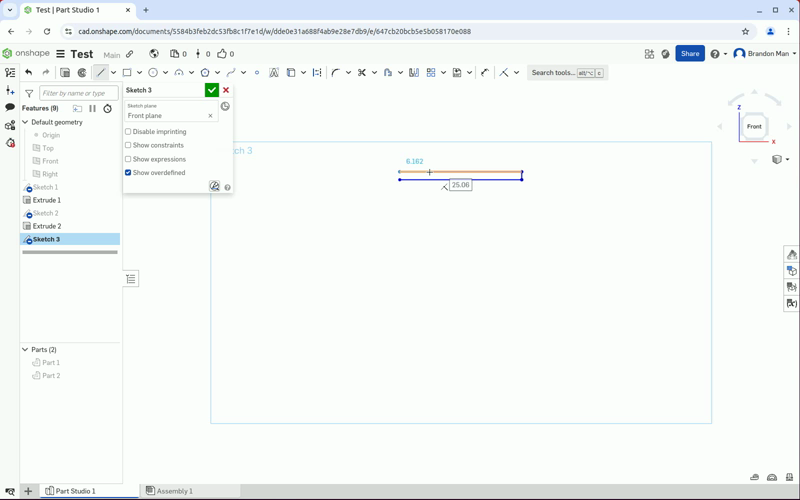
mouse_move(399, 179)
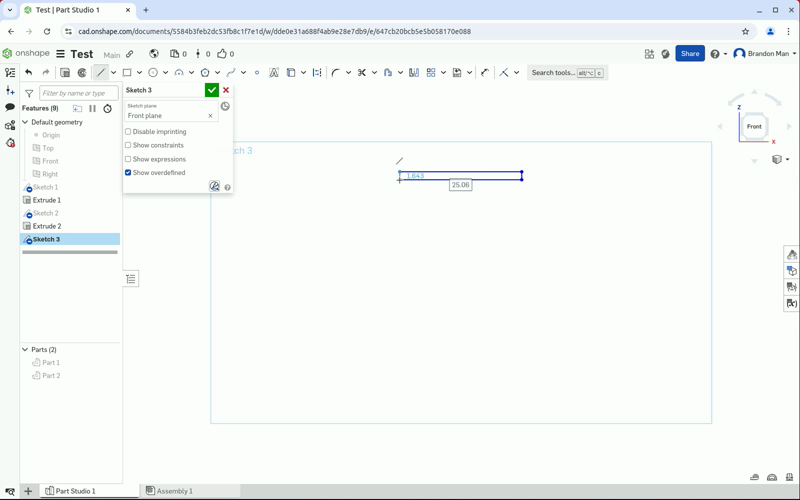
key_up(shift)
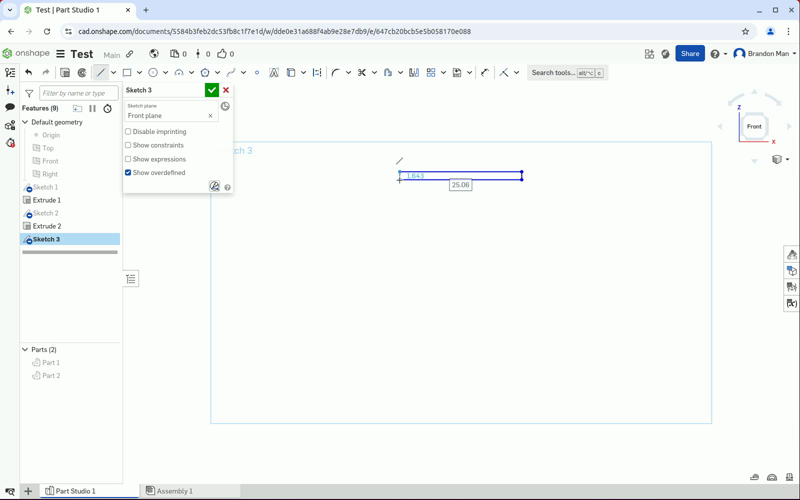
click(399, 179)
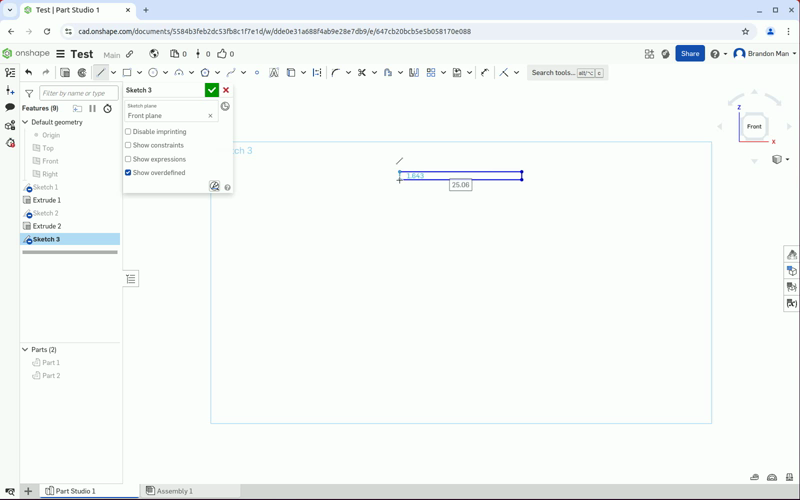
key(esc)
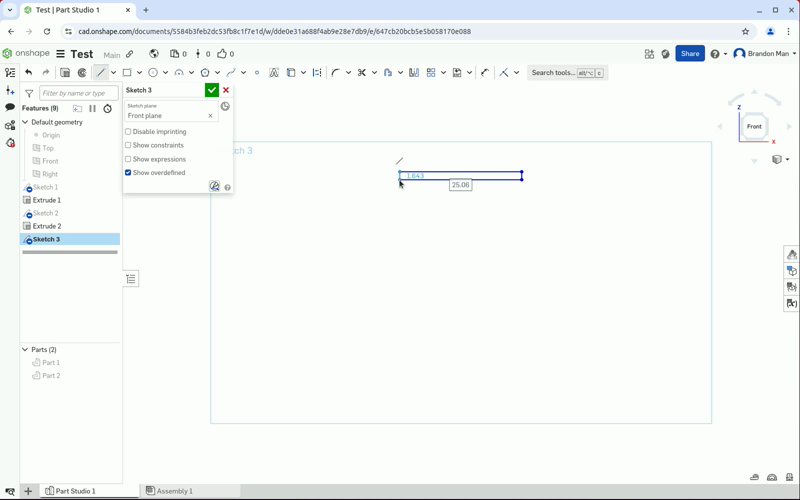
mouse_move(404, 173)
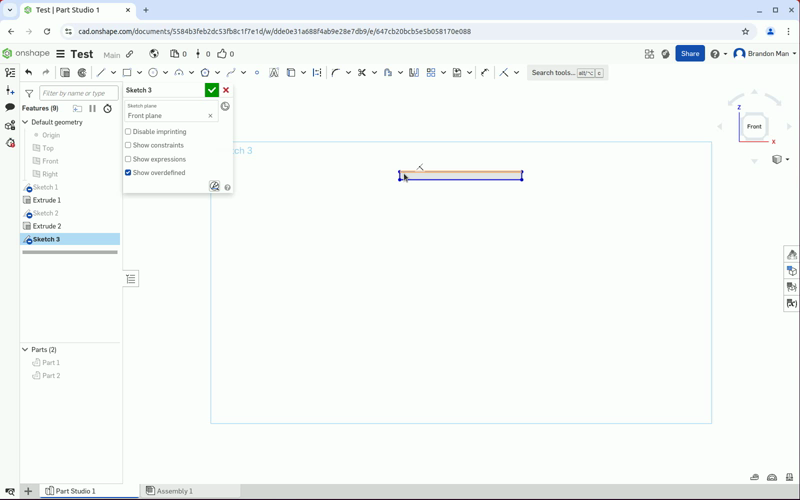
scroll(6)
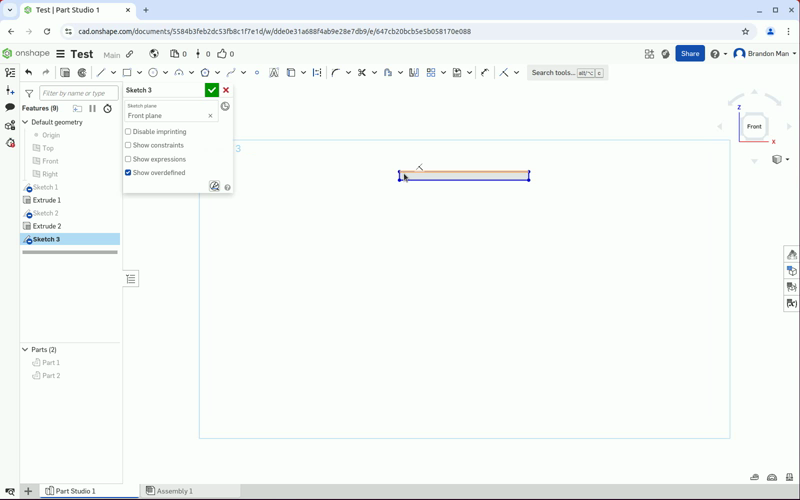
scroll(6)
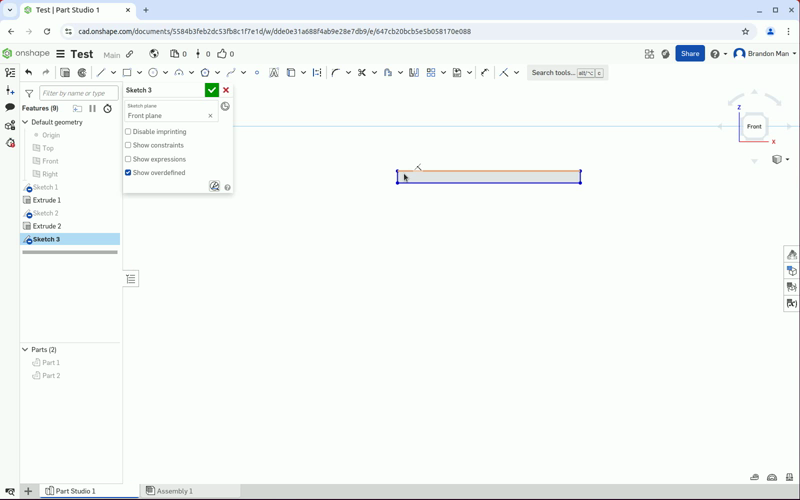
scroll(6)
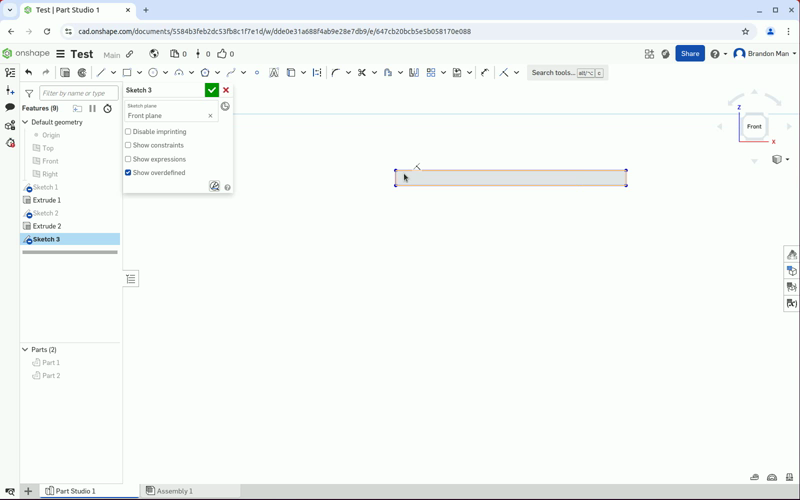
scroll(6)
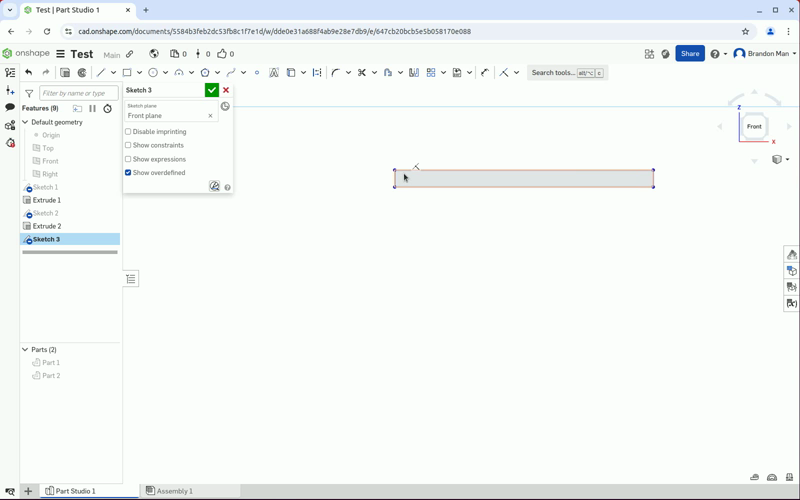
scroll(6)
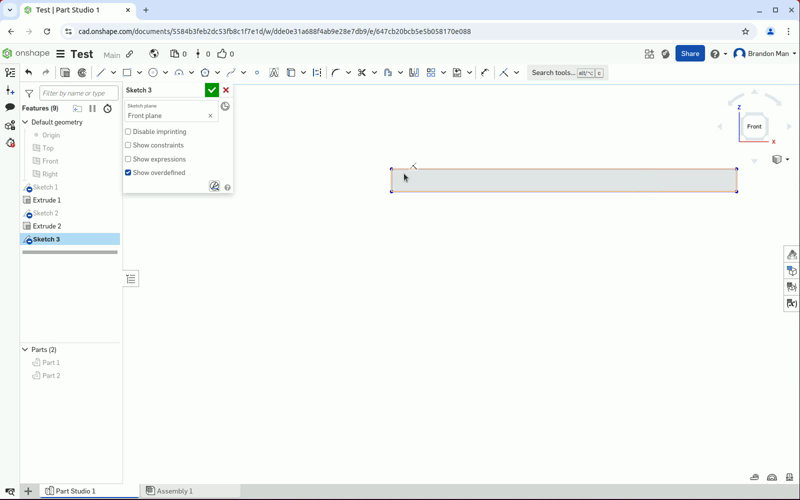
scroll(6)
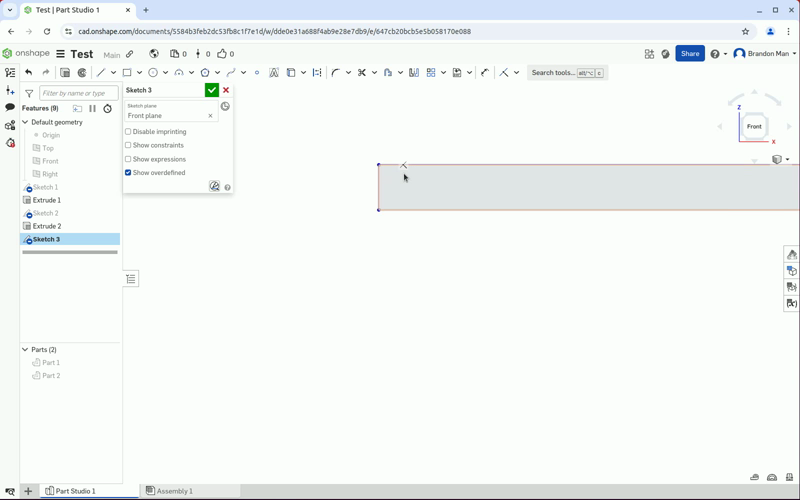
scroll(6)
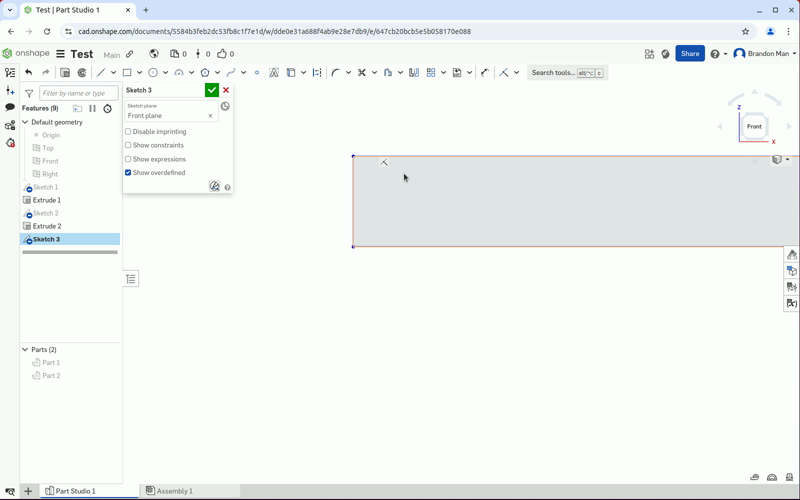
click(404, 173)
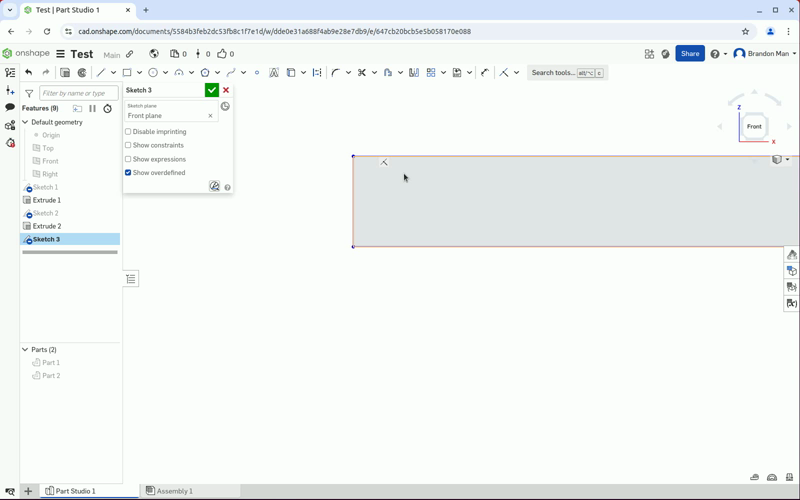
scroll(-6)
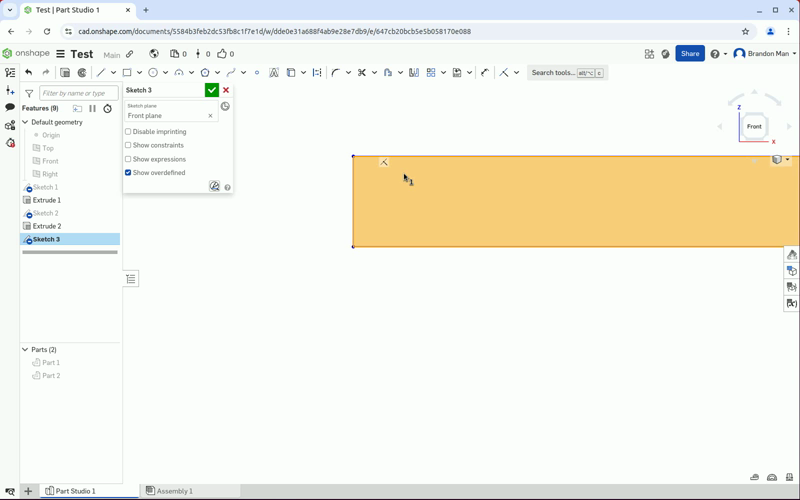
scroll(-6)
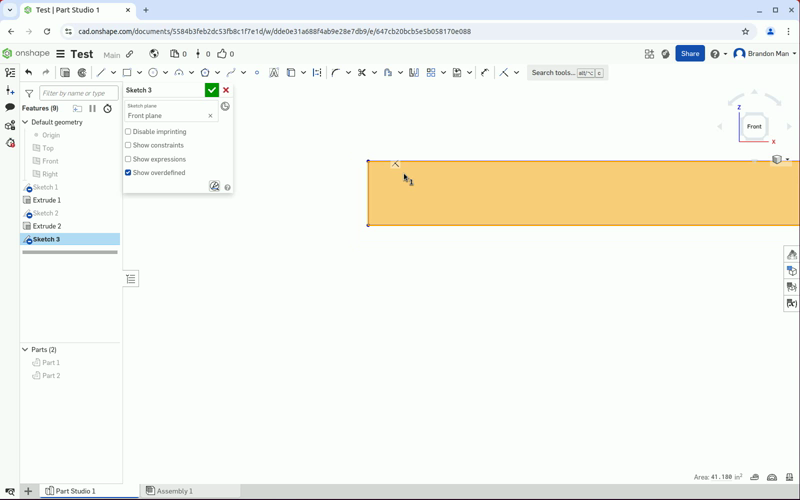
scroll(-6)
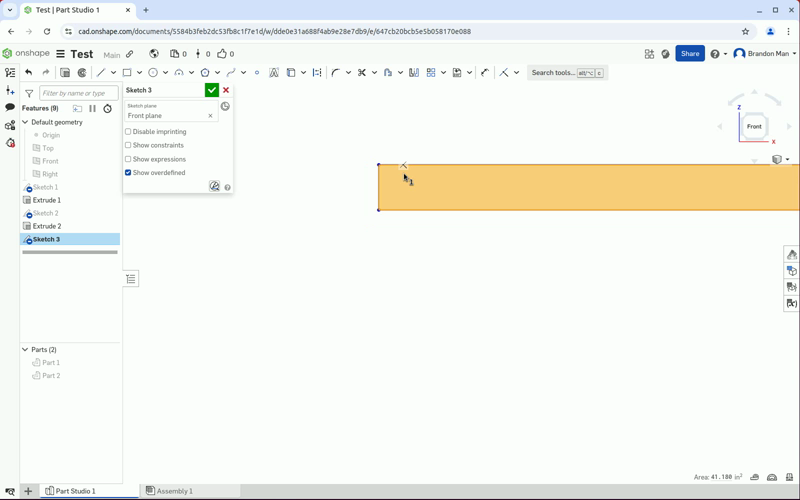
scroll(-6)
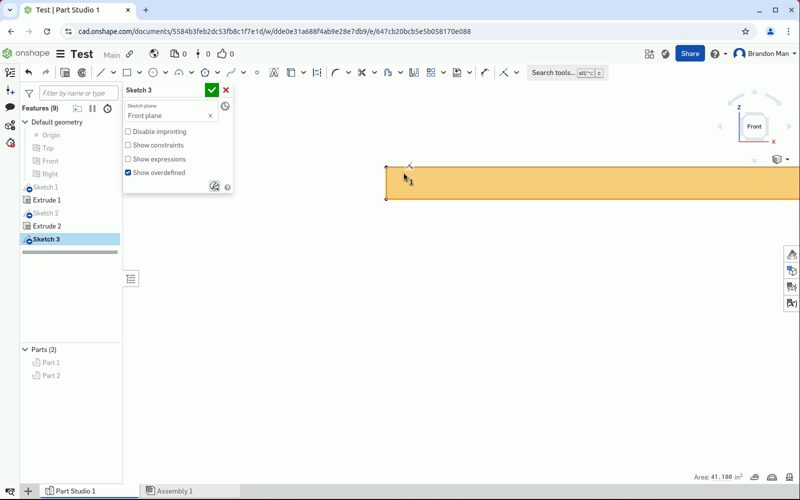
scroll(-6)
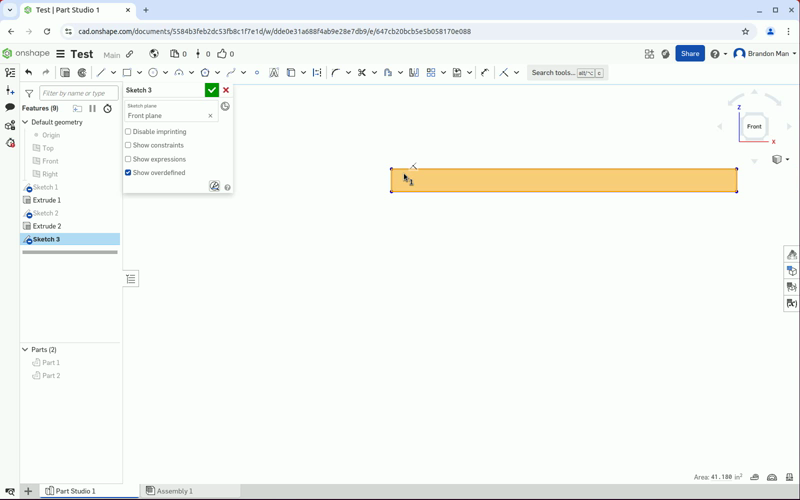
scroll(-6)
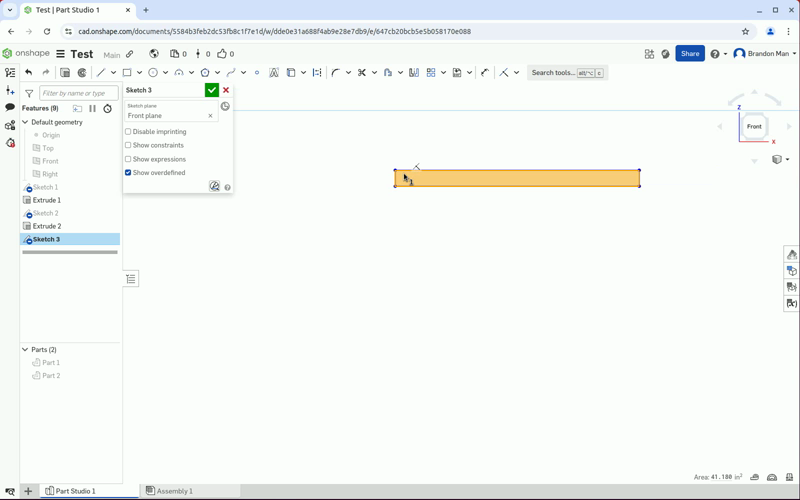
scroll(-6)
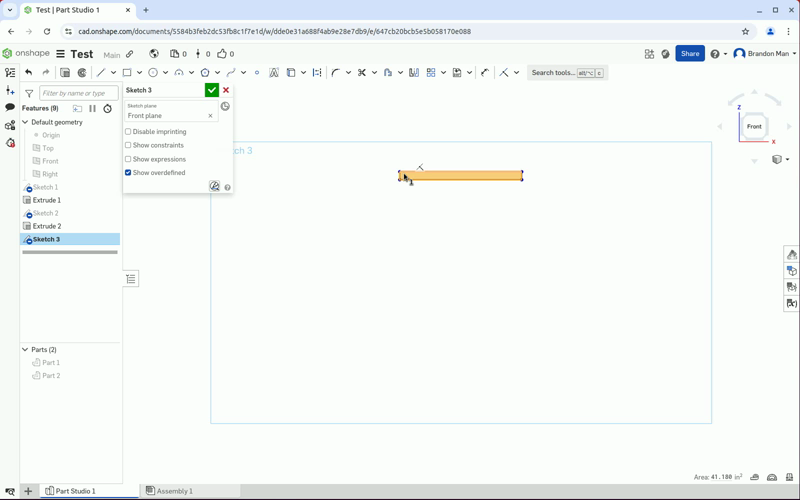
mouse_move(73, 352)
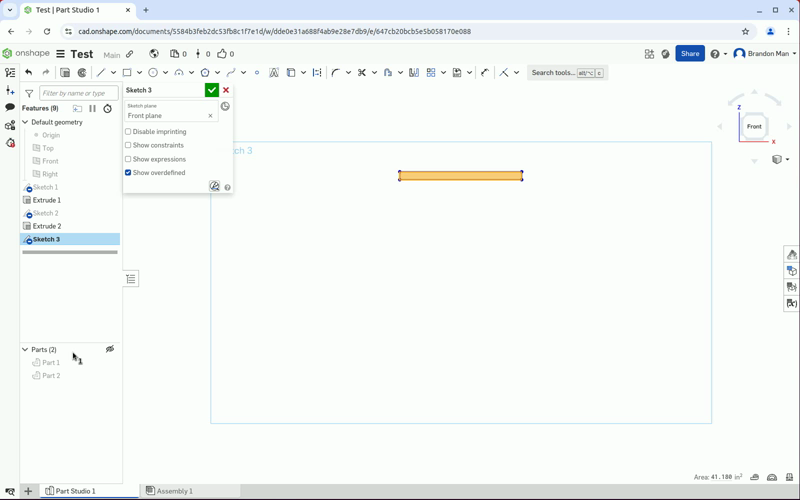
key(shift+y)
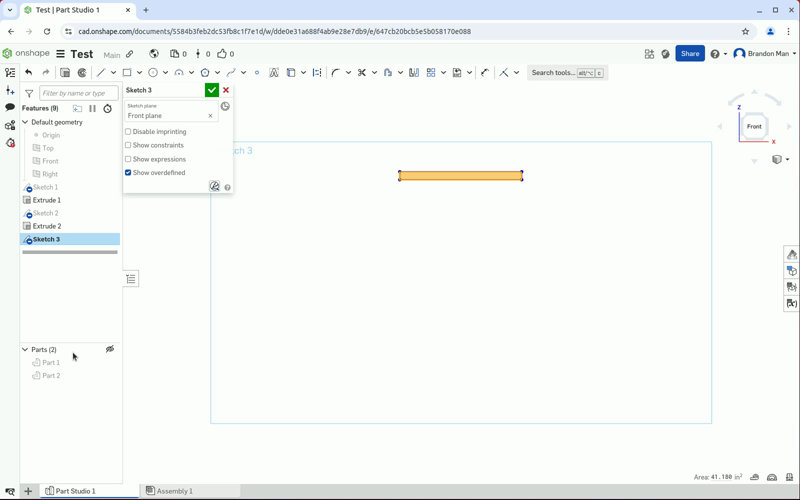
key(shift+e)
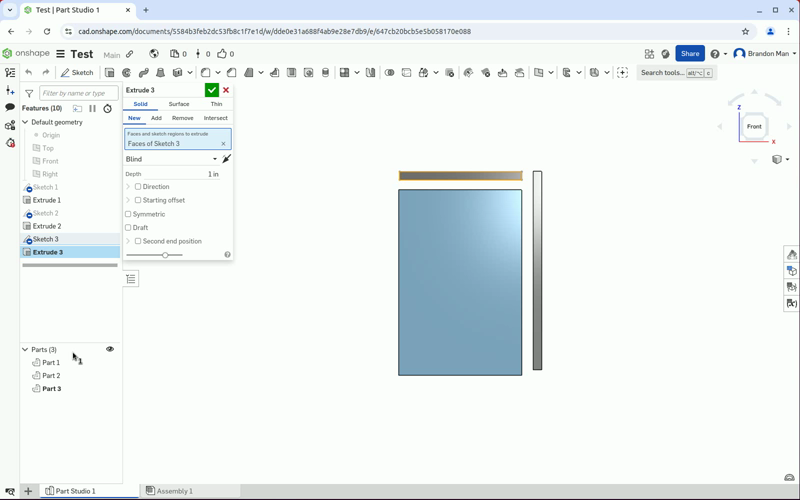
mouse_move(143, 106)
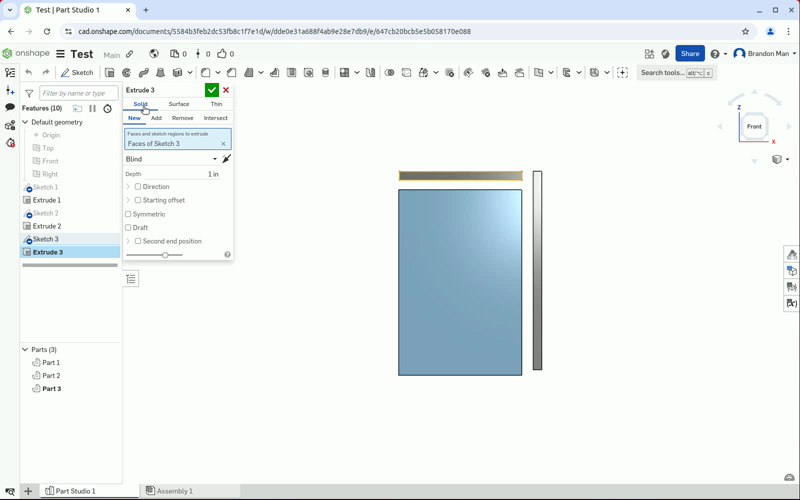
click(143, 106)
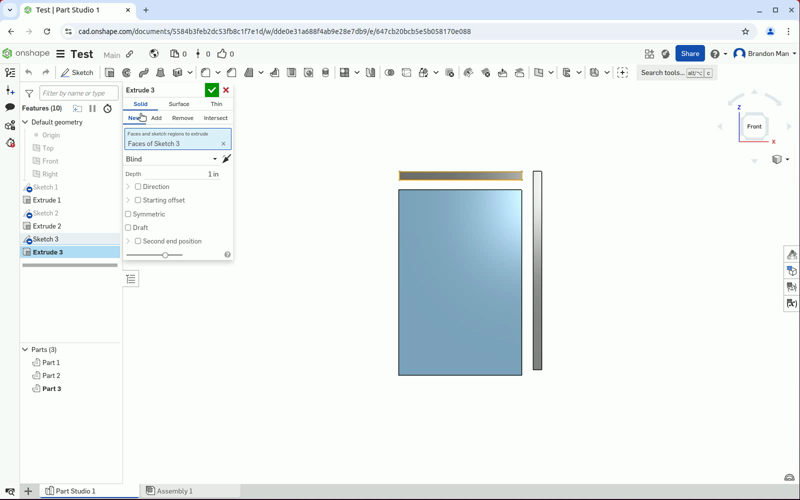
mouse_move(137, 120)
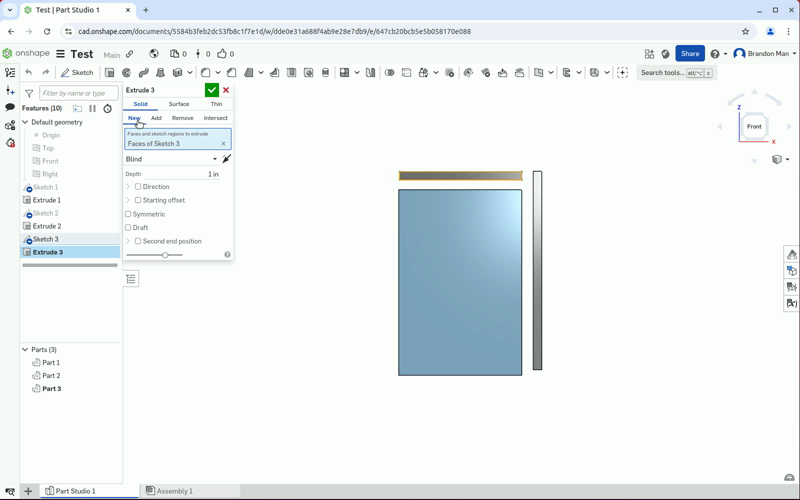
click(137, 120)
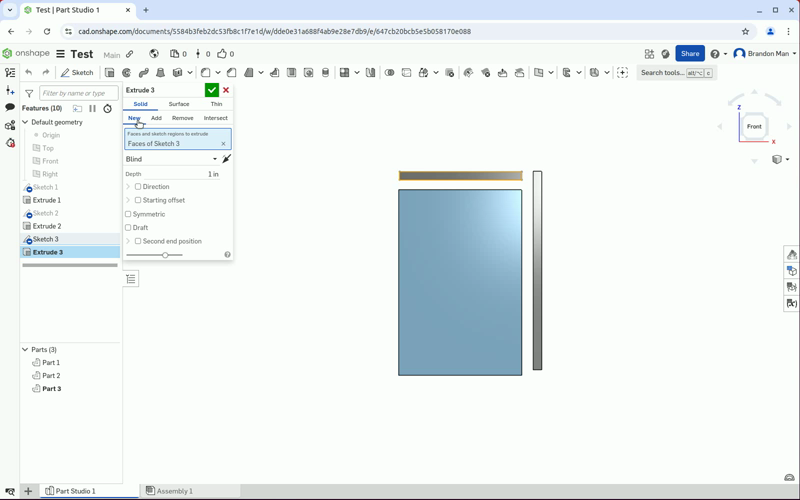
key(tab, 4)
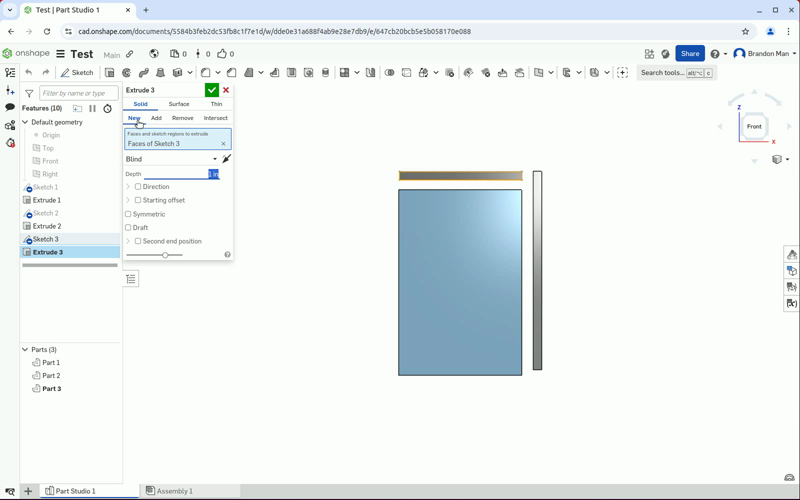
text(0.963)
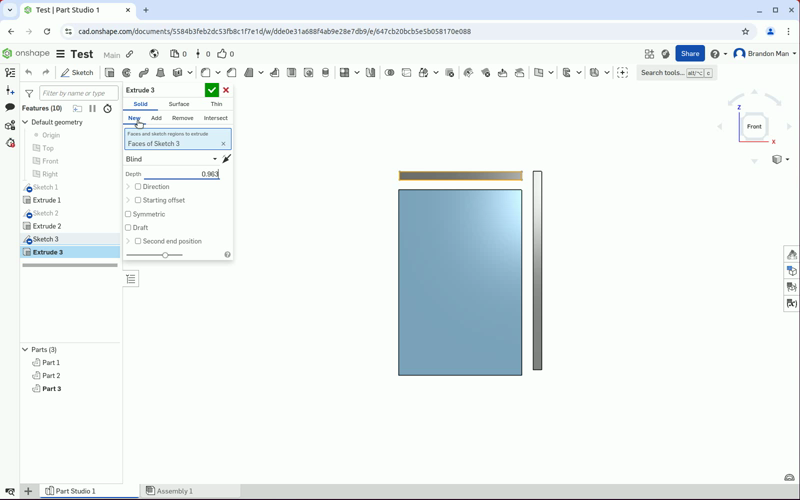
key(enter)
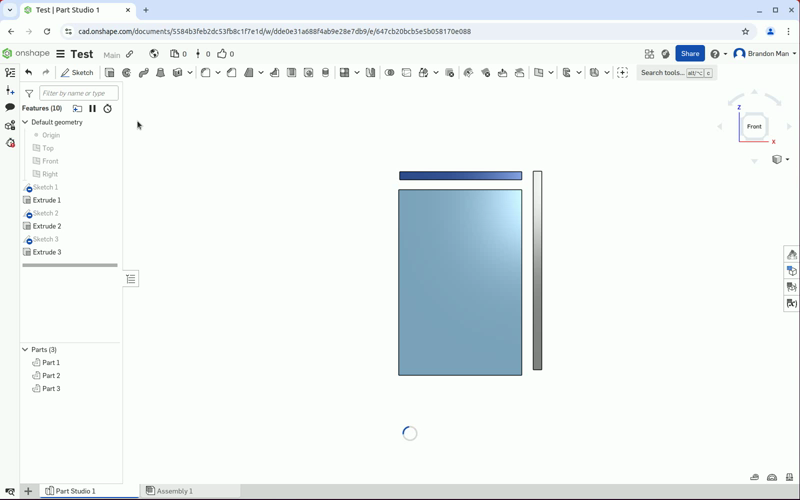
key(shift+h)
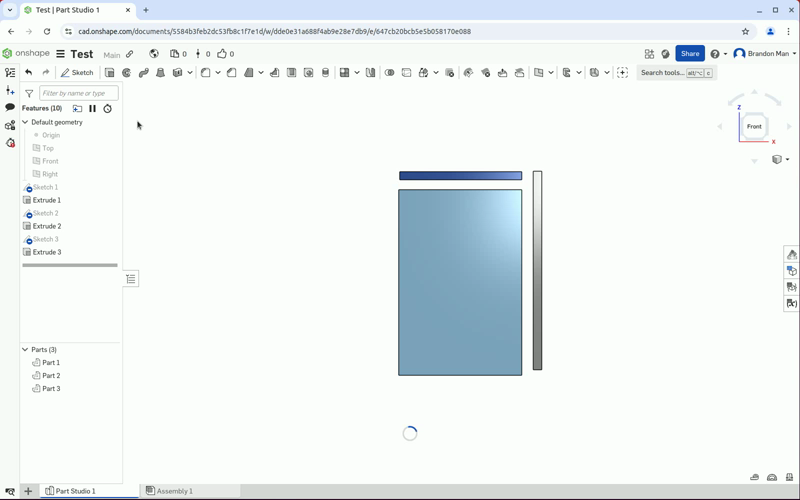
key(shift+h)
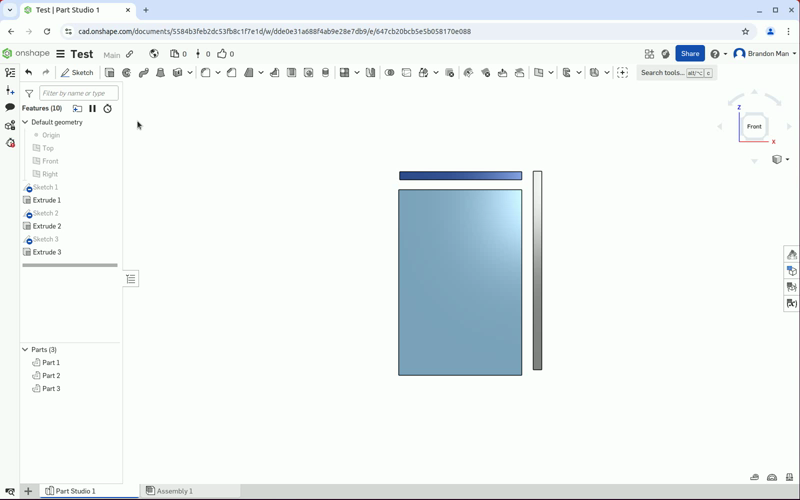
mouse_move(73, 189)
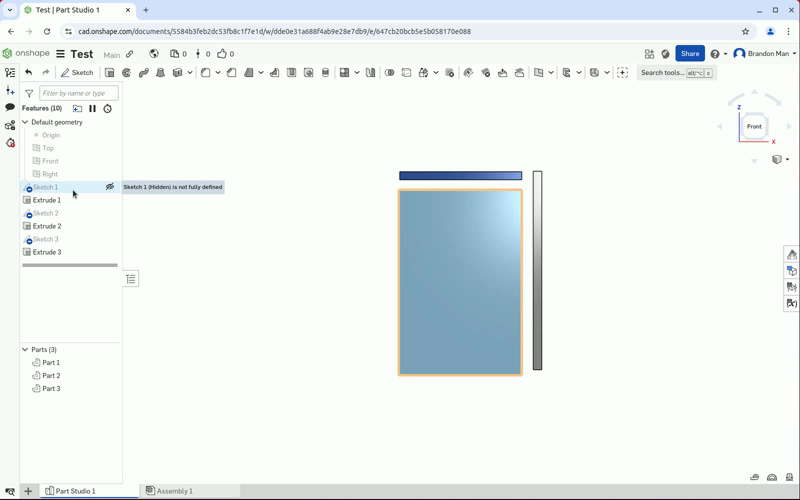
click(73, 189)
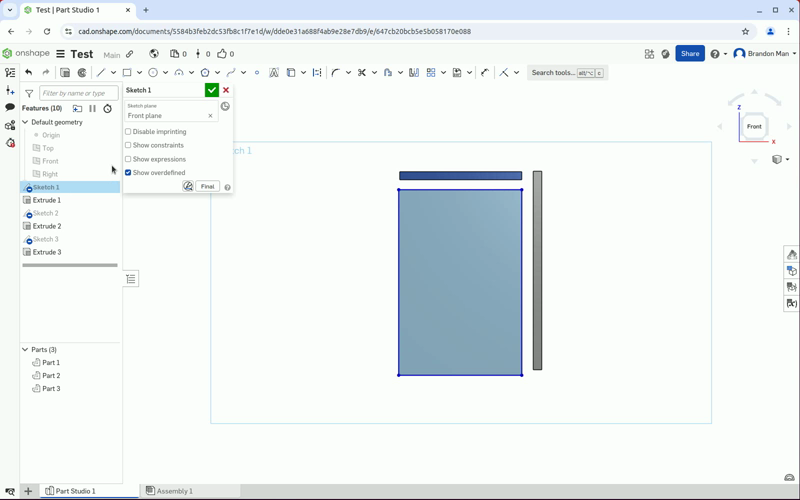
mouse_move(229, 92)
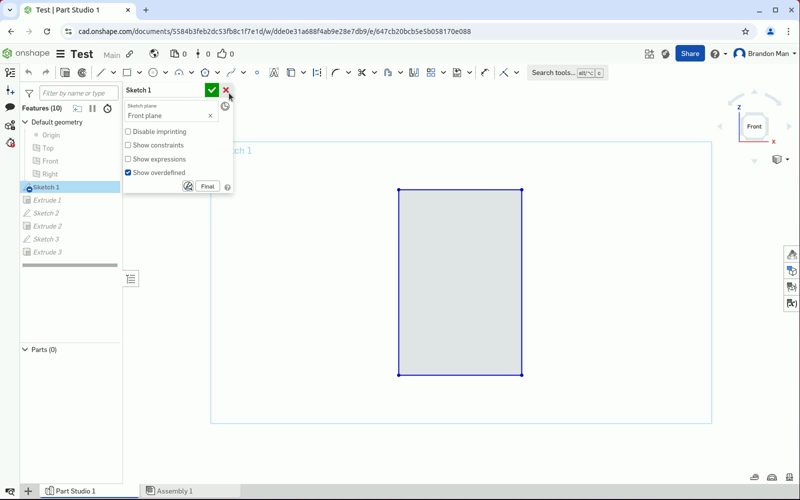
click(229, 92)
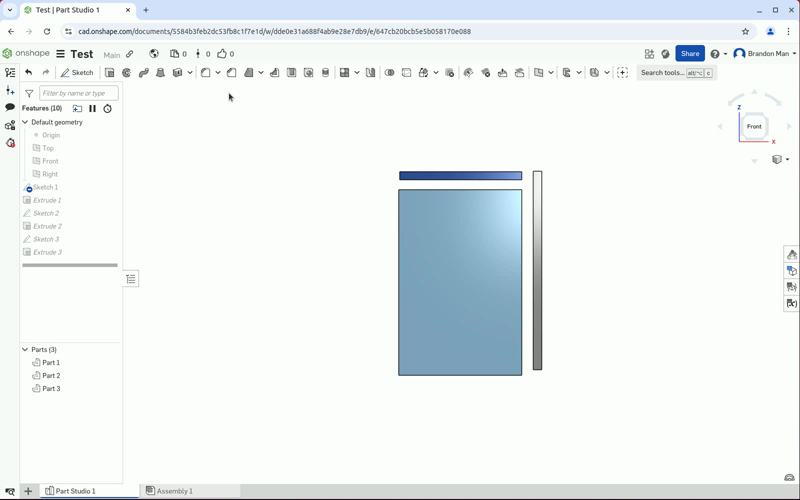
mouse_move(73, 352)
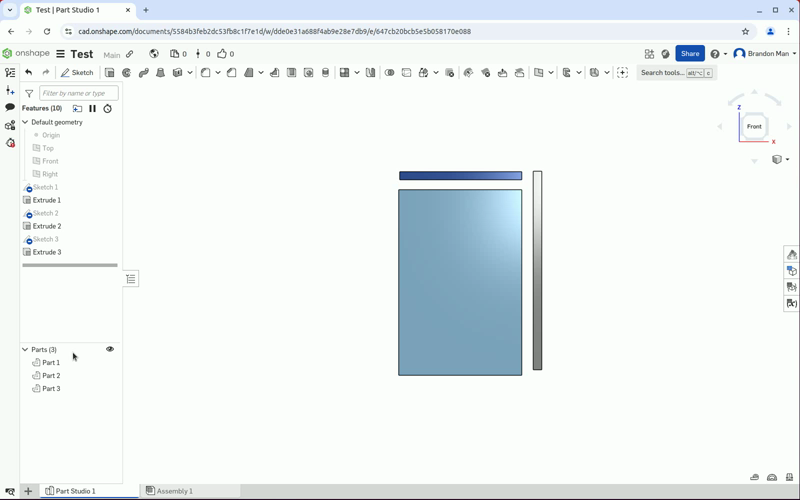
key(y)
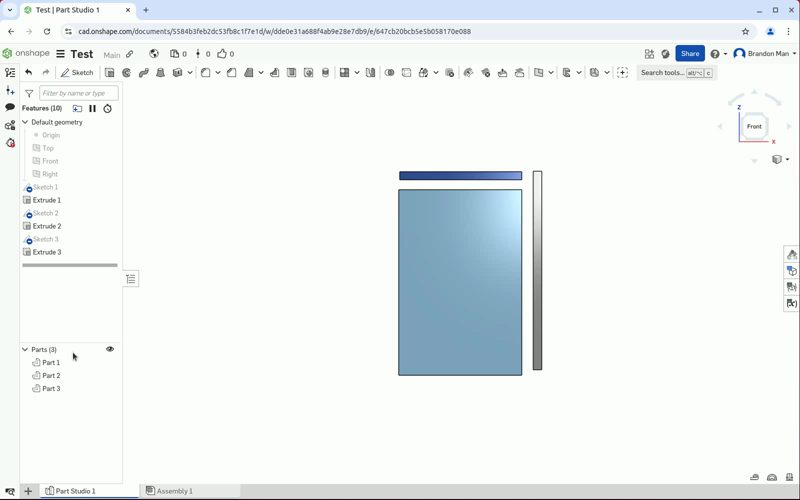
key(shift+p)
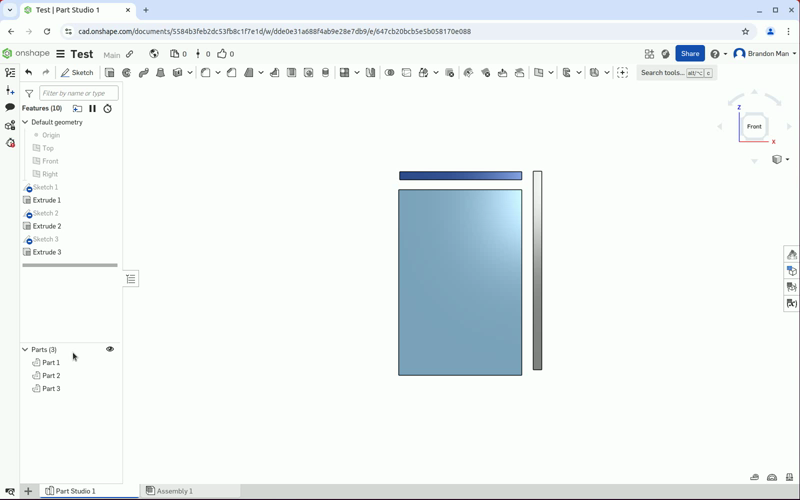
key(space)
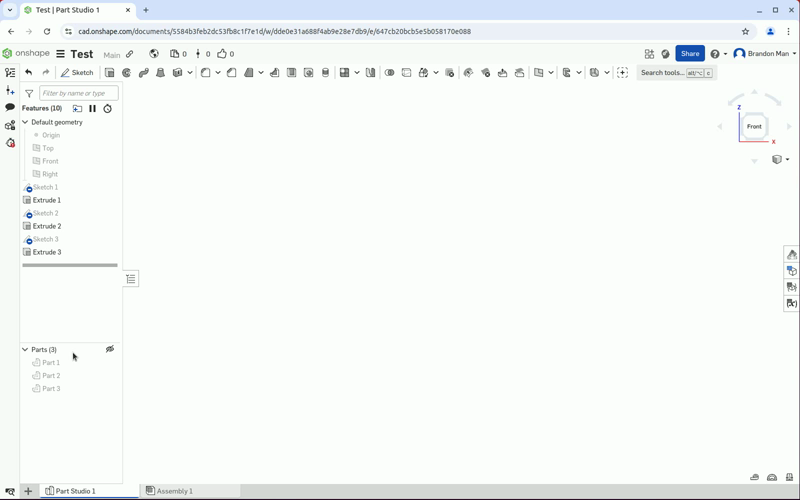
key_down(shift)
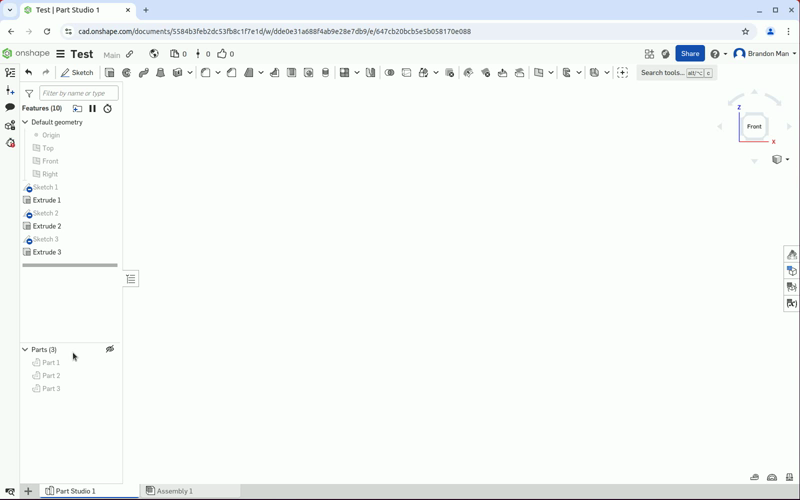
key(left)
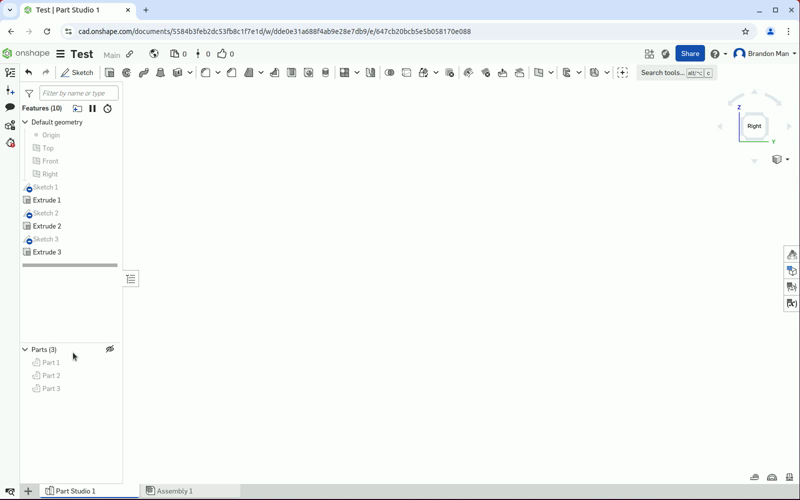
key_up(shift)
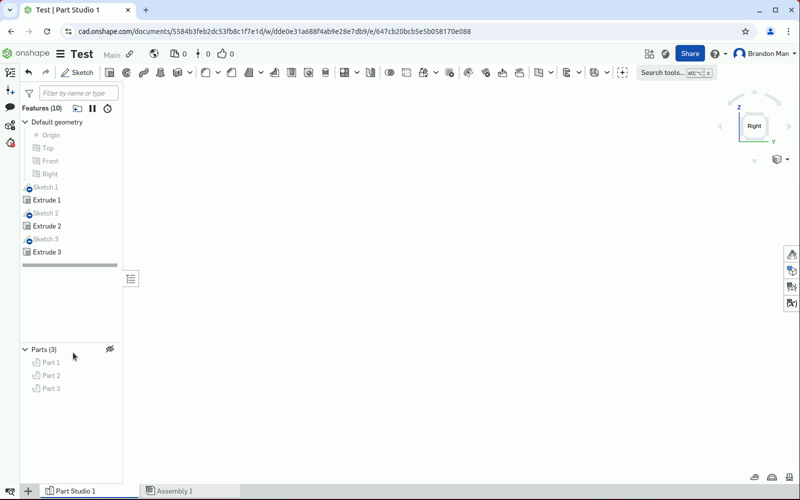
mouse_move(73, 352)
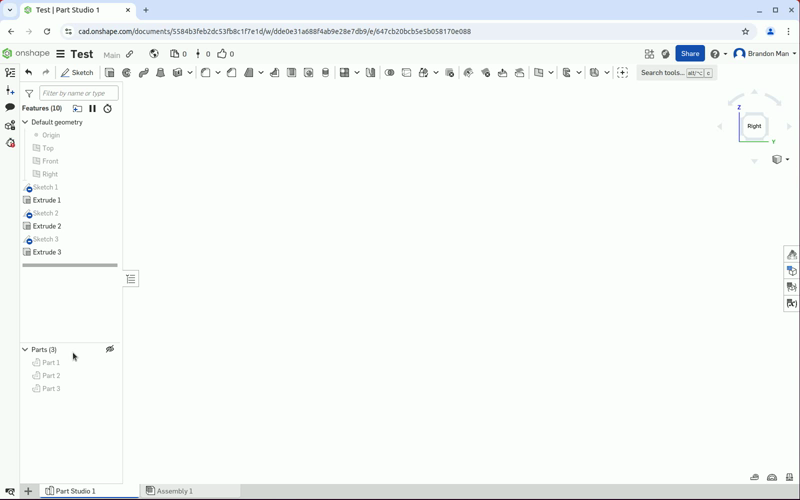
key(shift+y)
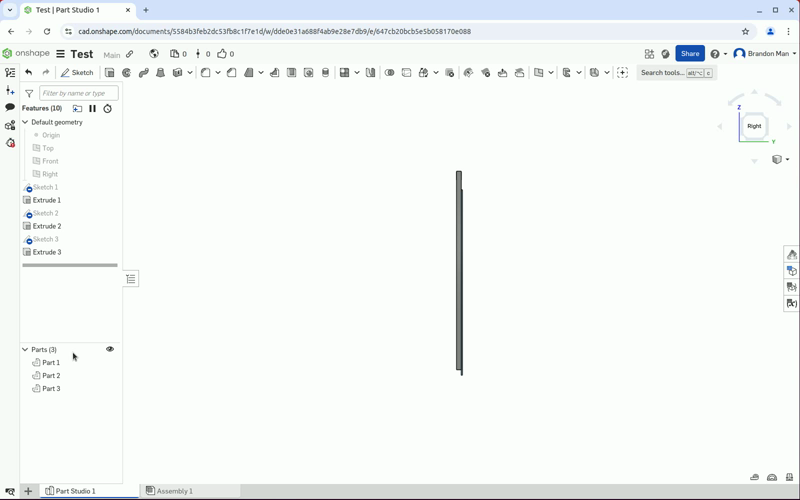
mouse_move(541, 75)
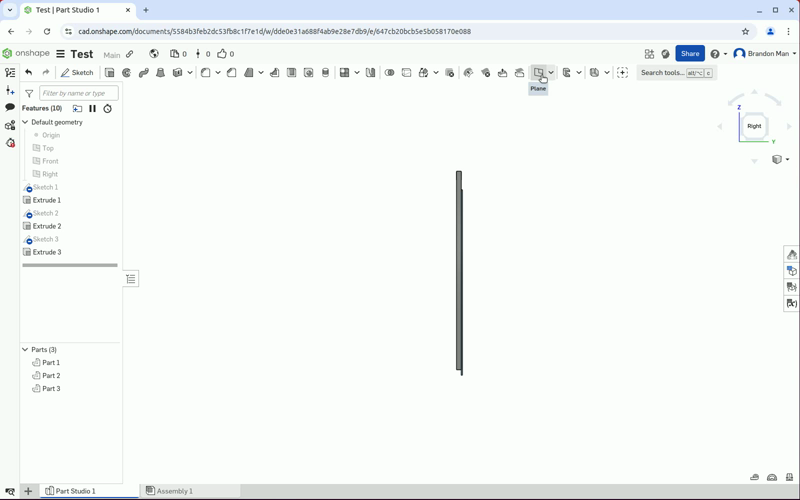
click(541, 75)
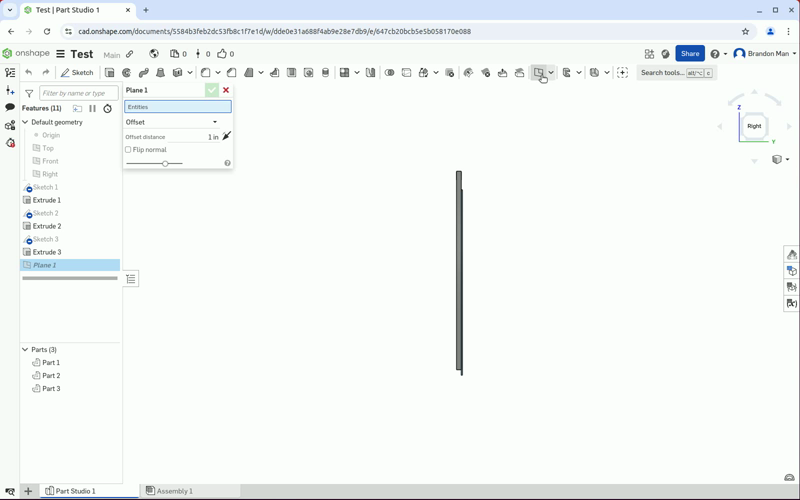
mouse_move(73, 176)
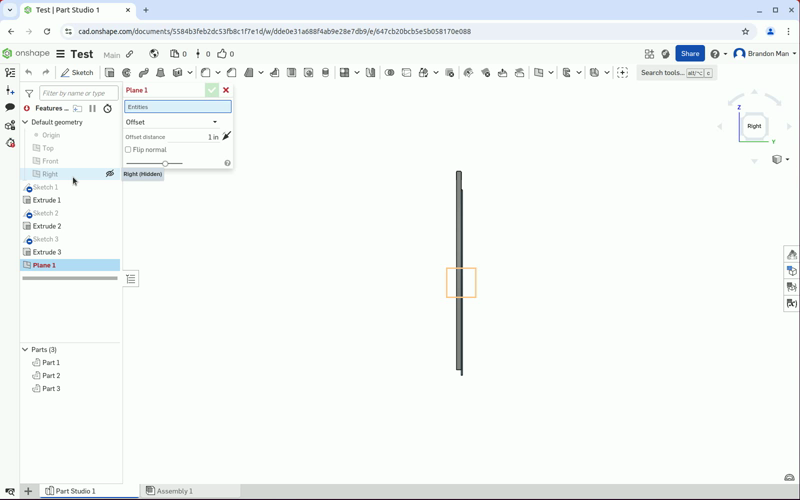
click(73, 176)
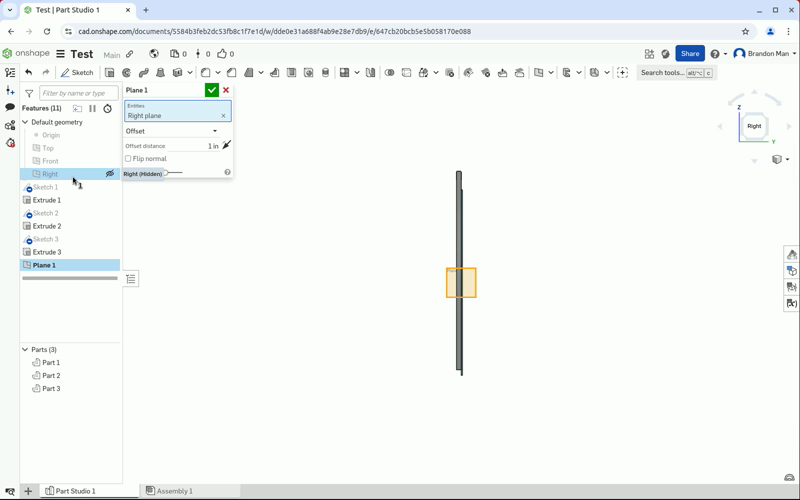
key(tab, 2)
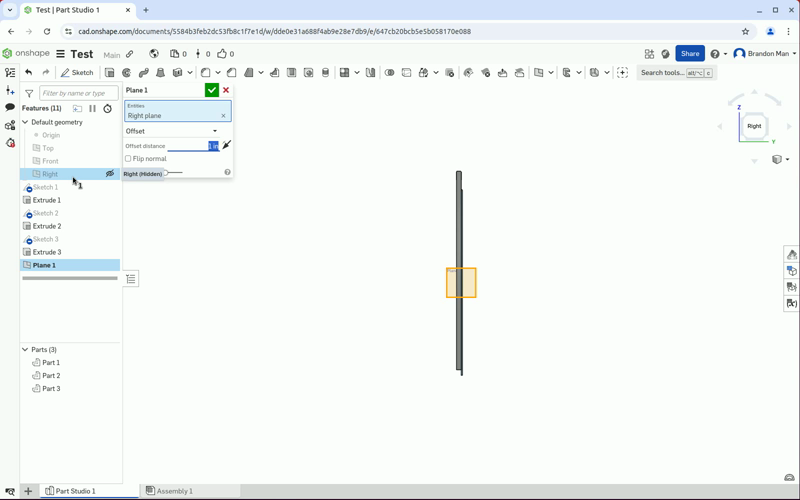
text(12.509)
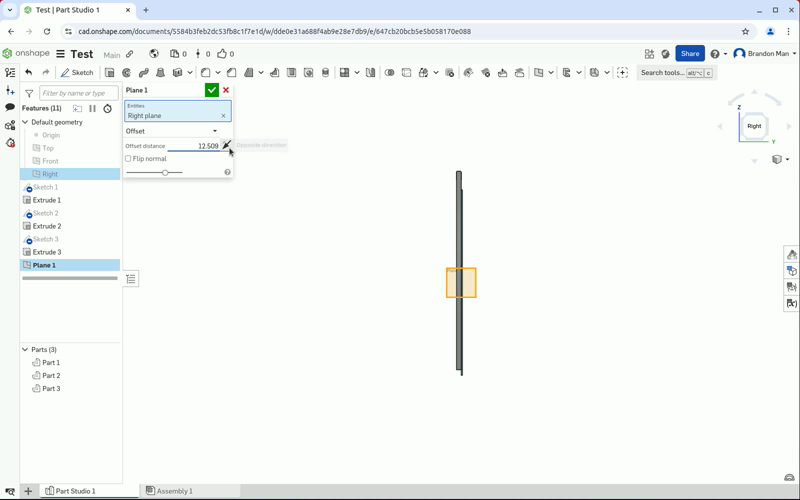
mouse_move(229, 147)
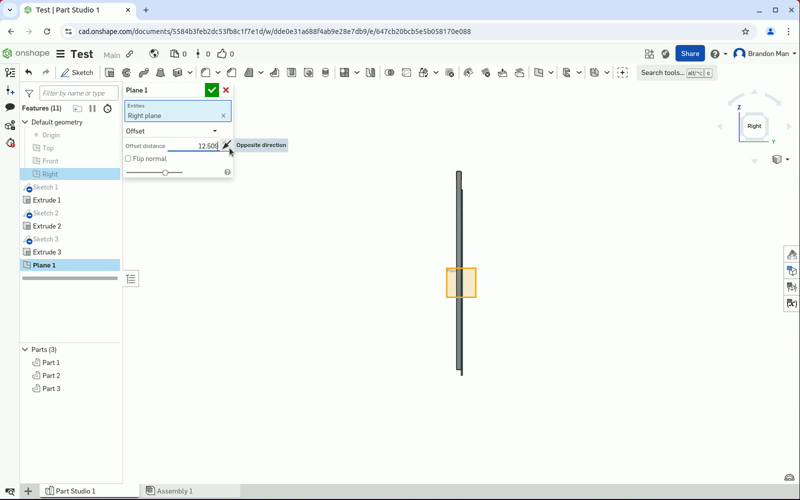
click(229, 147)
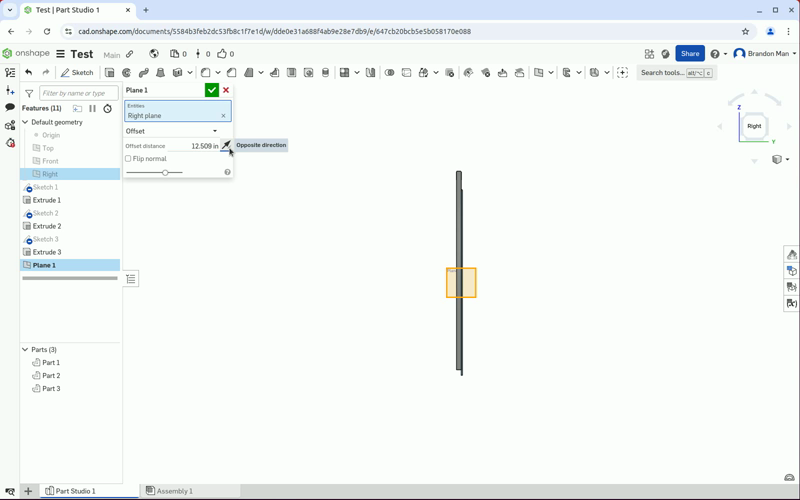
key(enter, 2)
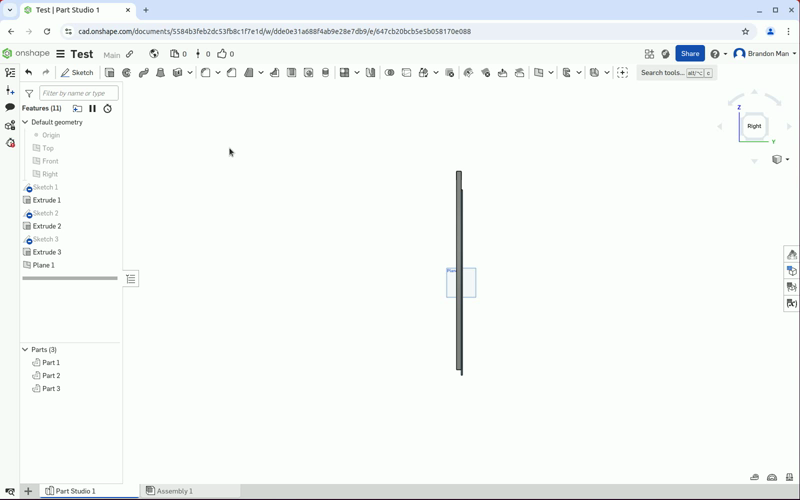
key(shift+s)
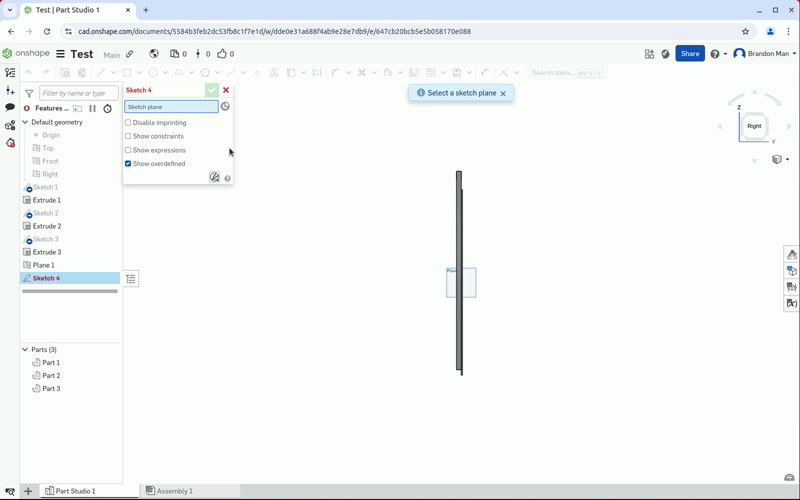
mouse_move(73, 267)
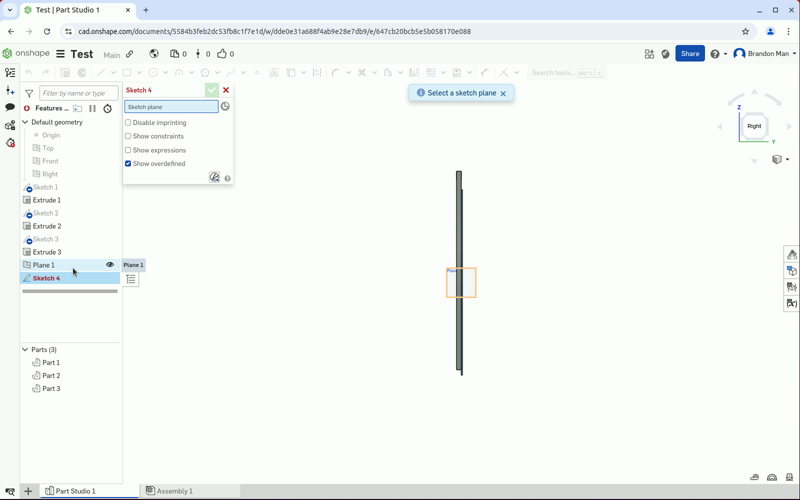
click(73, 267)
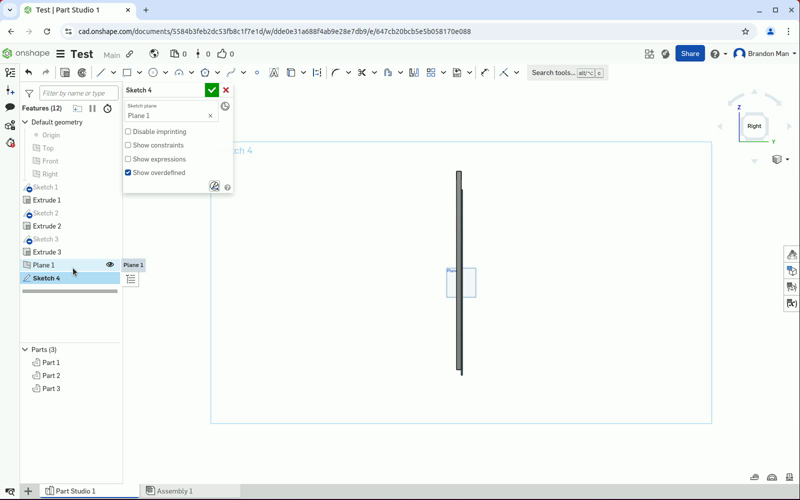
mouse_move(73, 352)
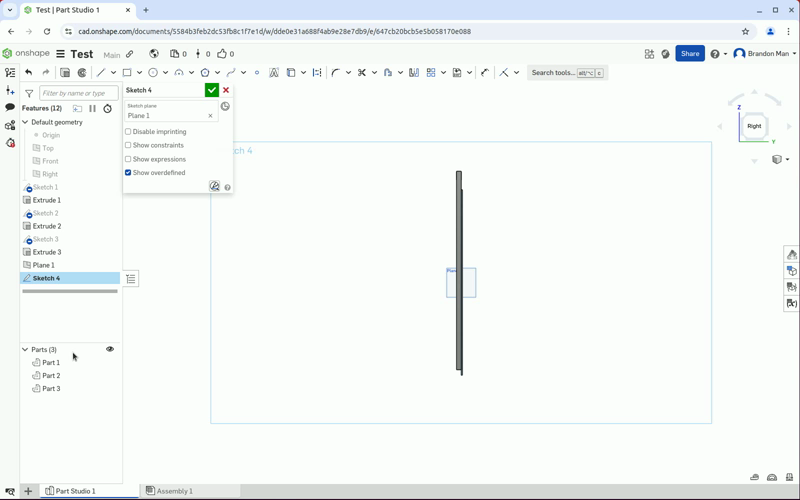
key(y)
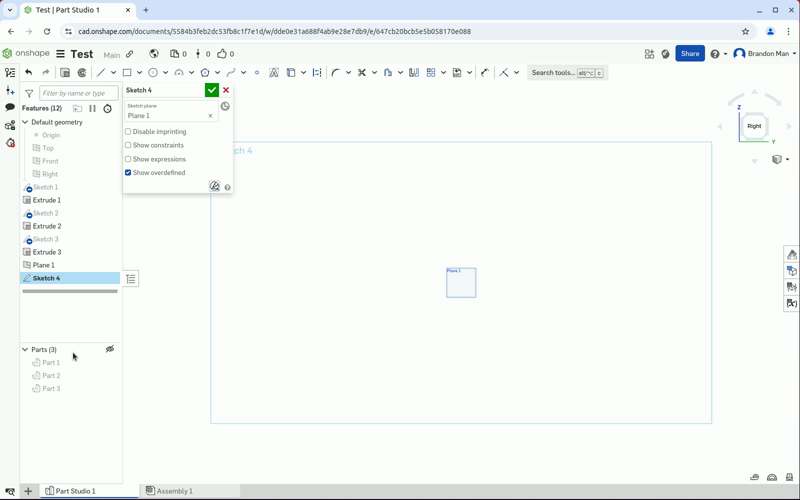
key(l)
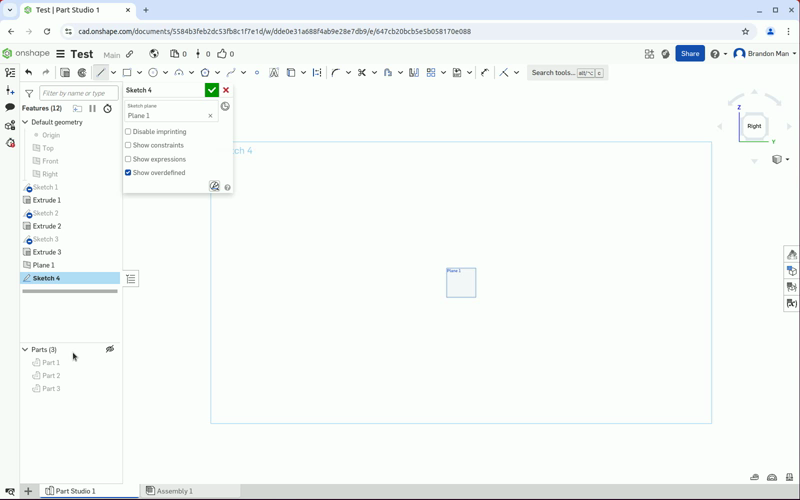
key_down(shift)
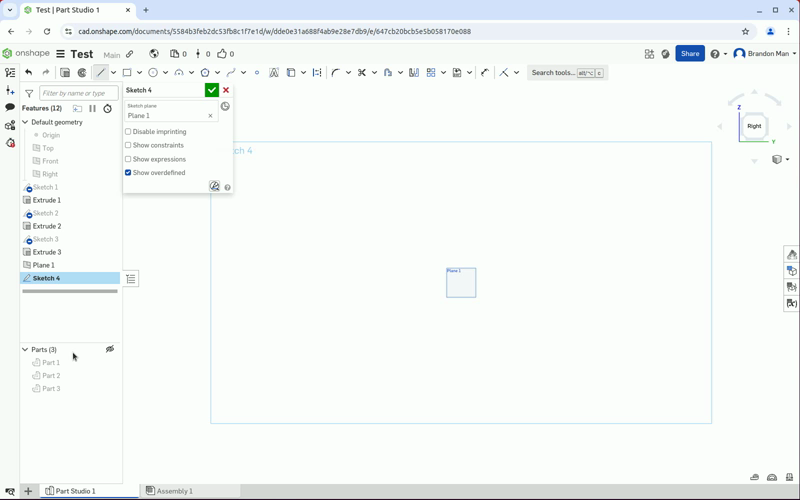
mouse_move(456, 179)
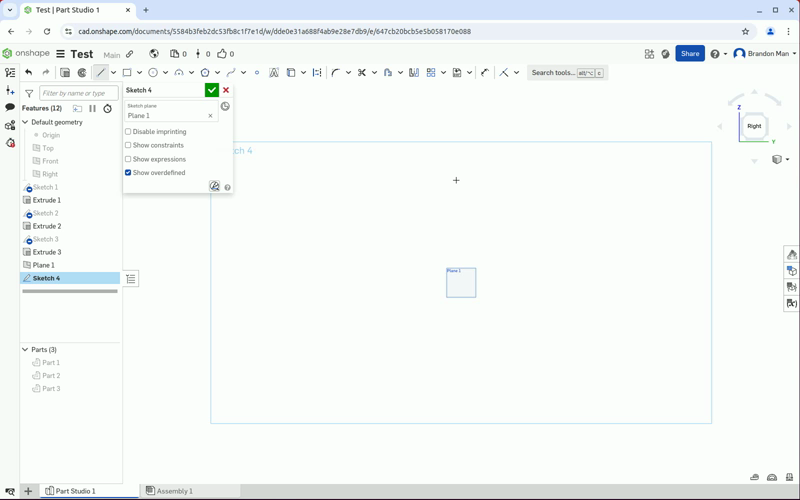
click(456, 179)
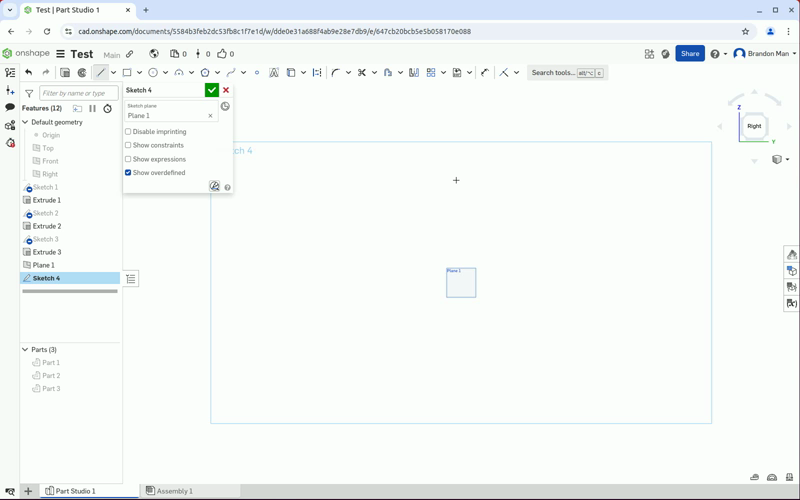
key_up(shift)
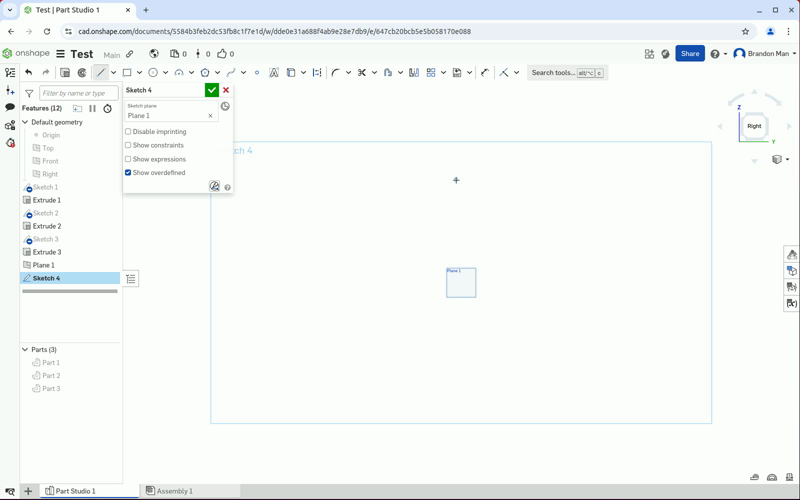
key_down(shift)
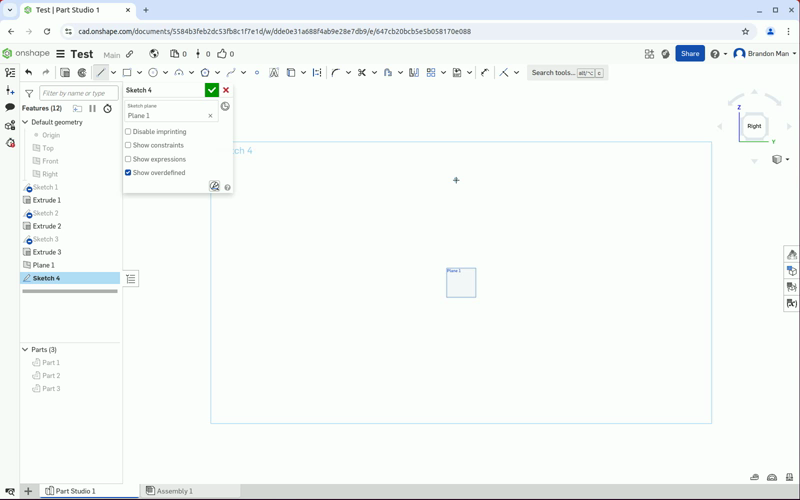
mouse_move(486, 179)
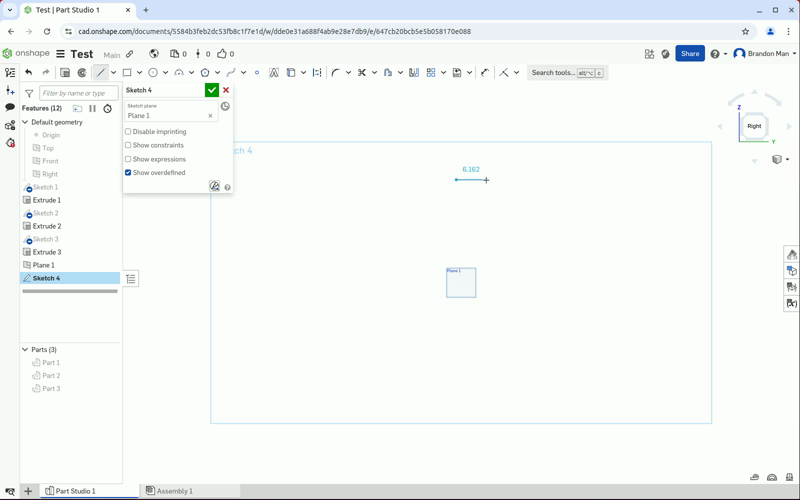
mouse_move(459, 179)
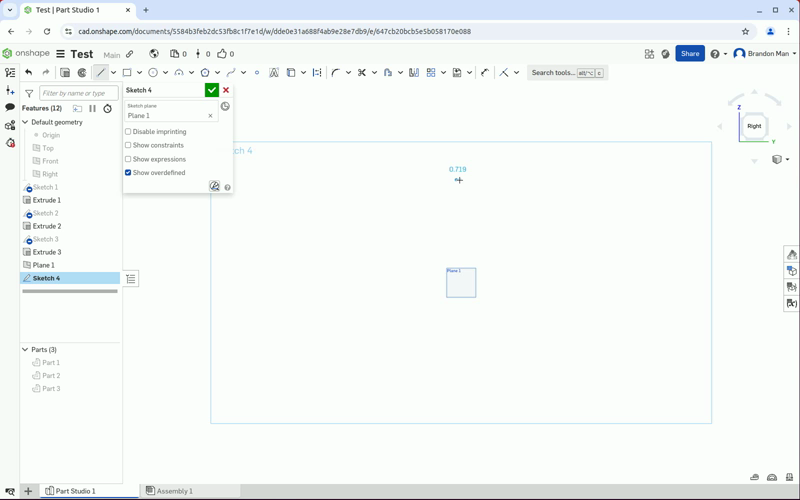
scroll(6)
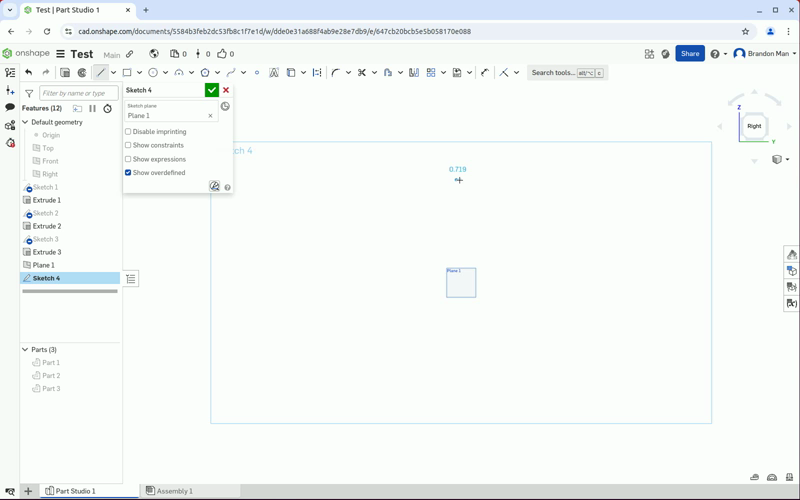
scroll(6)
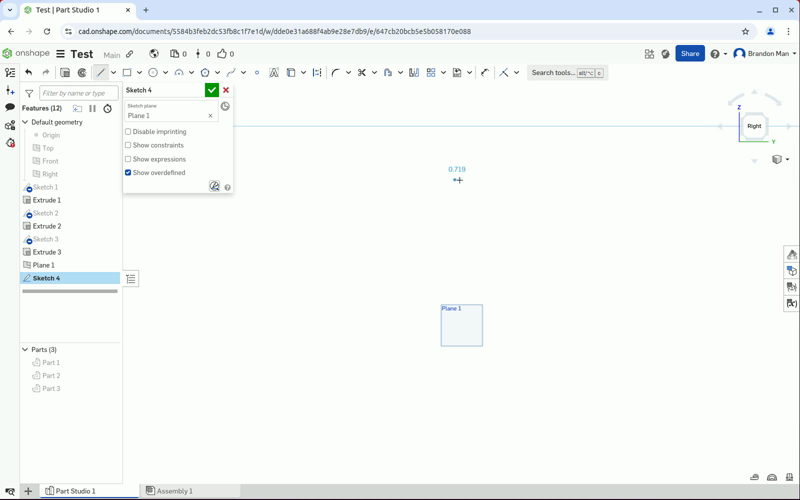
scroll(6)
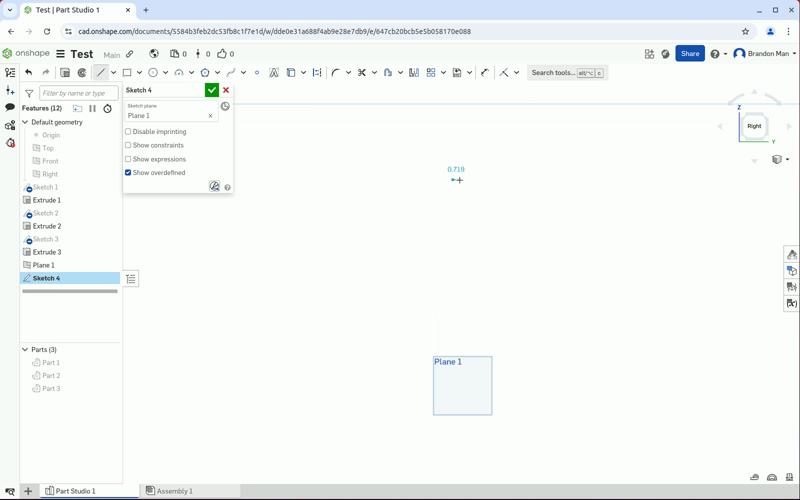
scroll(6)
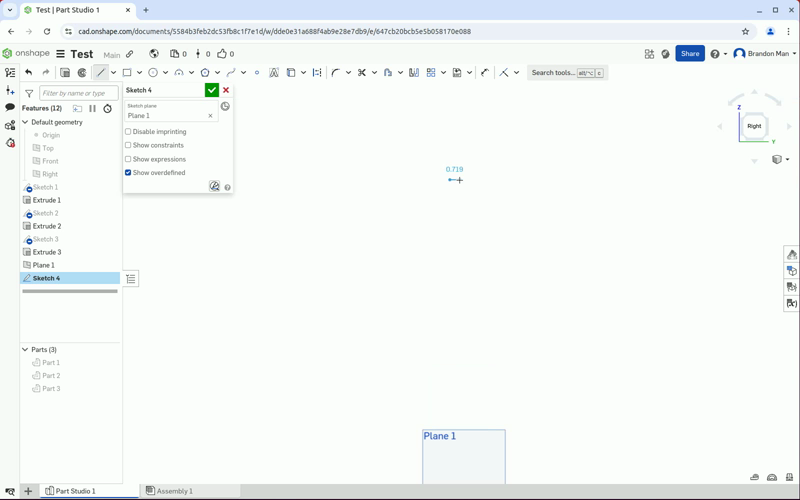
scroll(6)
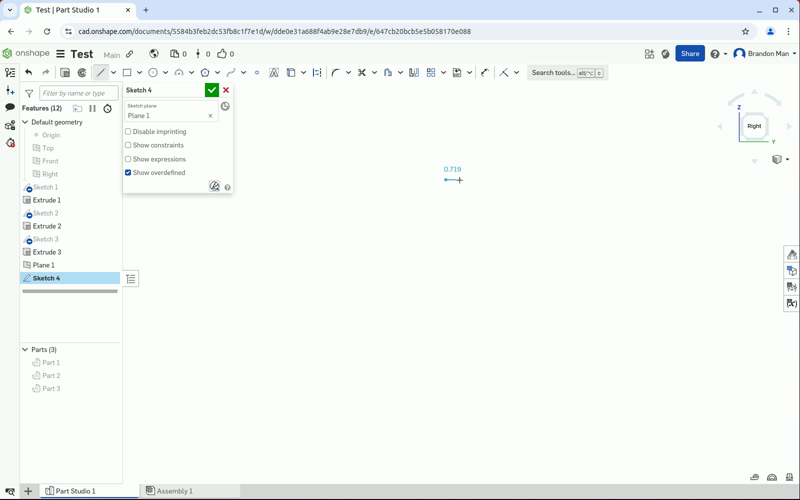
scroll(6)
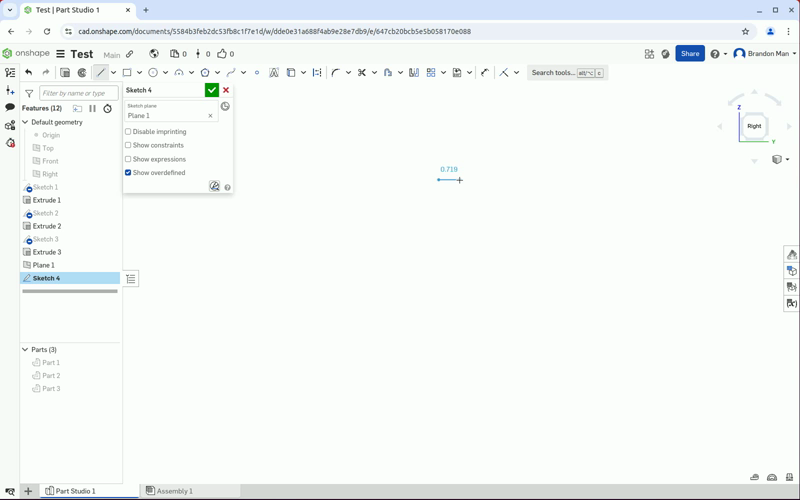
scroll(6)
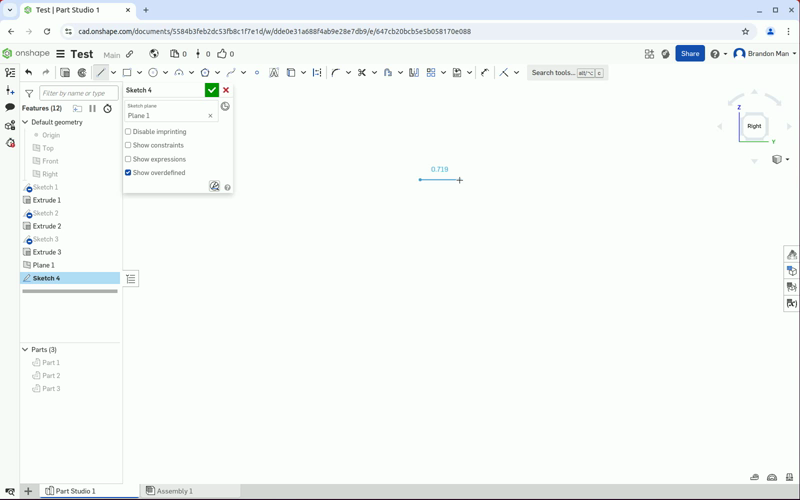
click(459, 179)
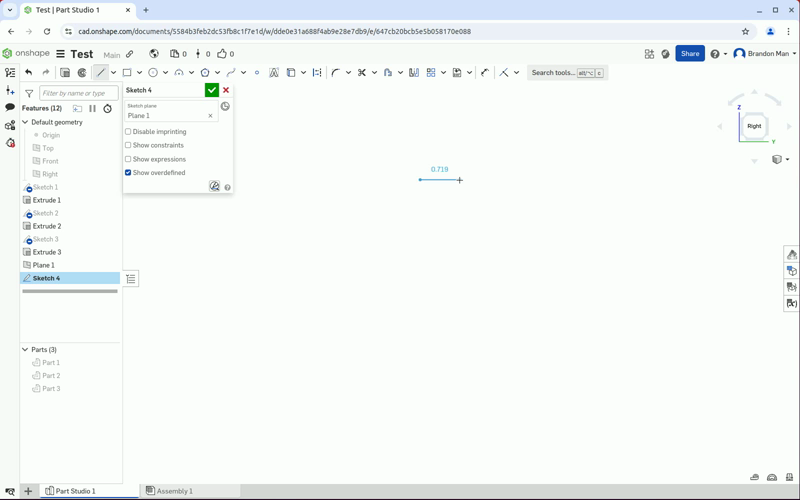
scroll(-6)
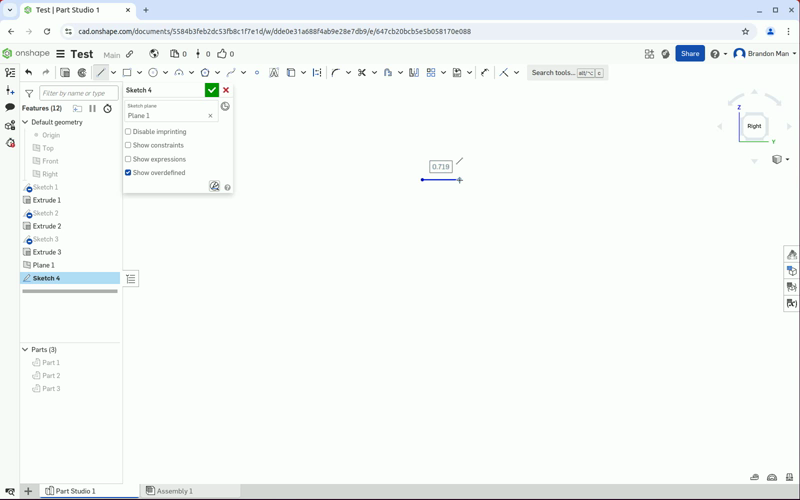
scroll(-6)
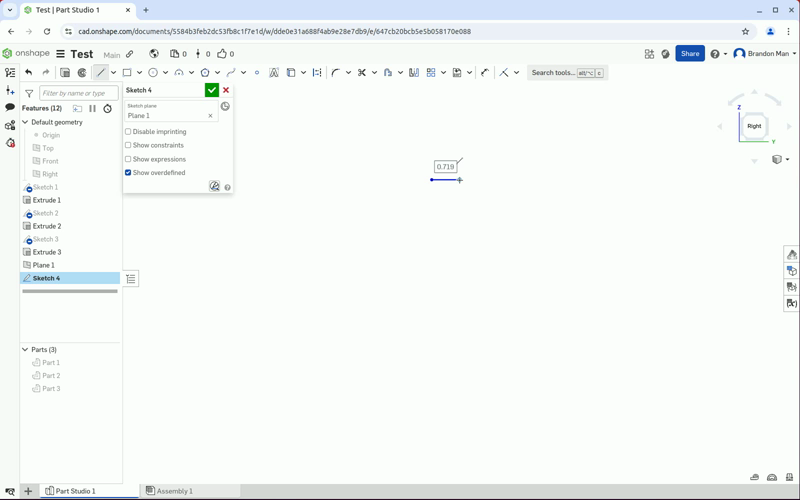
scroll(-6)
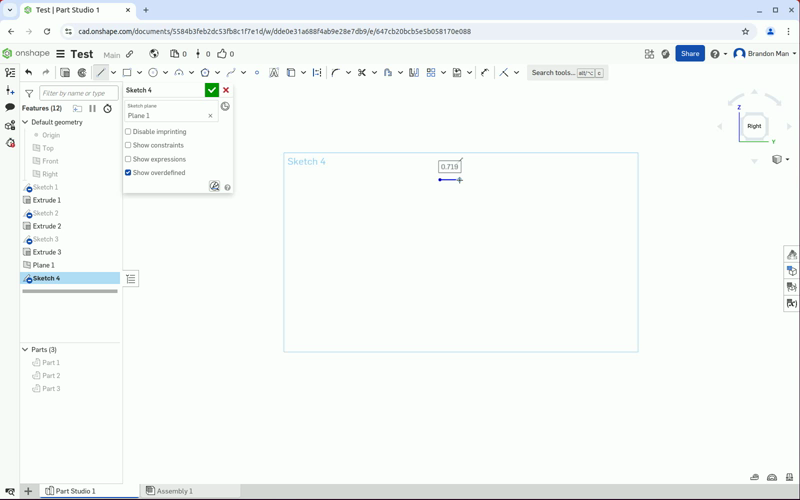
scroll(-6)
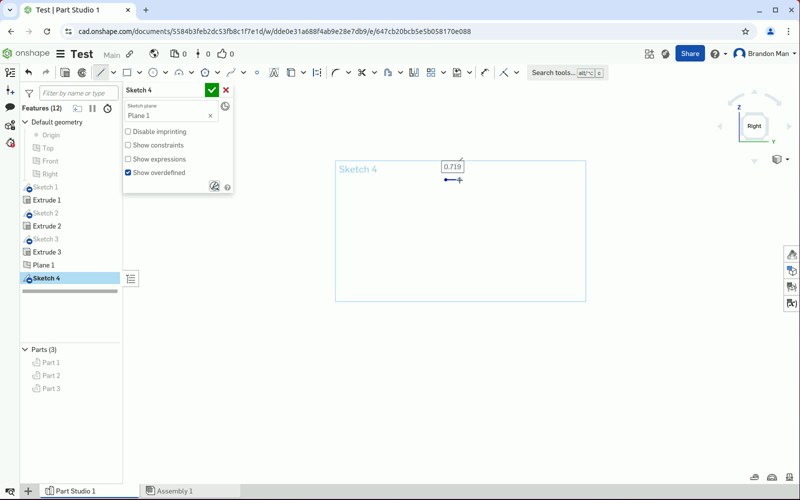
scroll(-6)
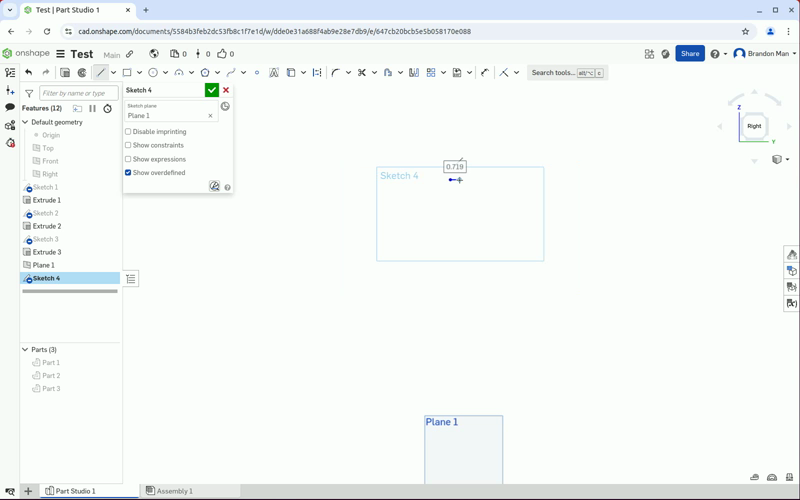
scroll(-6)
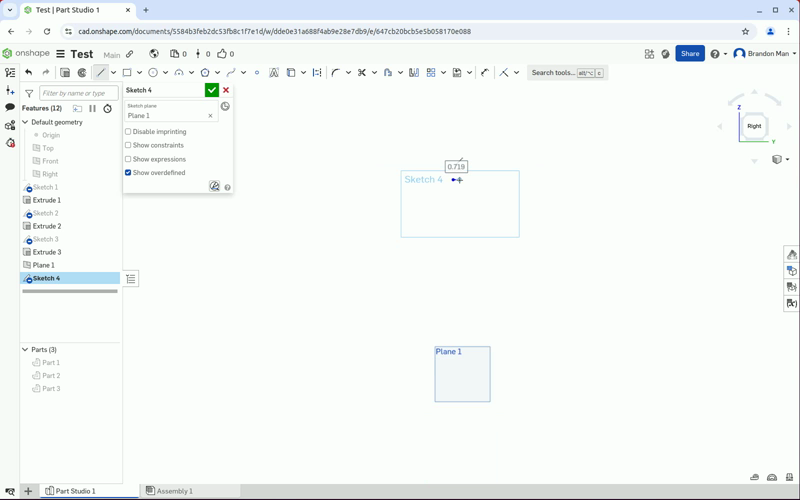
scroll(-6)
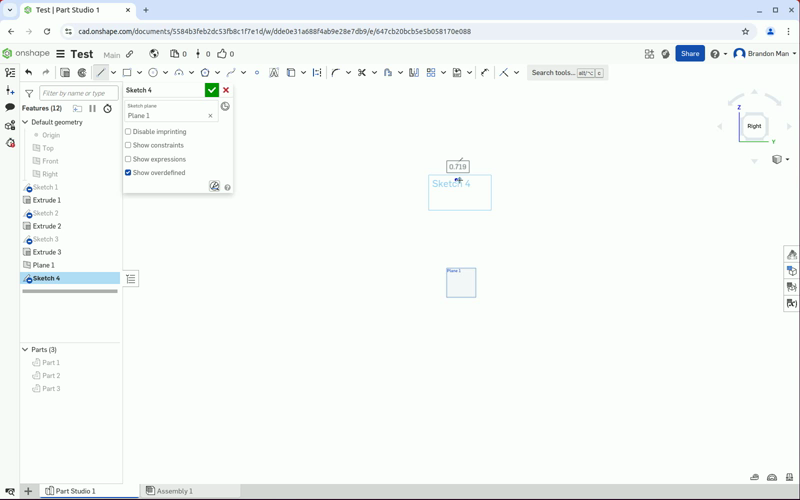
key_up(shift)
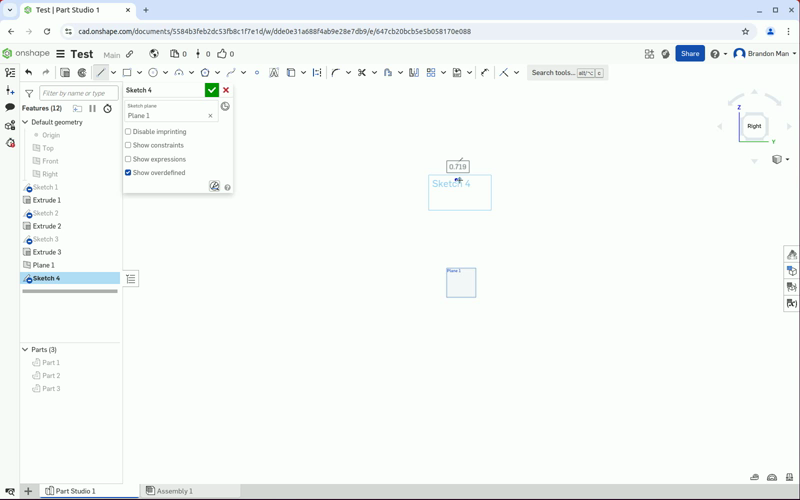
key_down(shift)
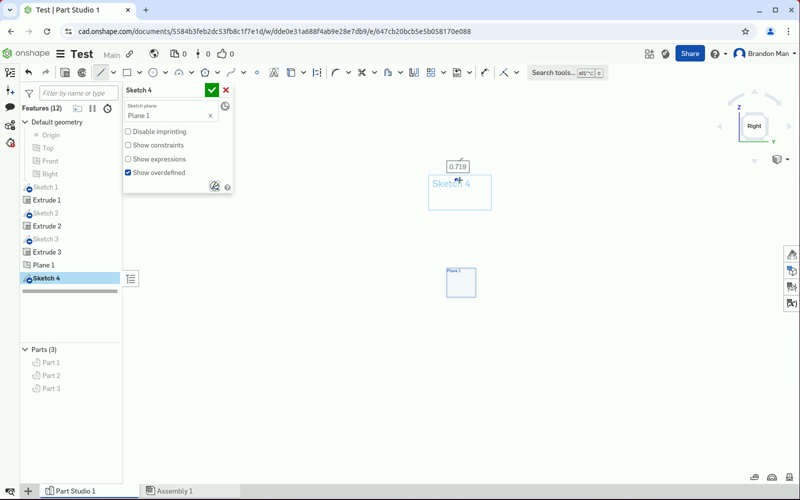
mouse_move(489, 179)
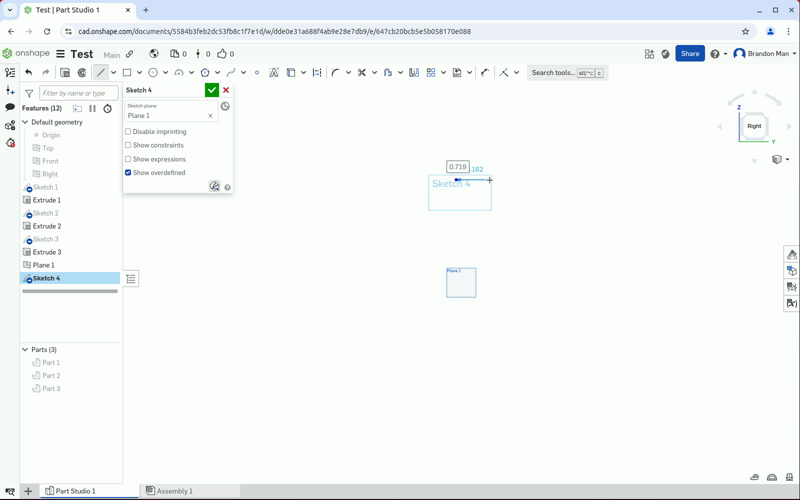
mouse_move(459, 176)
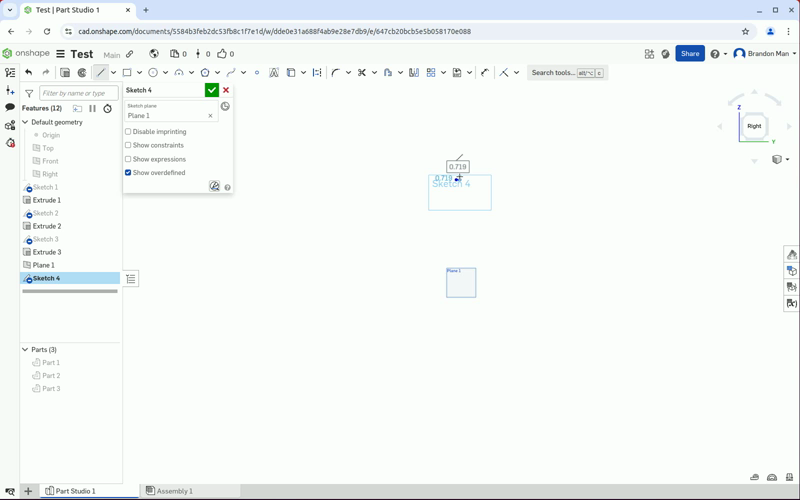
scroll(6)
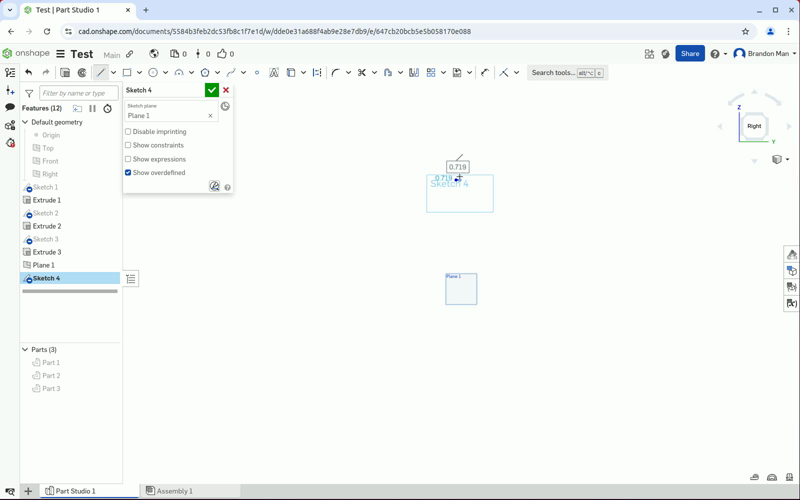
scroll(6)
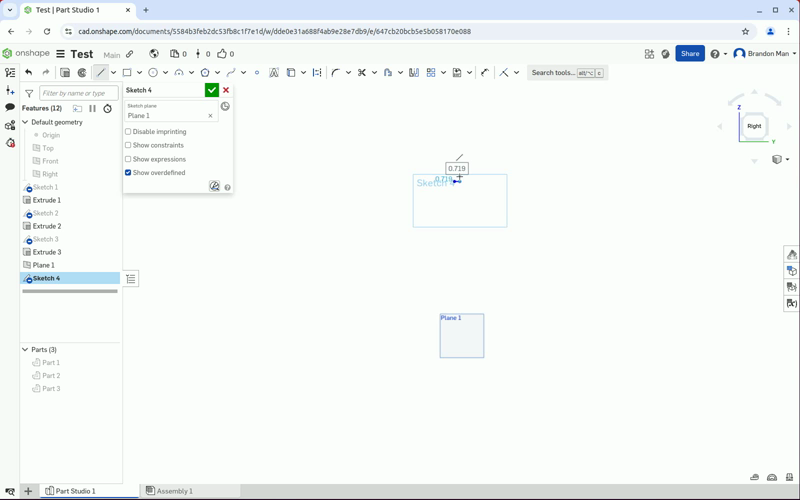
scroll(6)
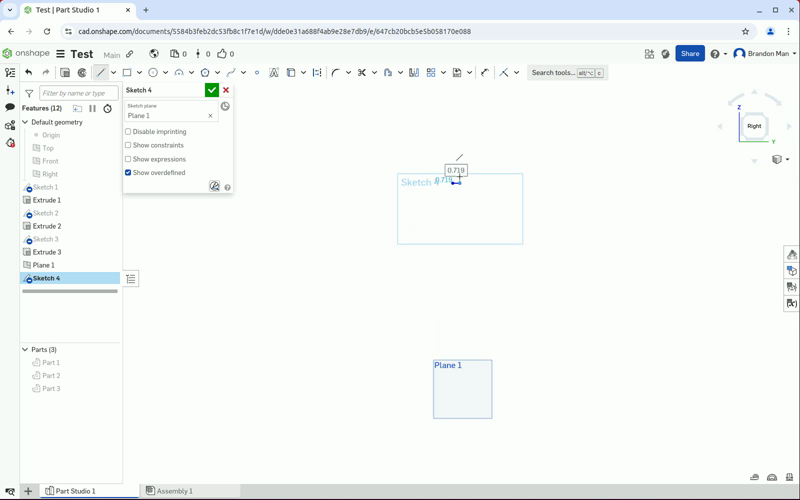
scroll(6)
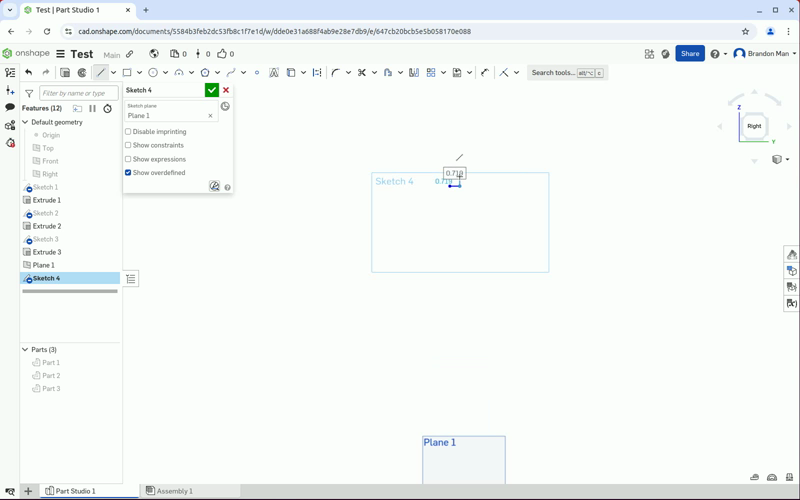
scroll(6)
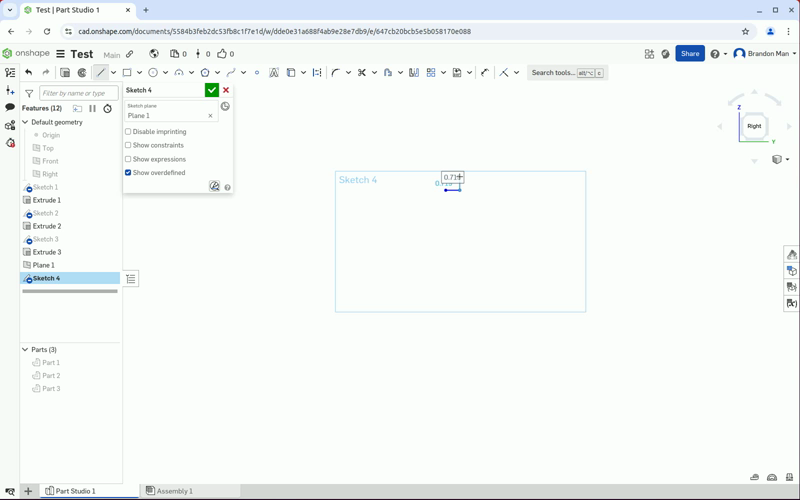
scroll(6)
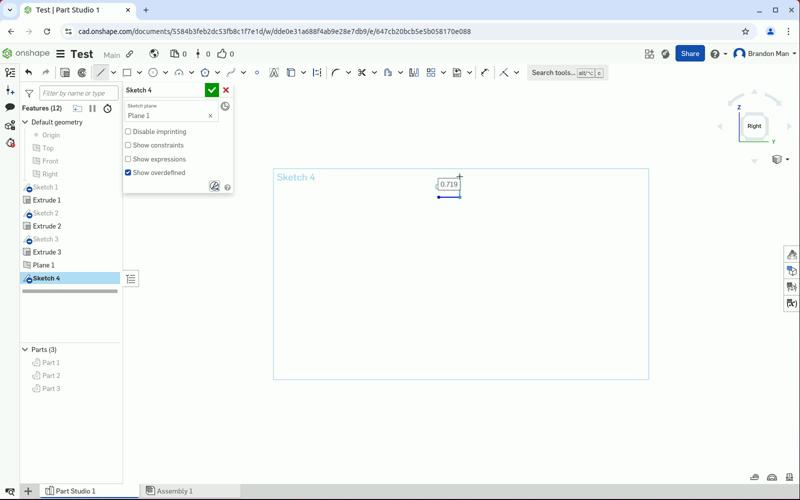
scroll(6)
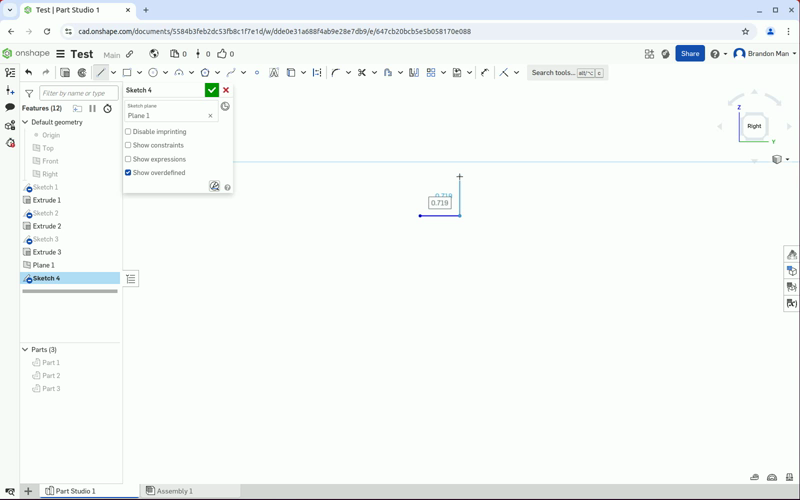
click(459, 176)
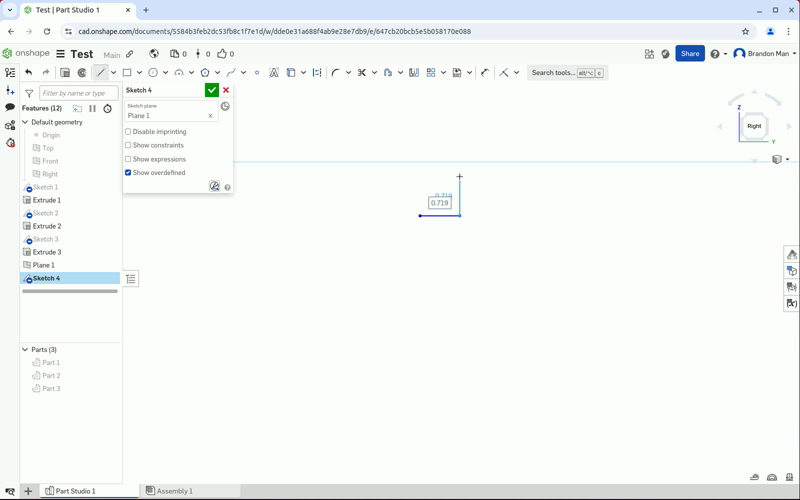
scroll(-6)
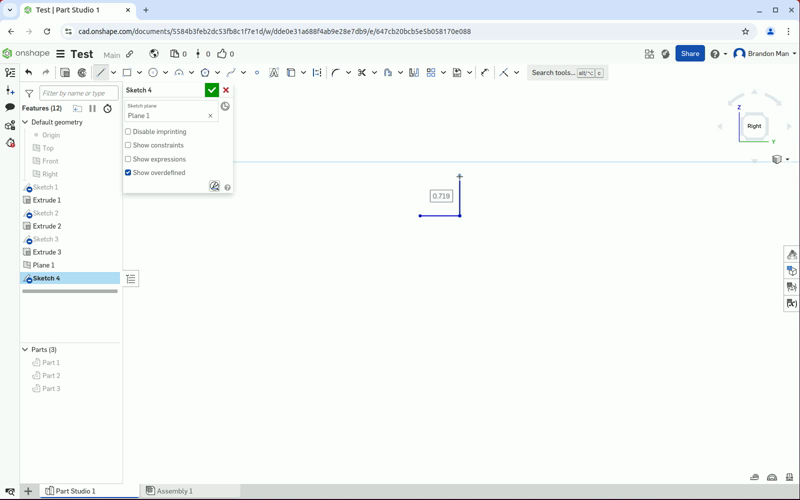
scroll(-6)
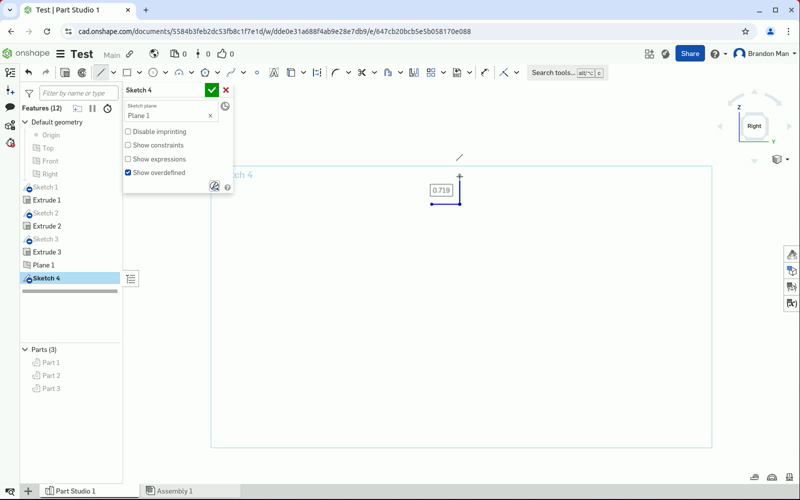
scroll(-6)
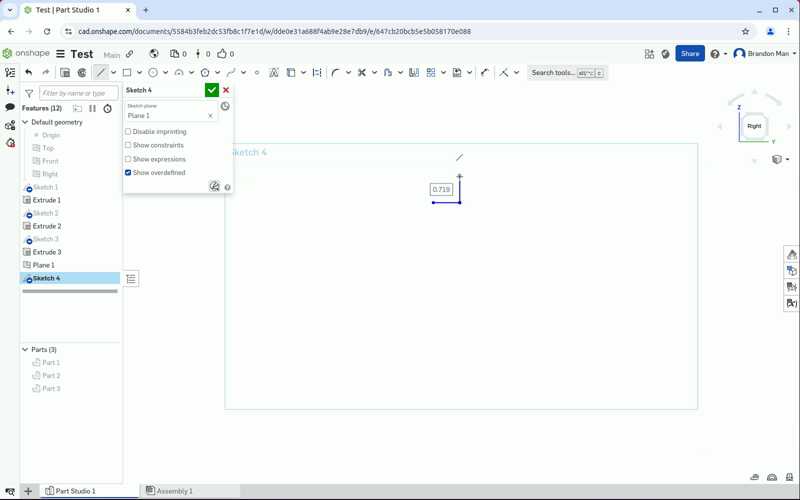
scroll(-6)
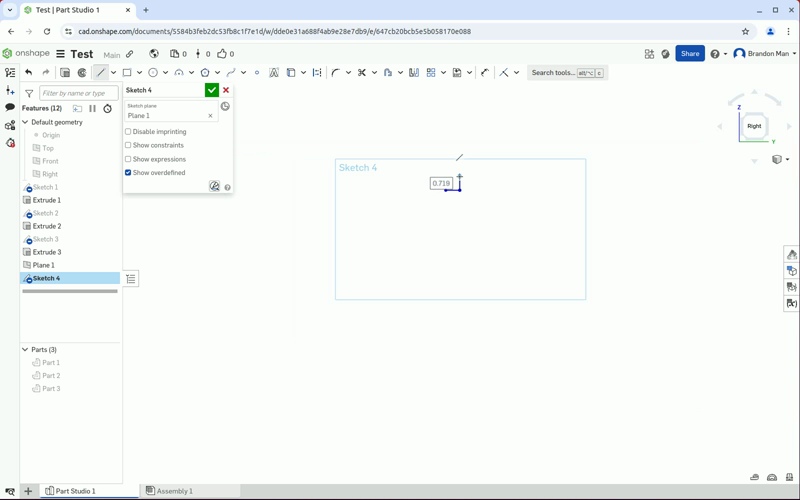
scroll(-6)
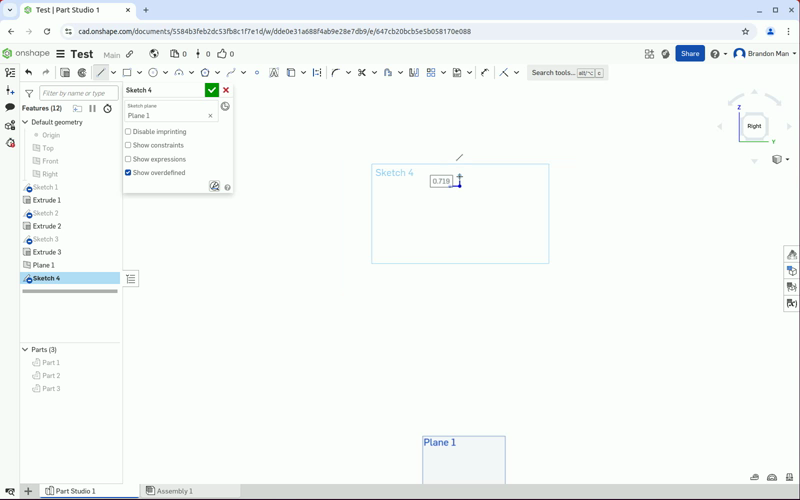
scroll(-6)
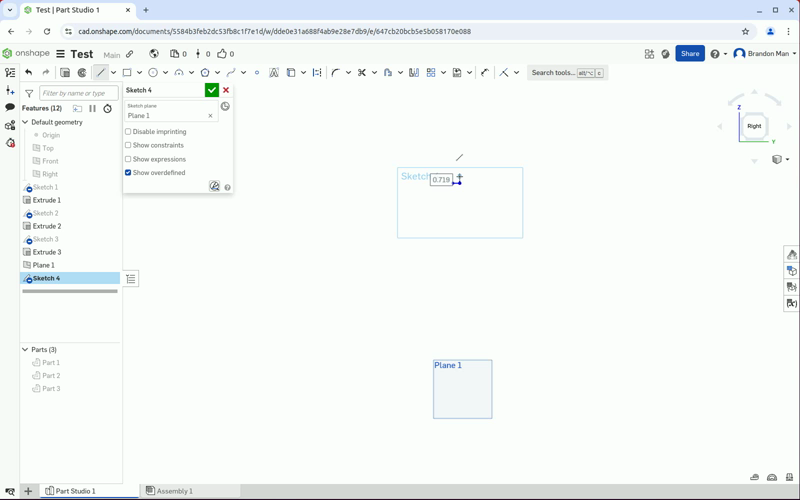
scroll(-6)
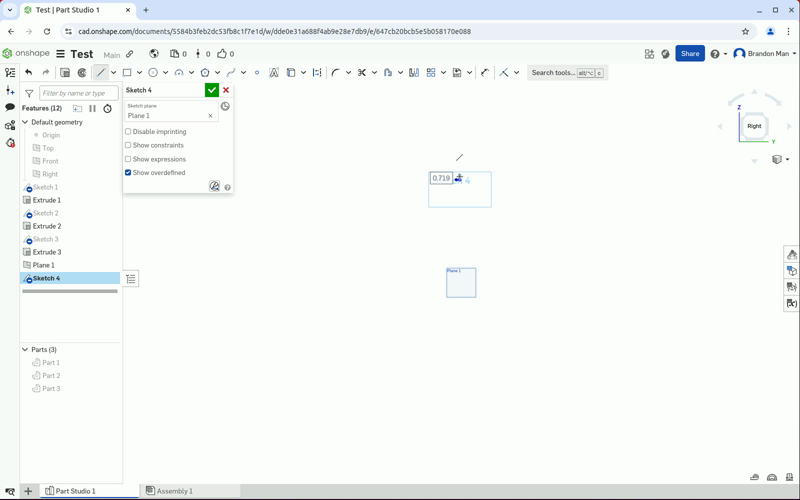
key_up(shift)
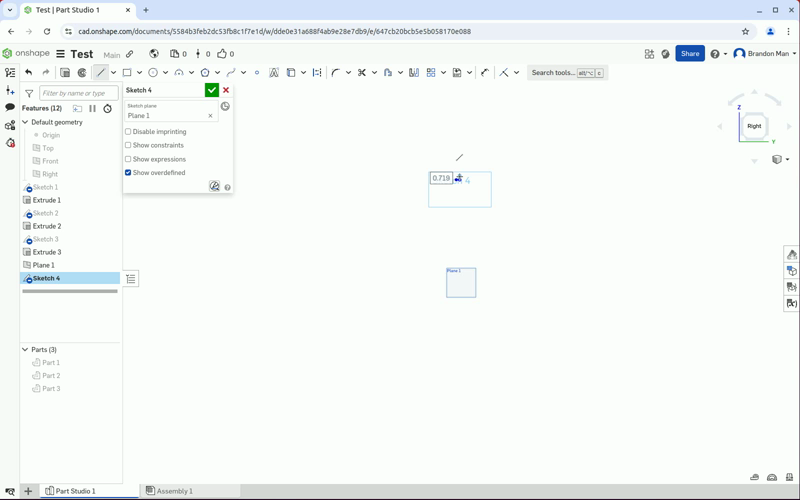
key_down(shift)
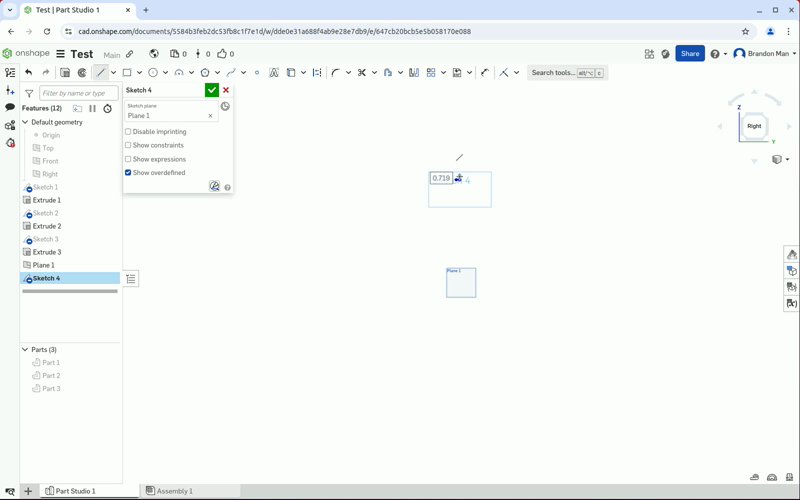
mouse_move(489, 176)
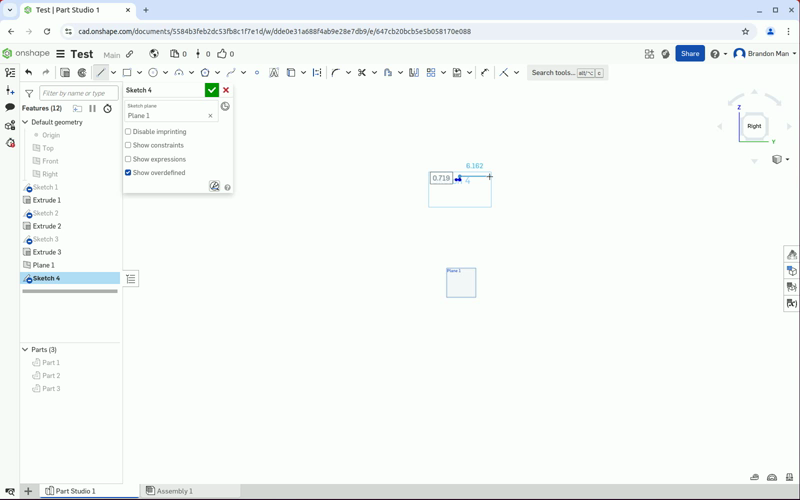
mouse_move(456, 176)
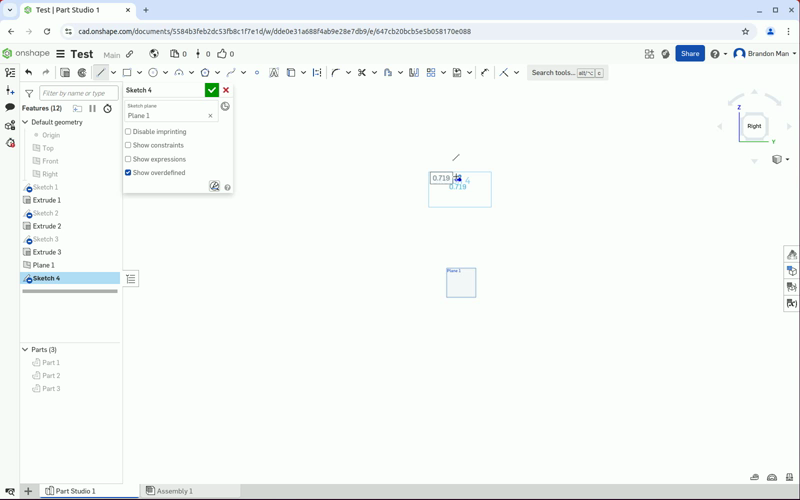
scroll(6)
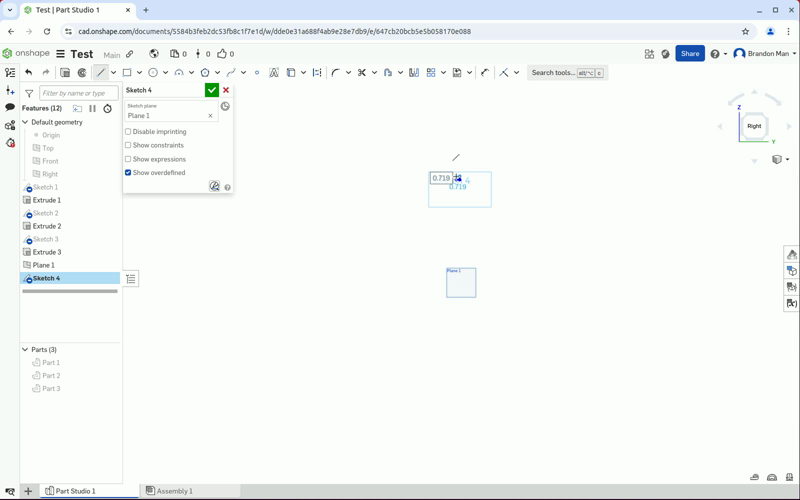
scroll(6)
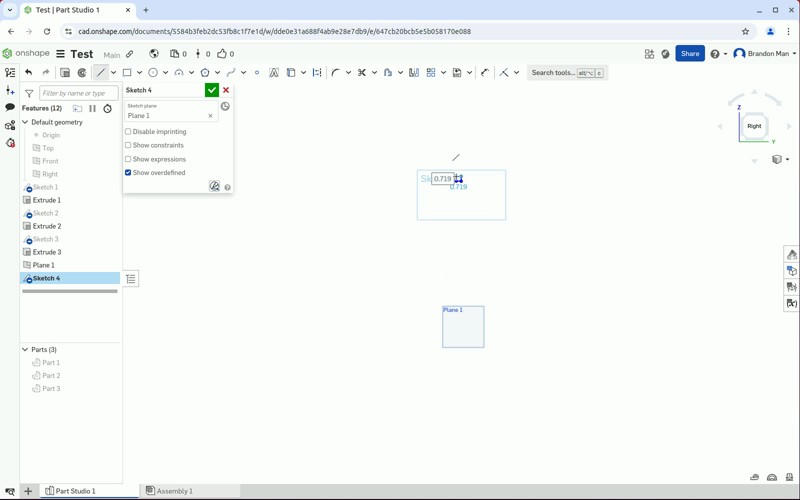
scroll(6)
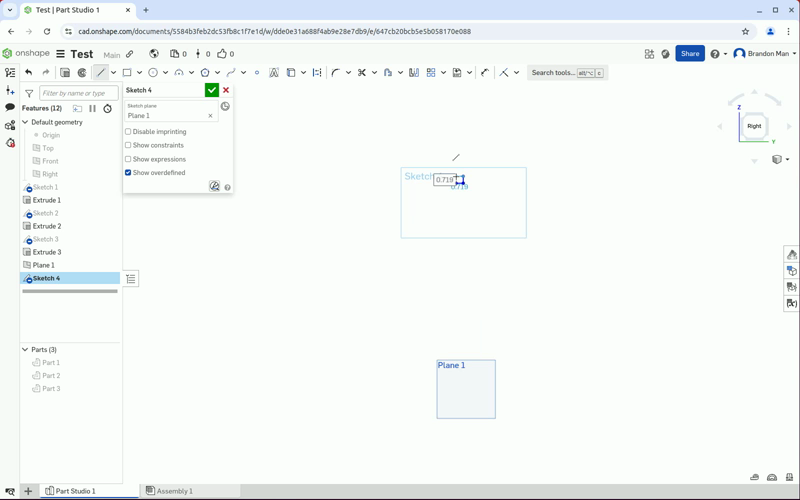
scroll(6)
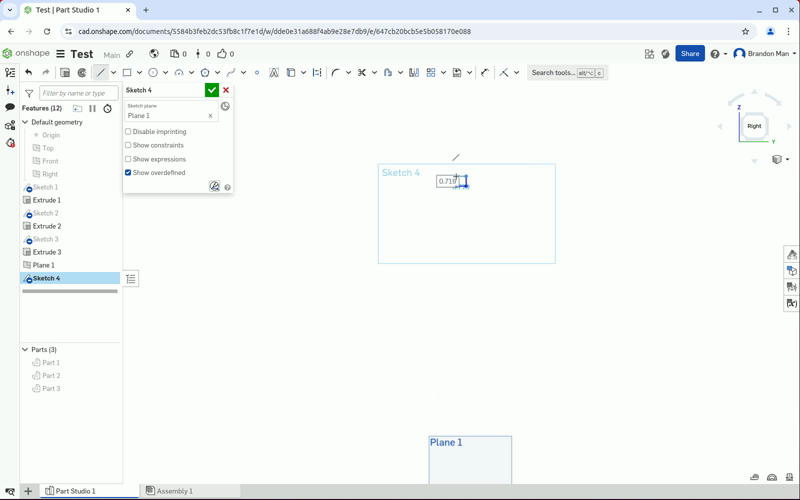
scroll(6)
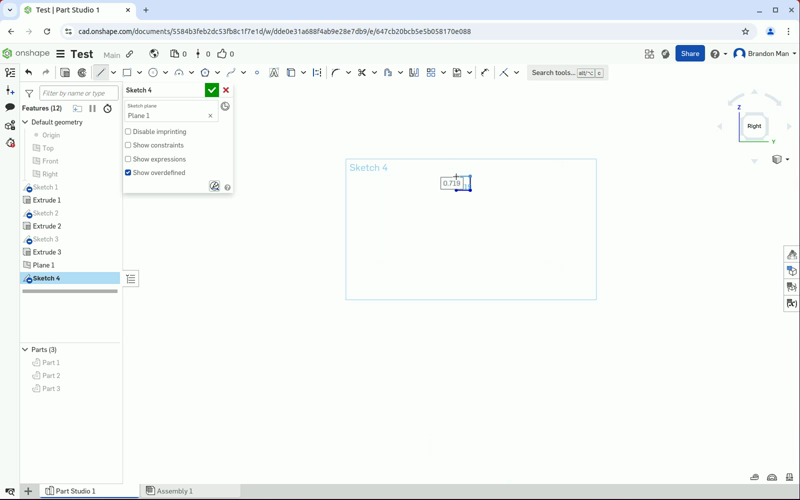
scroll(6)
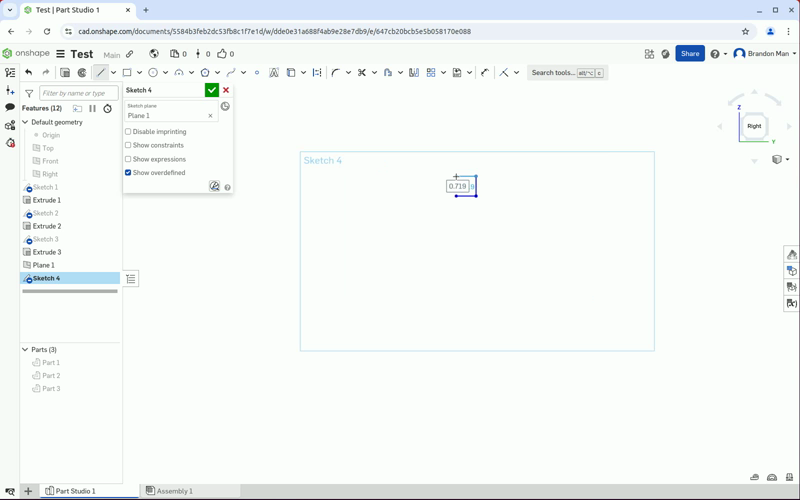
scroll(6)
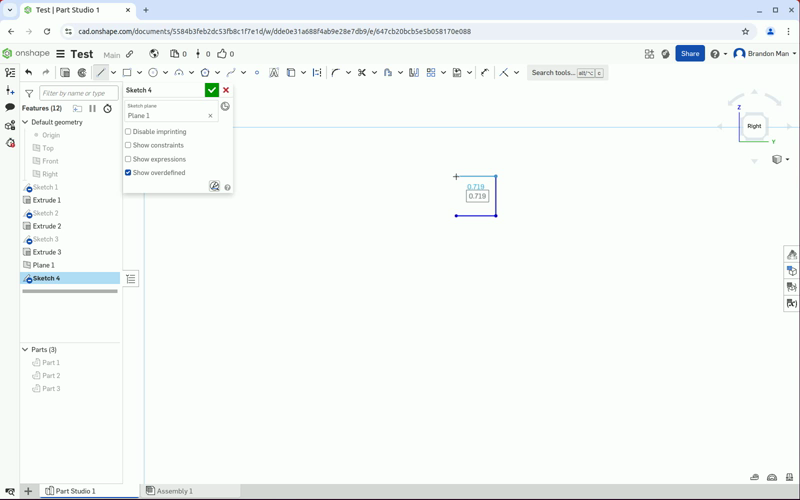
click(456, 176)
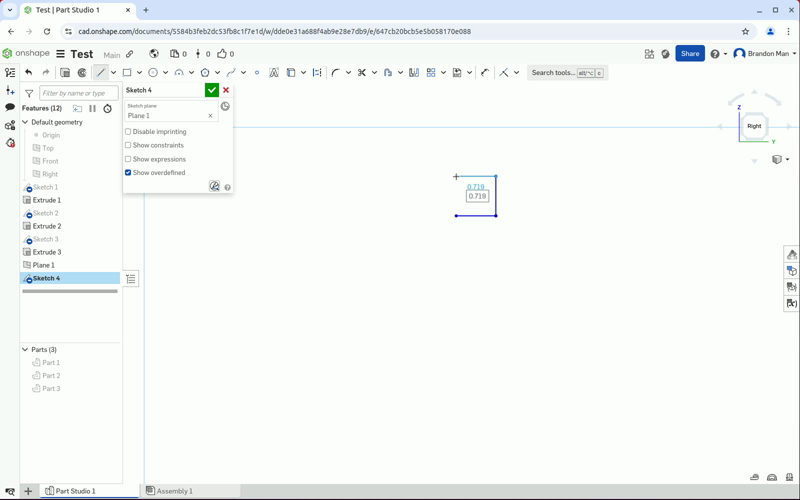
scroll(-6)
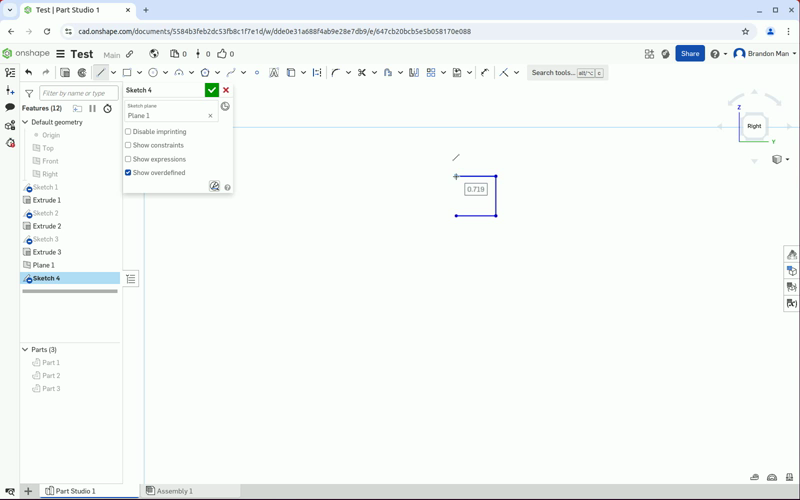
scroll(-6)
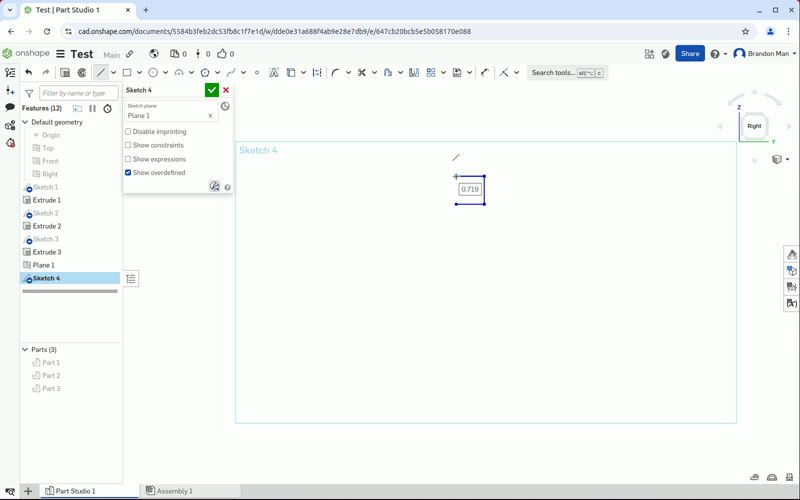
scroll(-6)
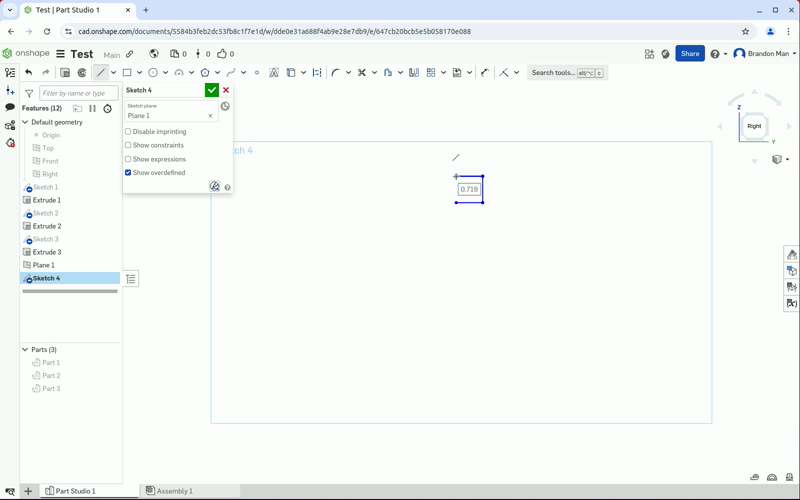
scroll(-6)
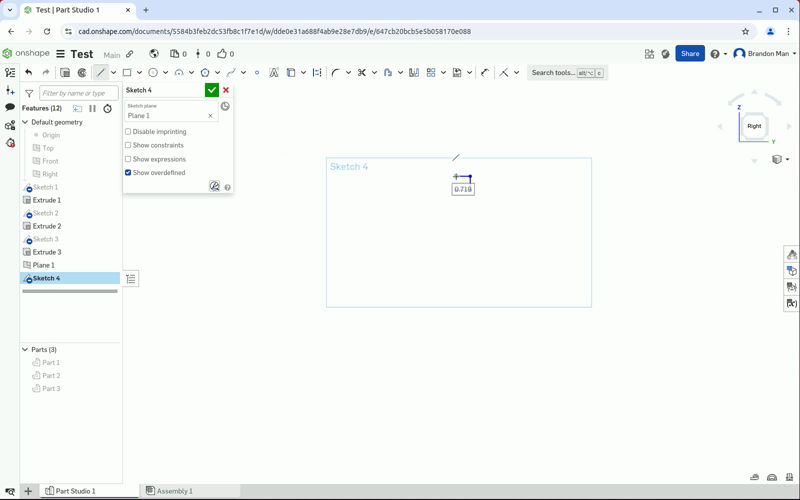
scroll(-6)
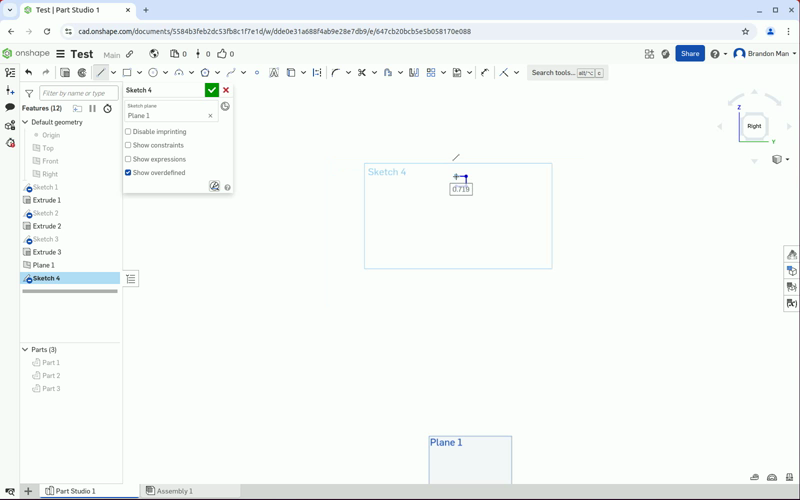
scroll(-6)
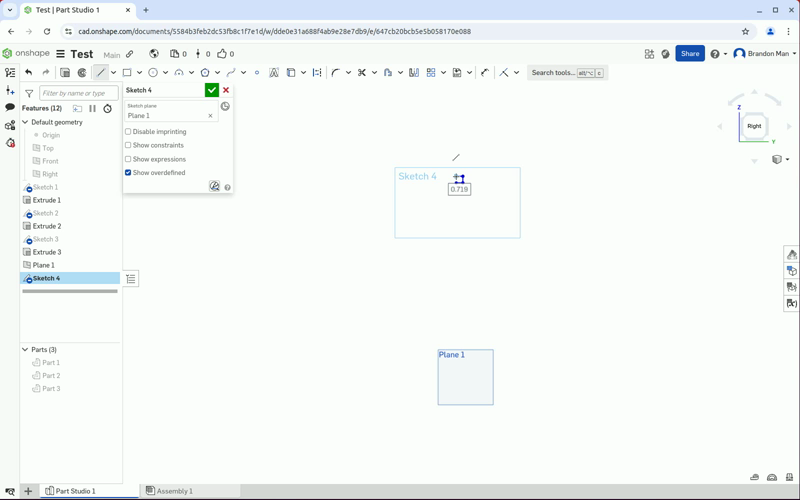
scroll(-6)
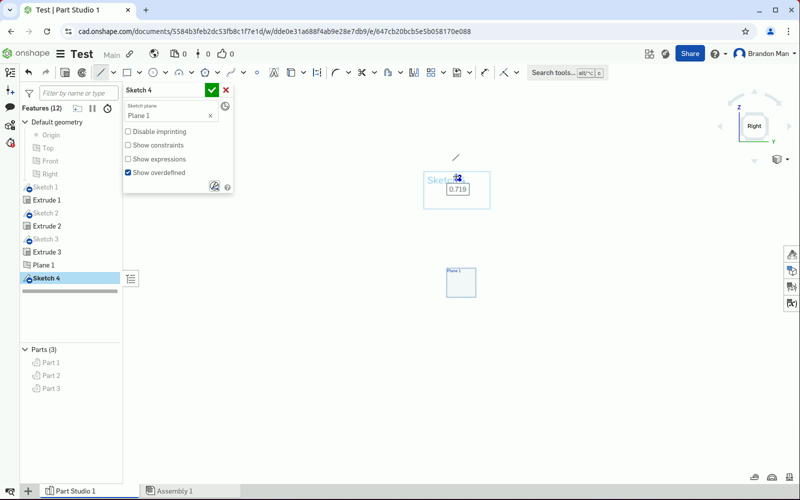
key_up(shift)
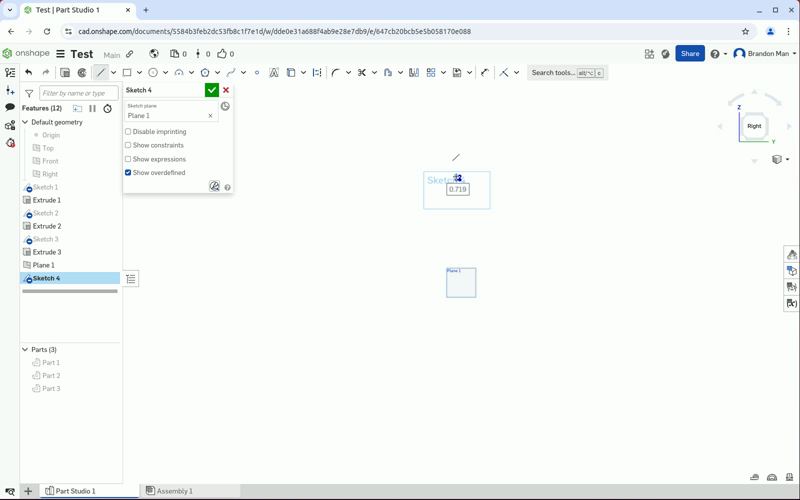
mouse_move(486, 176)
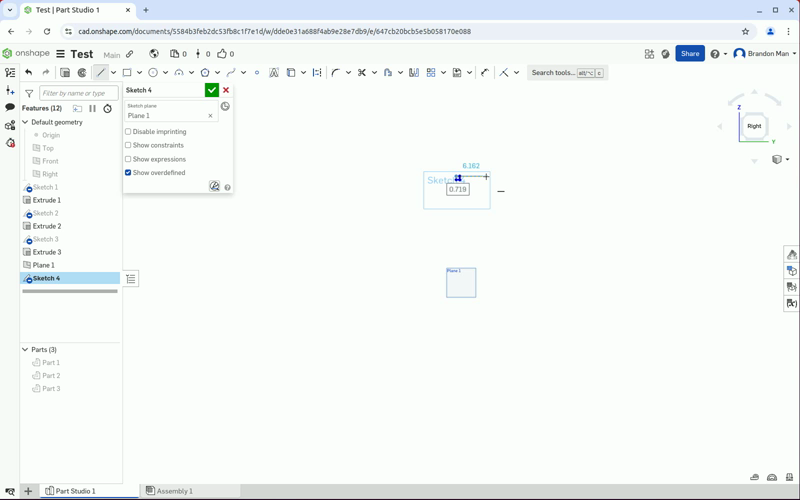
key_down(shift)
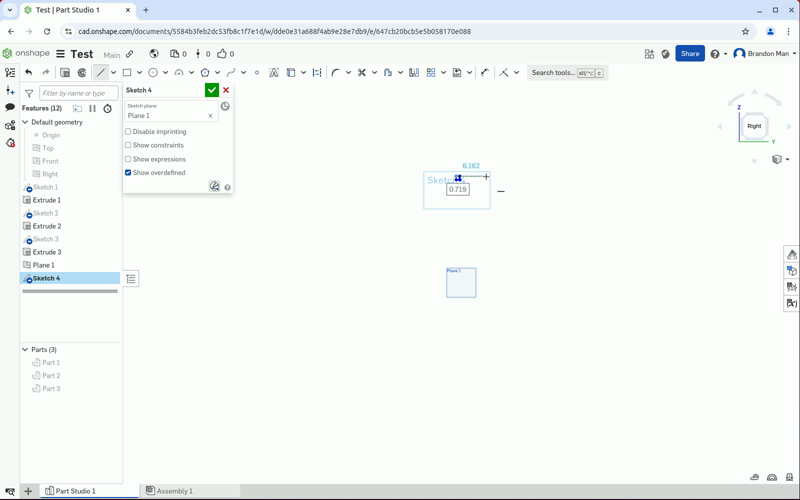
mouse_move(456, 179)
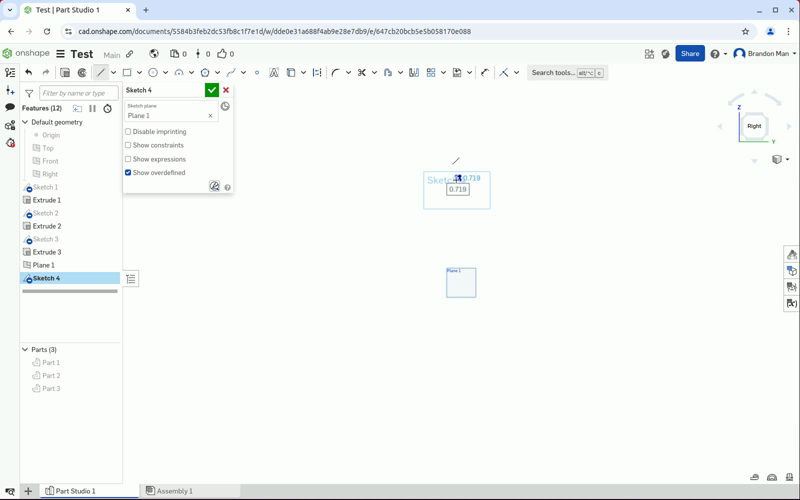
scroll(6)
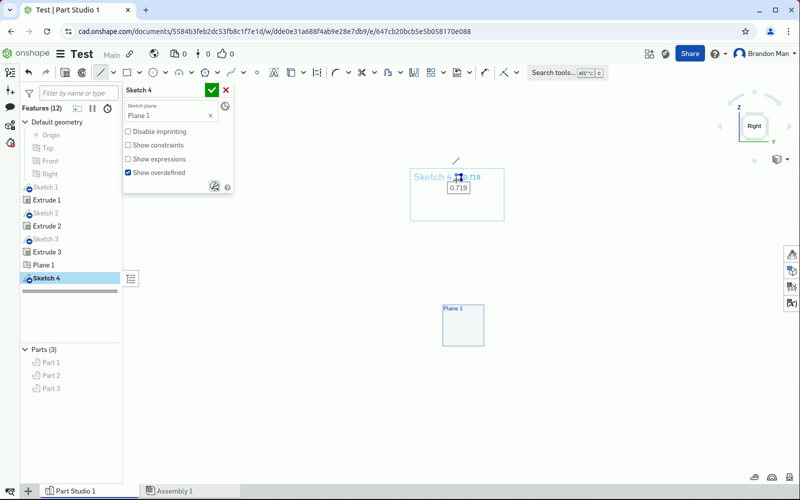
scroll(6)
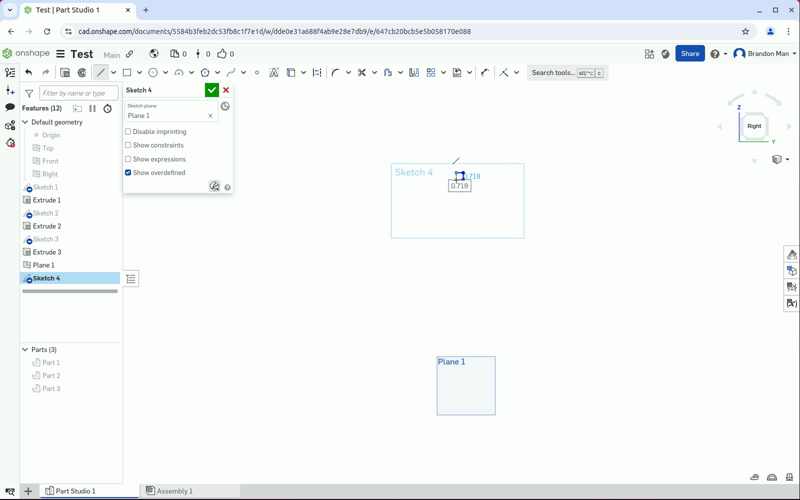
scroll(6)
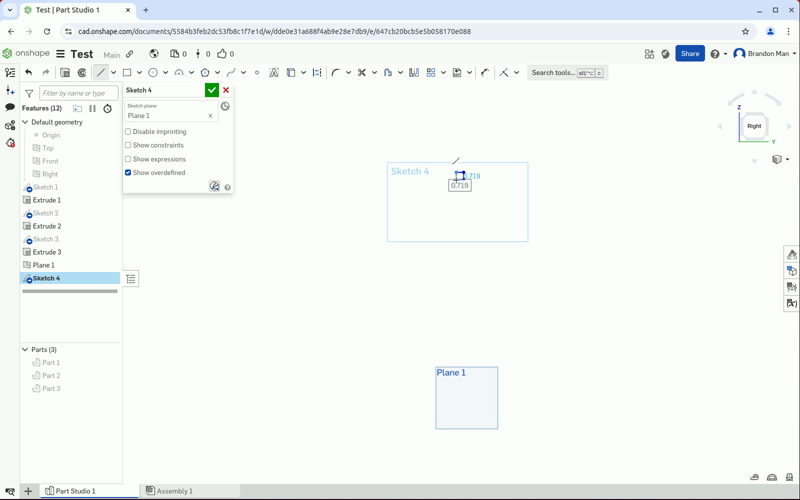
scroll(6)
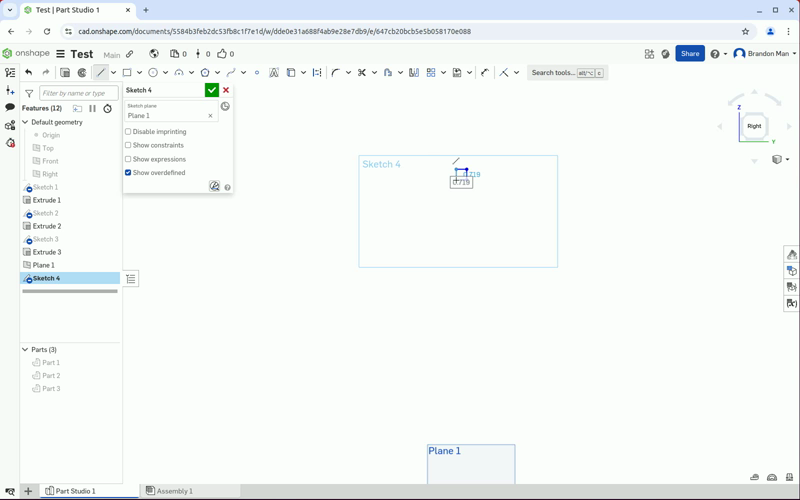
scroll(6)
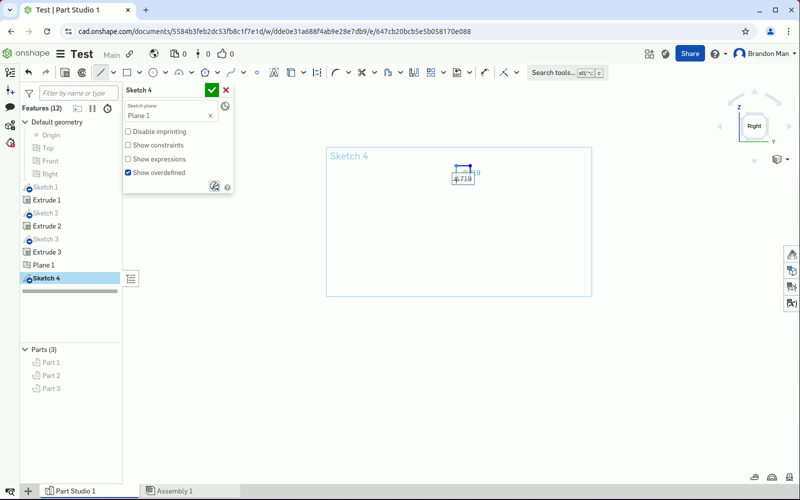
scroll(6)
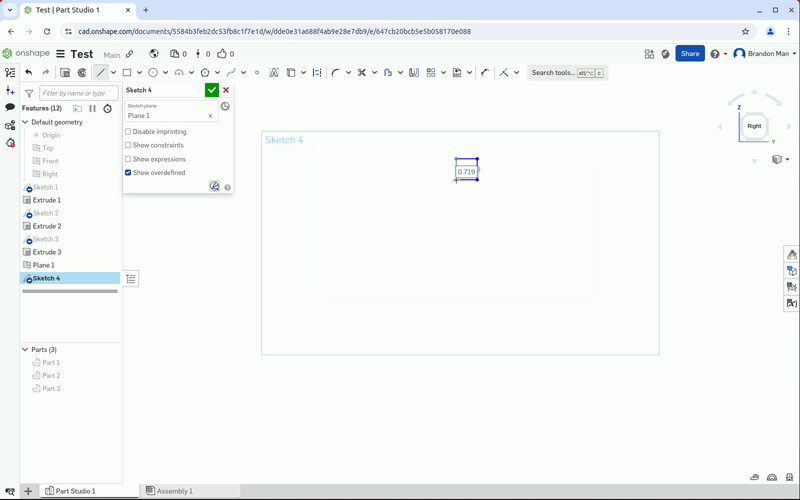
scroll(6)
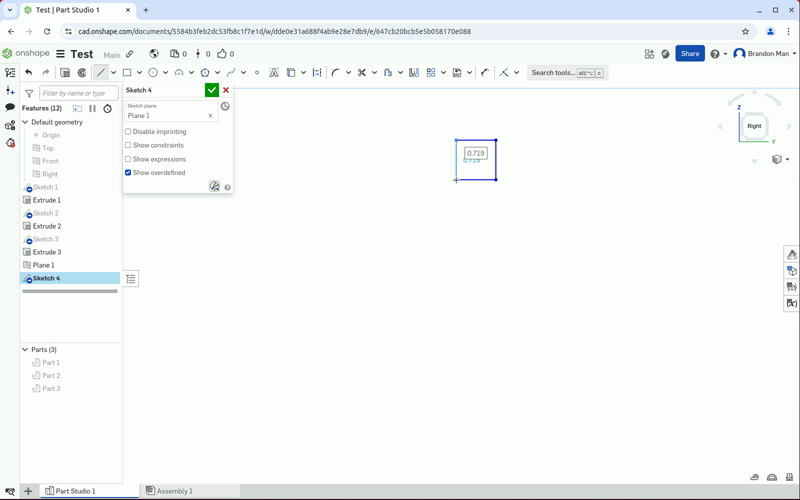
key_up(shift)
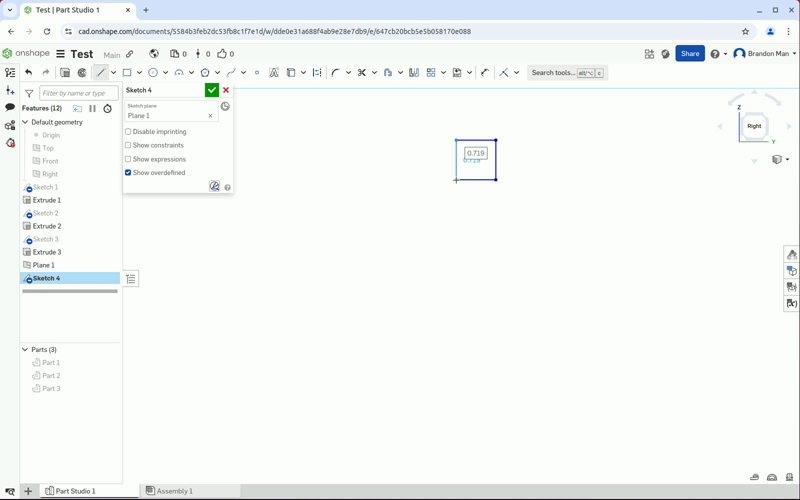
click(456, 179)
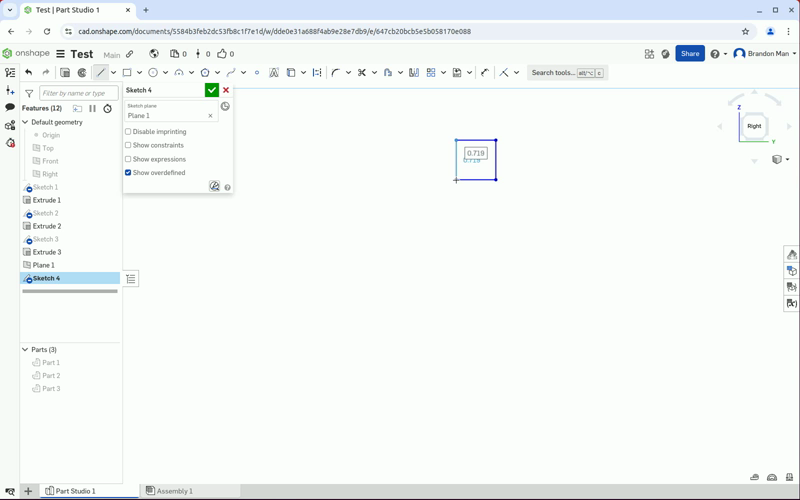
scroll(-6)
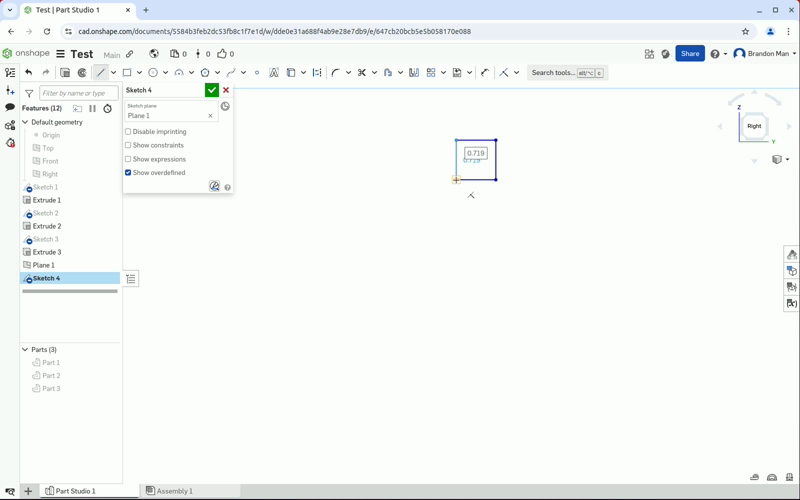
scroll(-6)
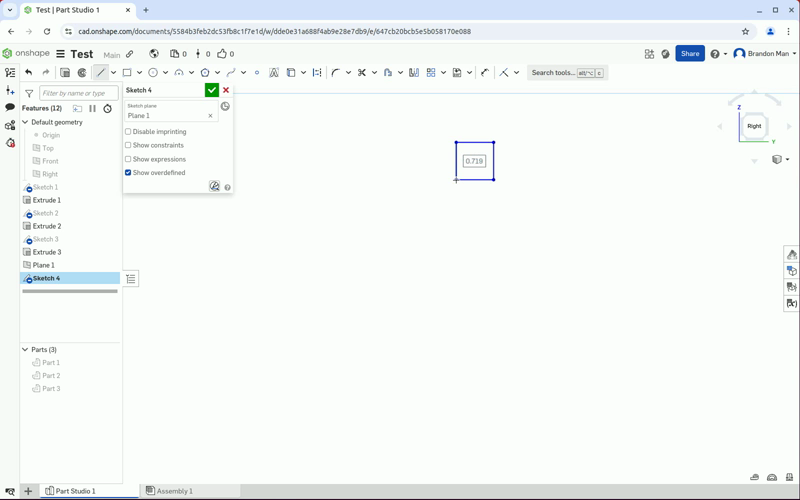
scroll(-6)
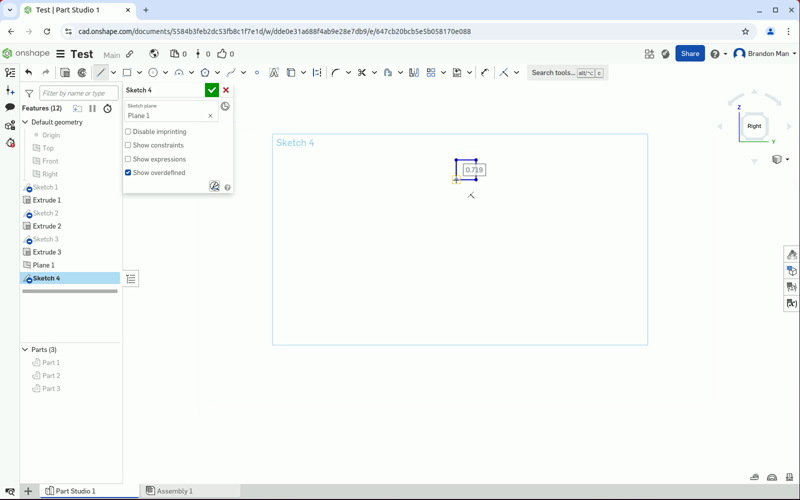
scroll(-6)
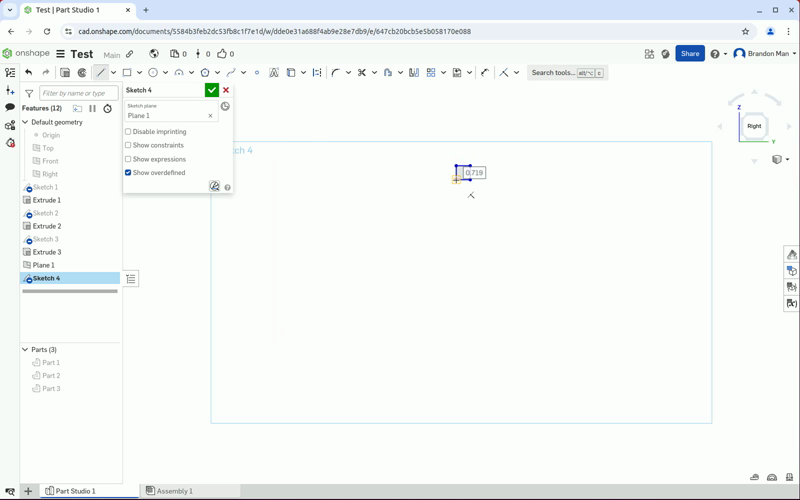
scroll(-6)
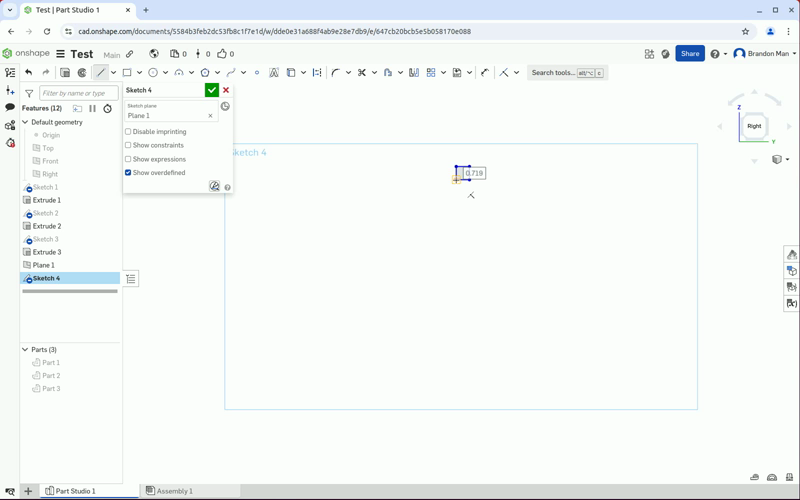
scroll(-6)
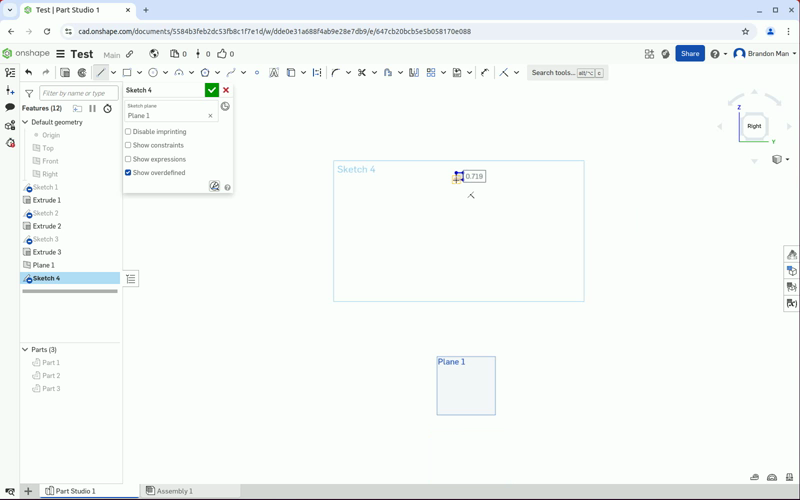
scroll(-6)
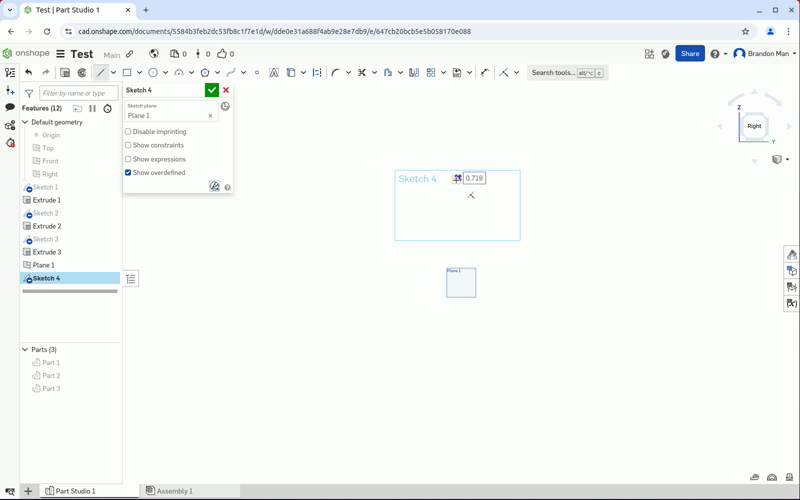
key(esc)
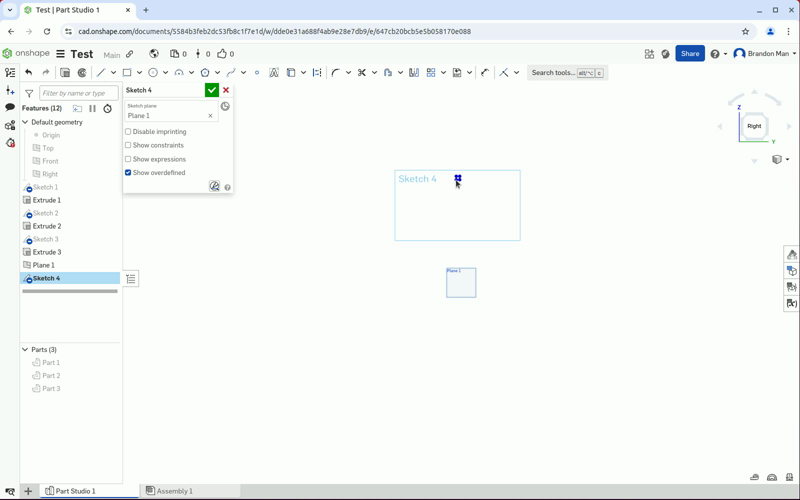
mouse_move(459, 179)
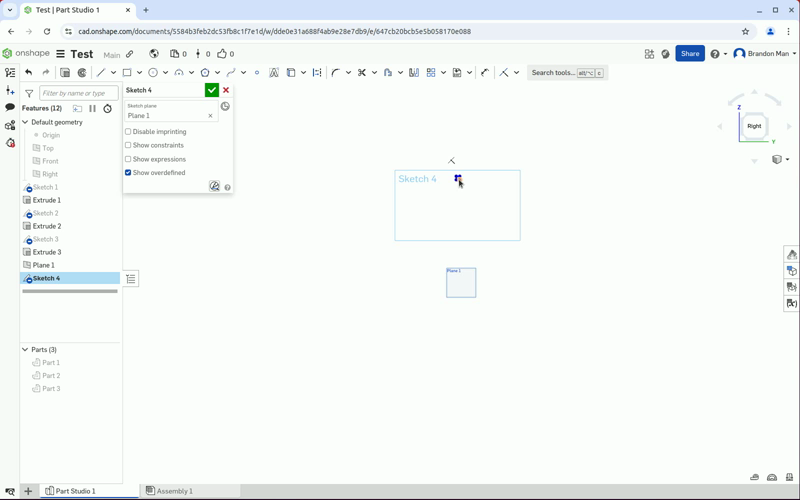
scroll(6)
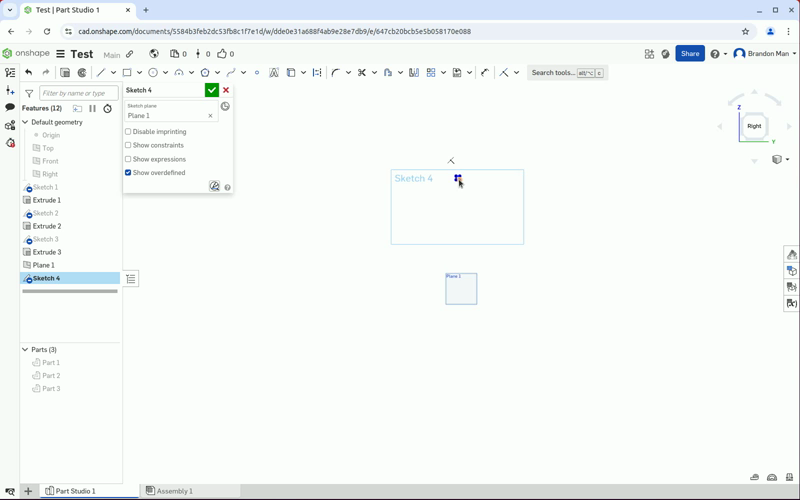
scroll(6)
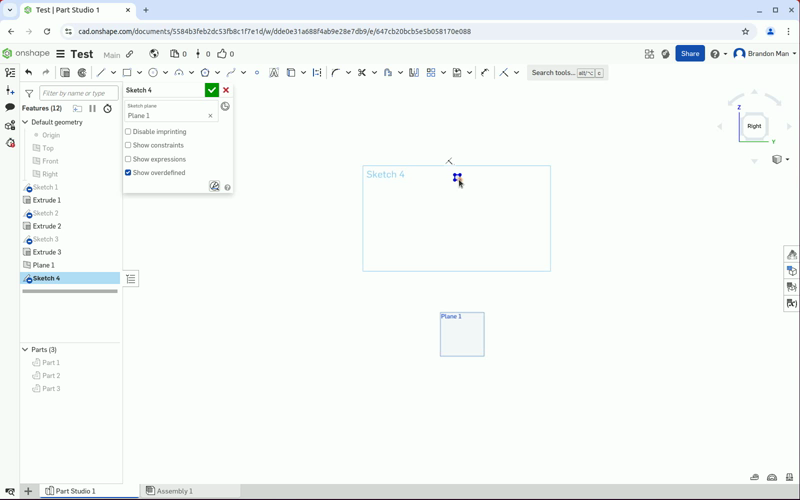
scroll(6)
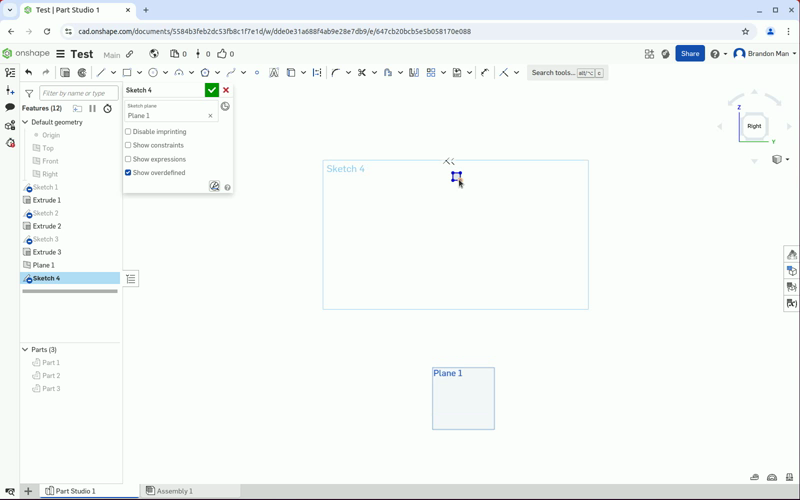
scroll(6)
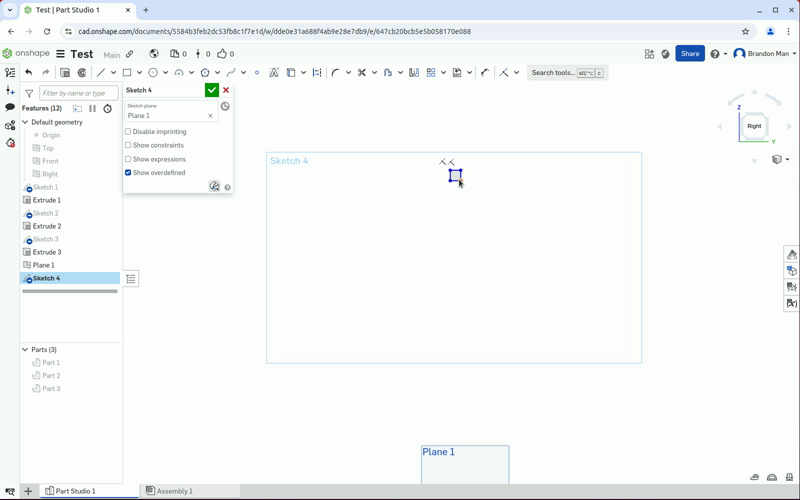
scroll(6)
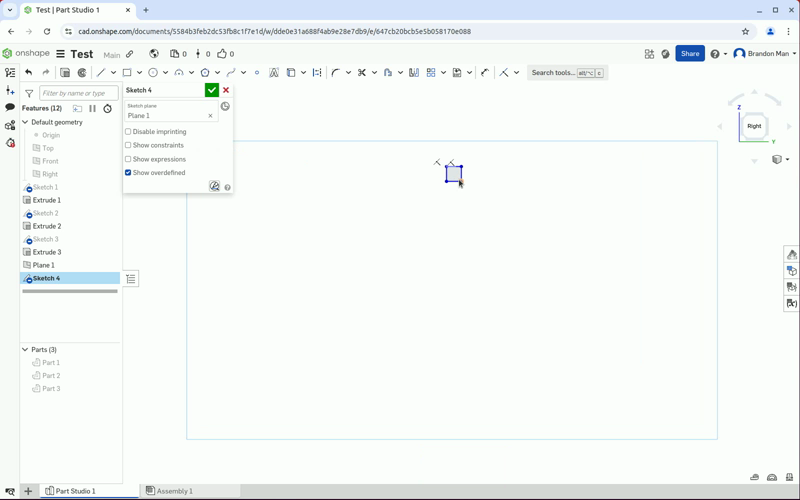
scroll(6)
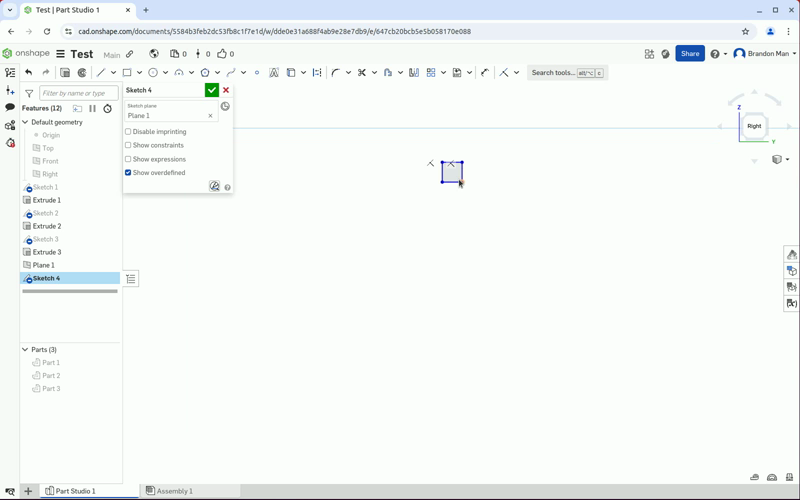
scroll(6)
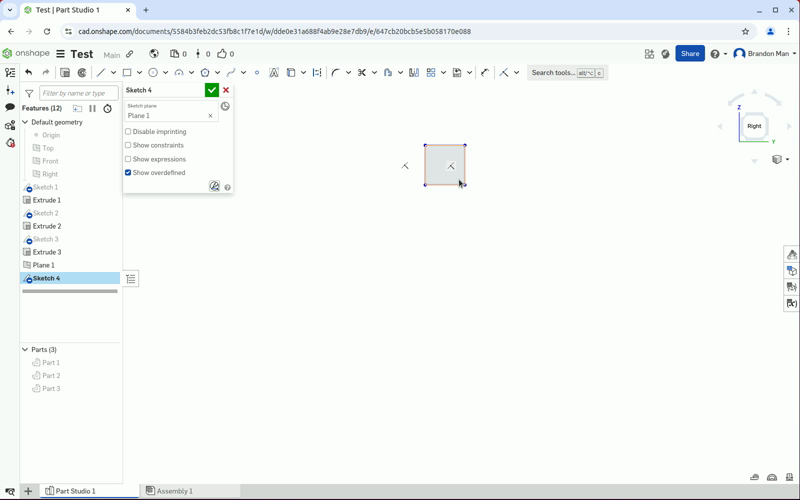
click(459, 179)
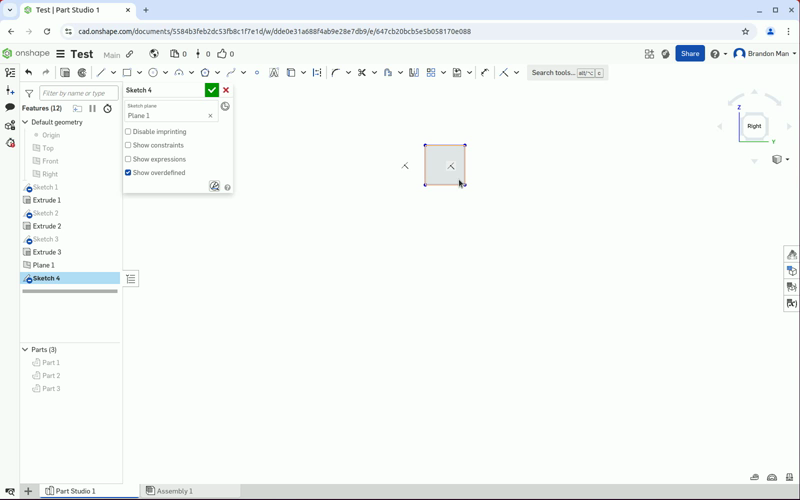
scroll(-6)
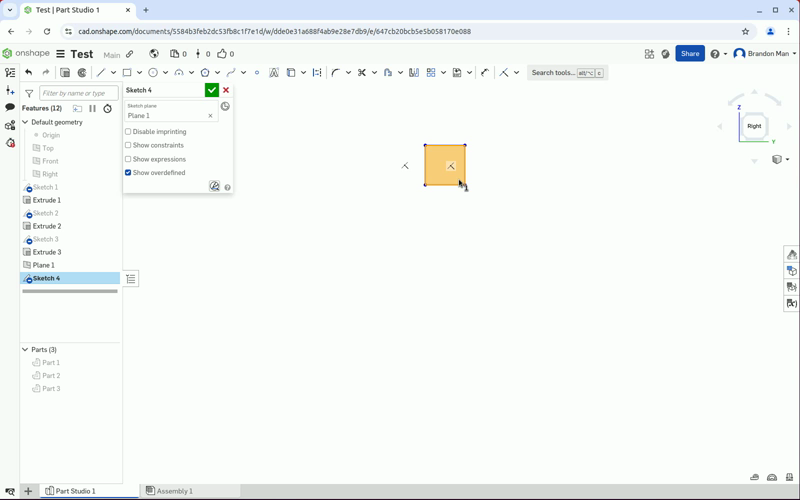
scroll(-6)
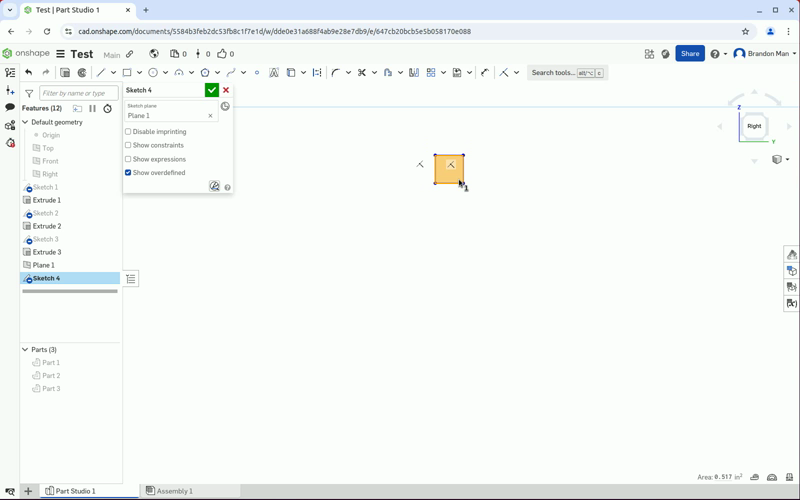
scroll(-6)
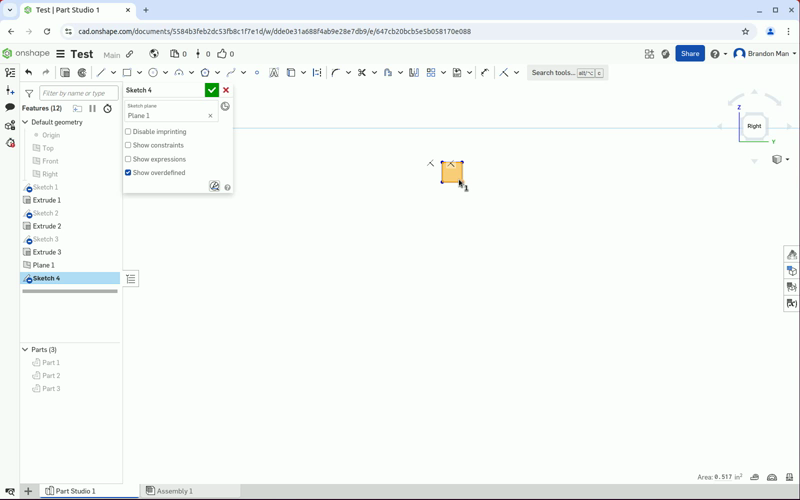
scroll(-6)
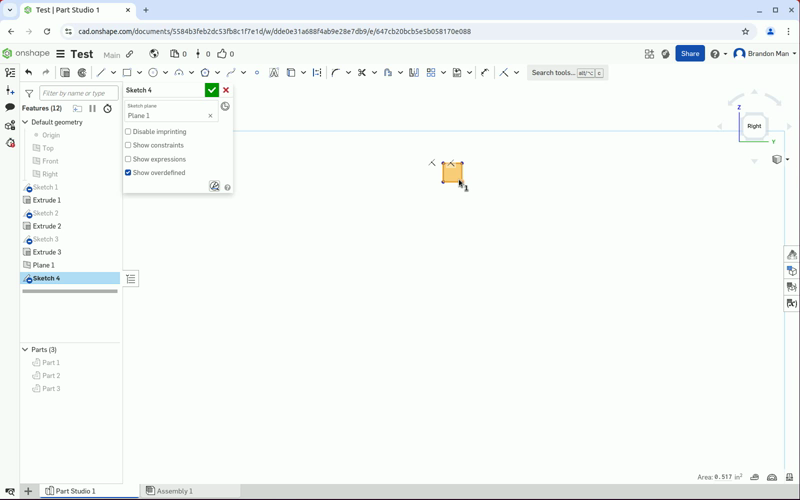
scroll(-6)
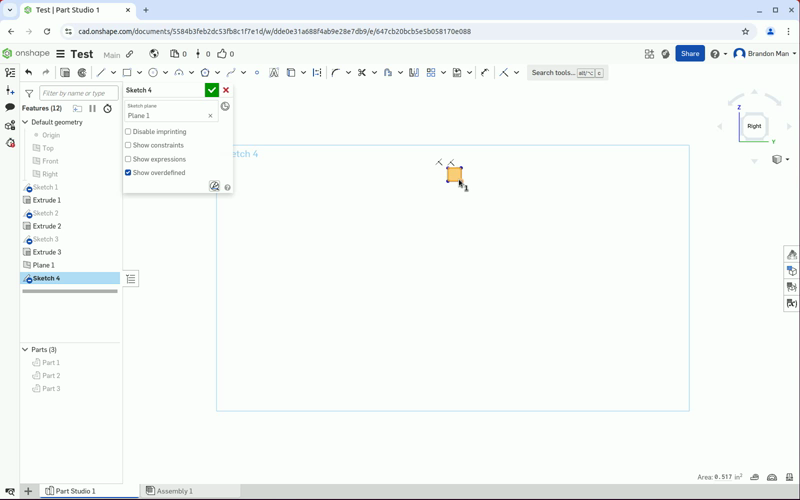
scroll(-6)
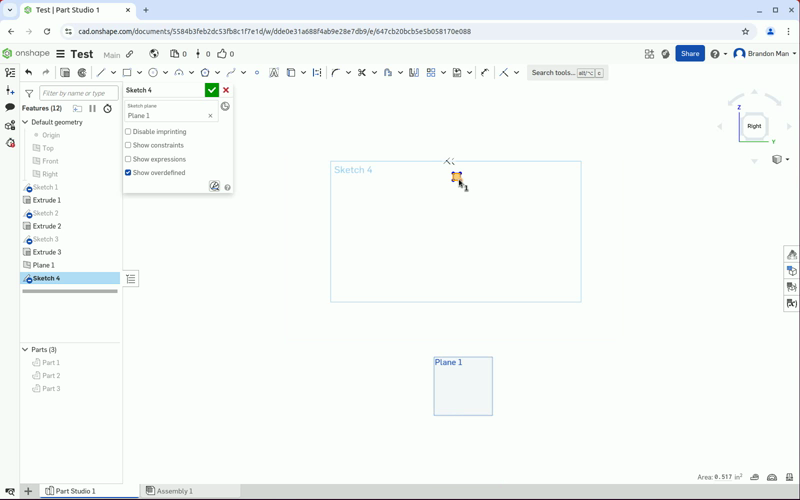
scroll(-6)
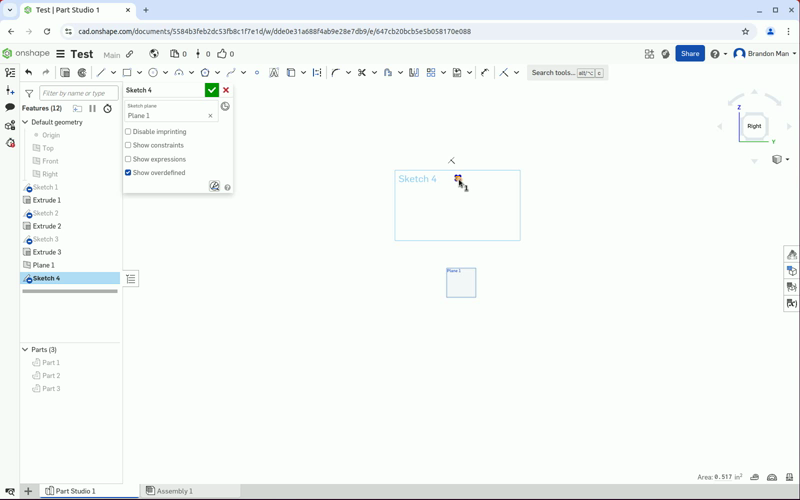
mouse_move(73, 352)
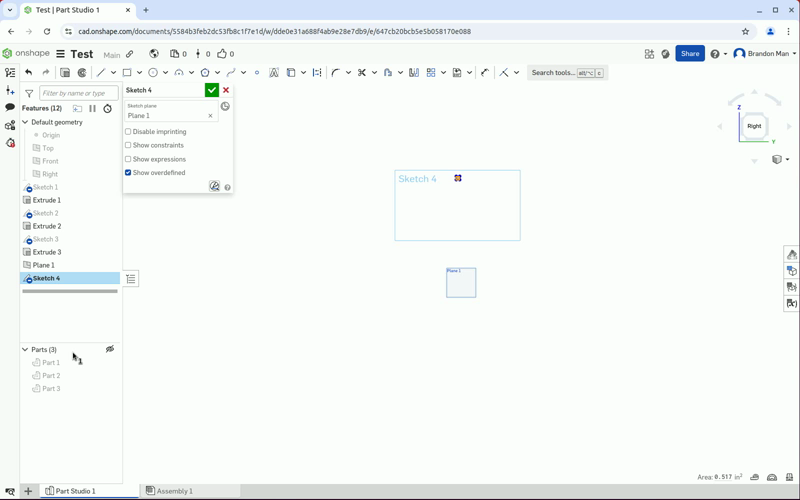
key(shift+y)
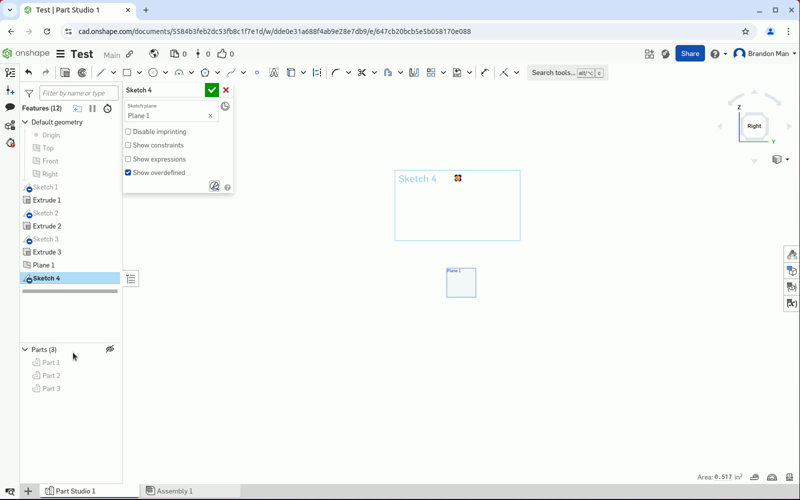
key(shift+e)
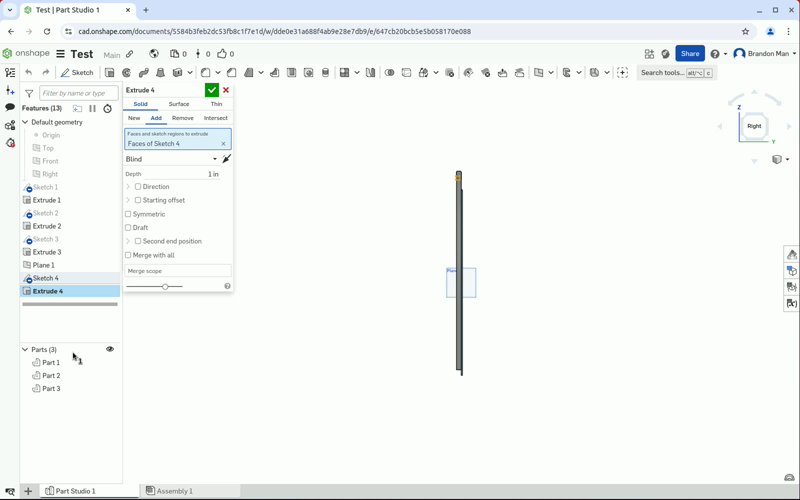
mouse_move(143, 106)
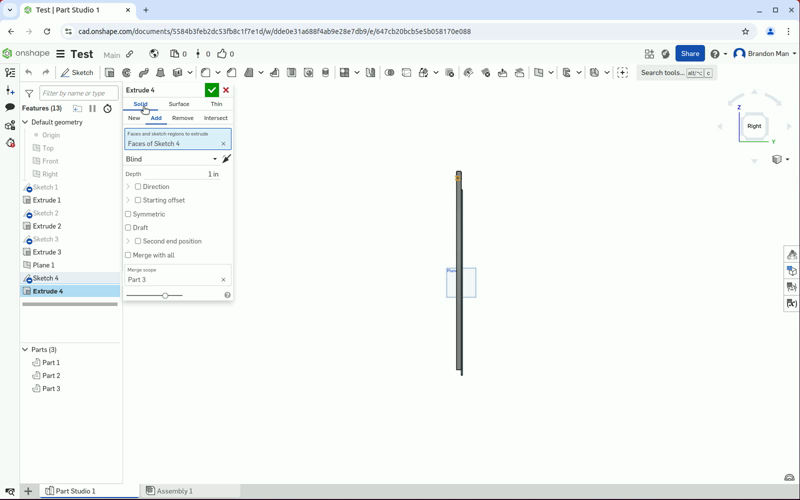
click(143, 106)
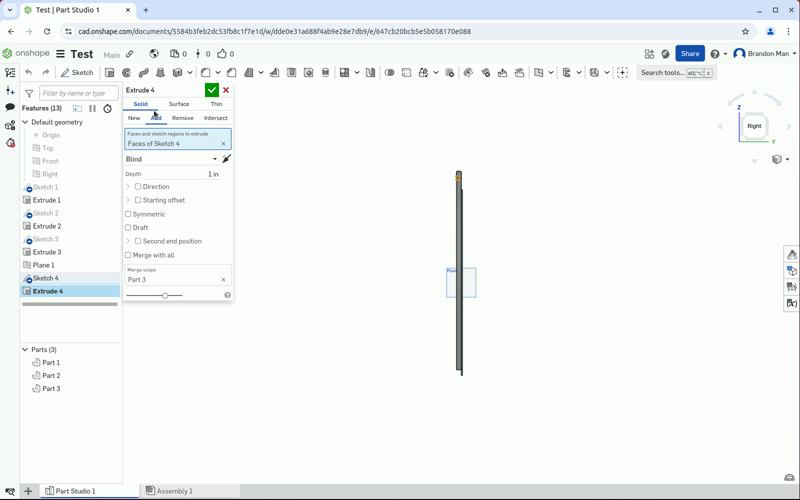
mouse_move(186, 120)
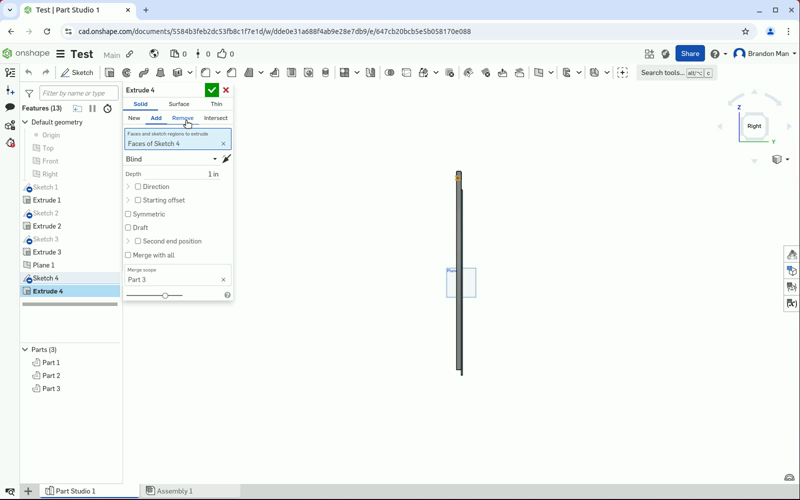
click(186, 120)
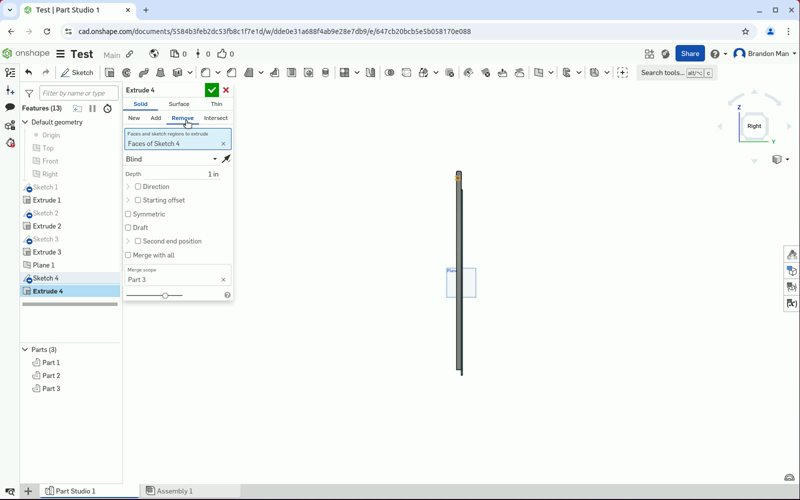
key(tab, 4)
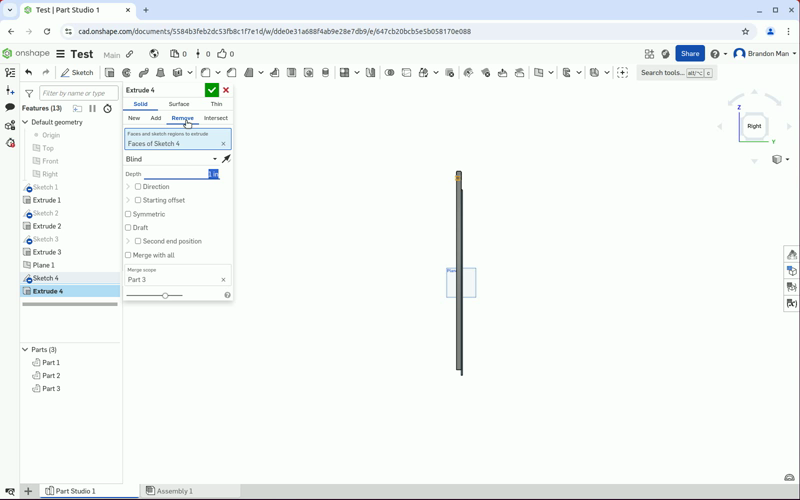
text(25.515)
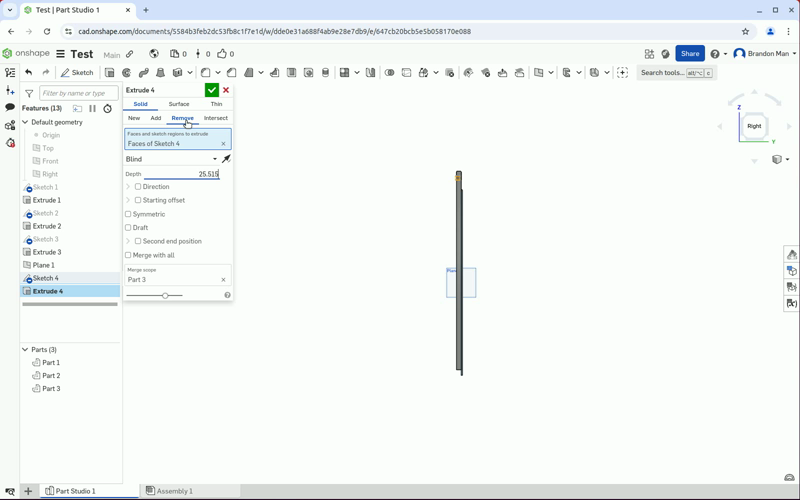
key(tab, 6)
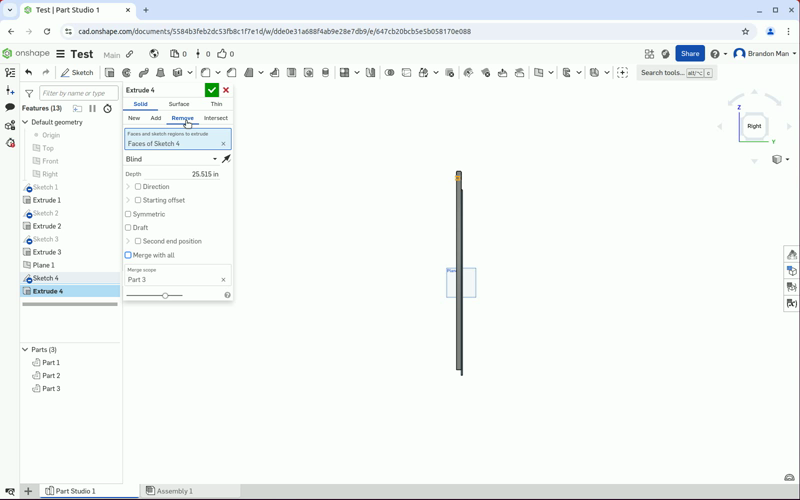
key(space)
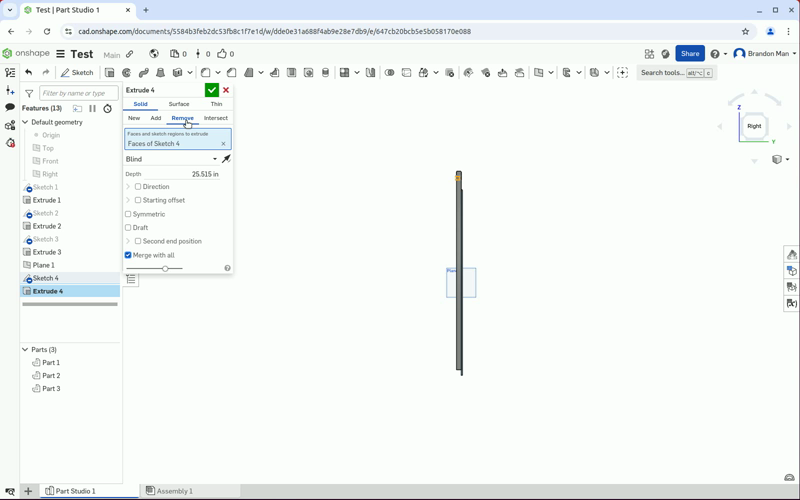
key(enter)
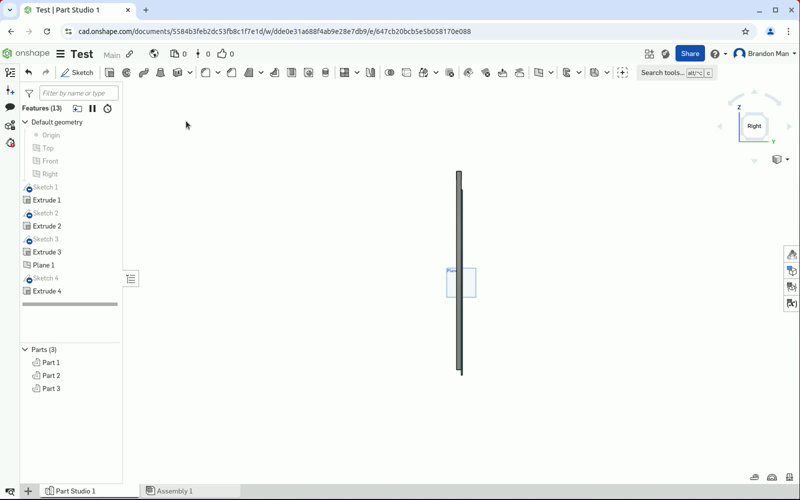
key(shift+h)
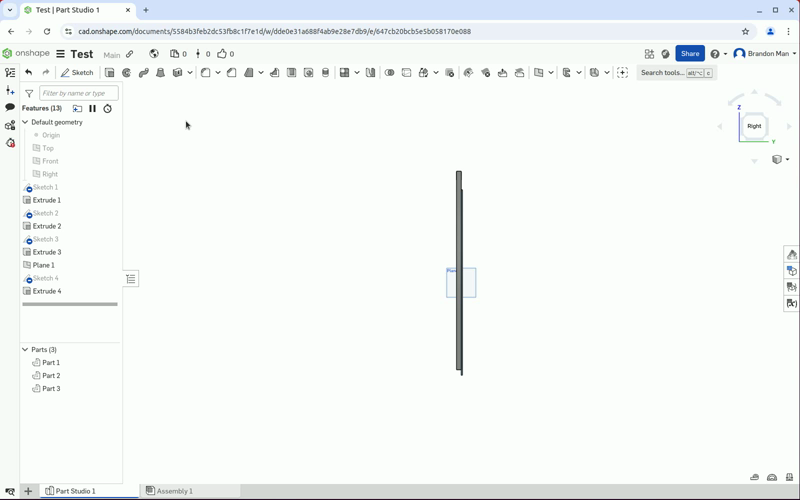
key(shift+h)
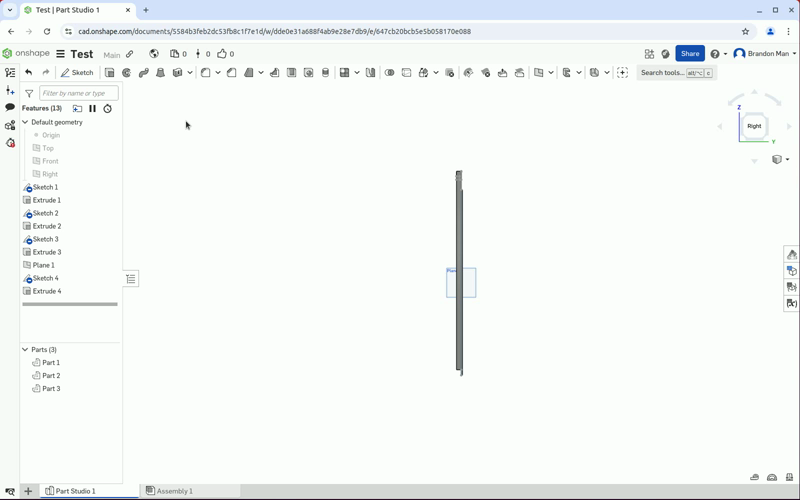
key(shift+7)
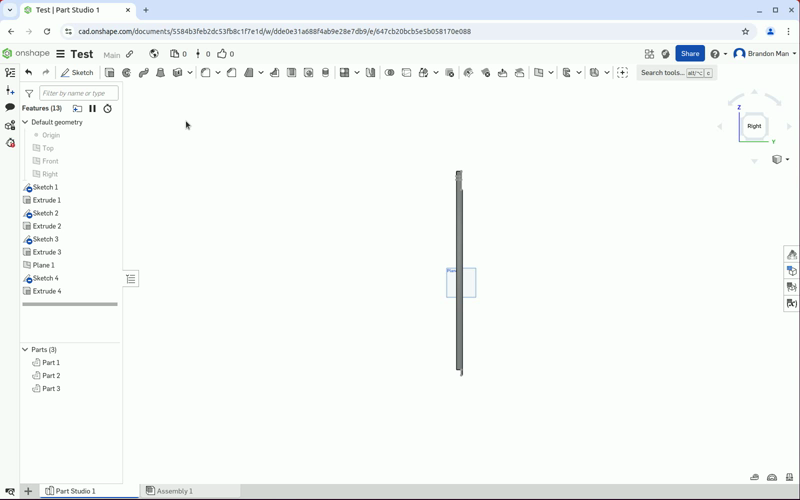
key(right, 2)
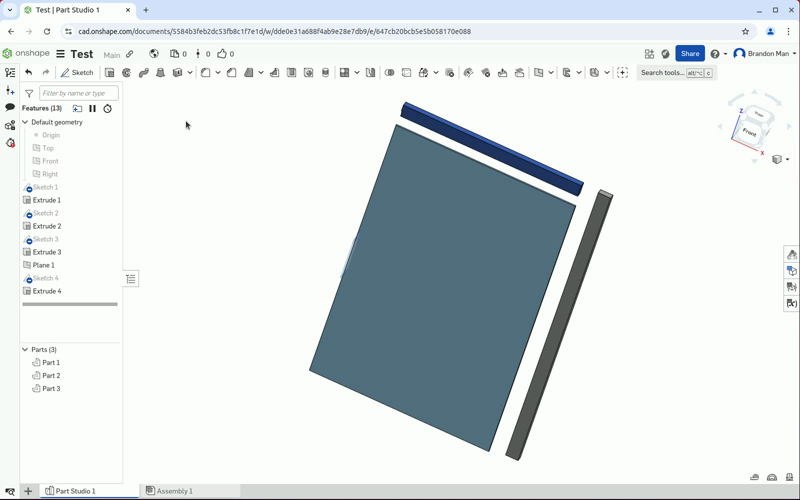
key(down, 2)
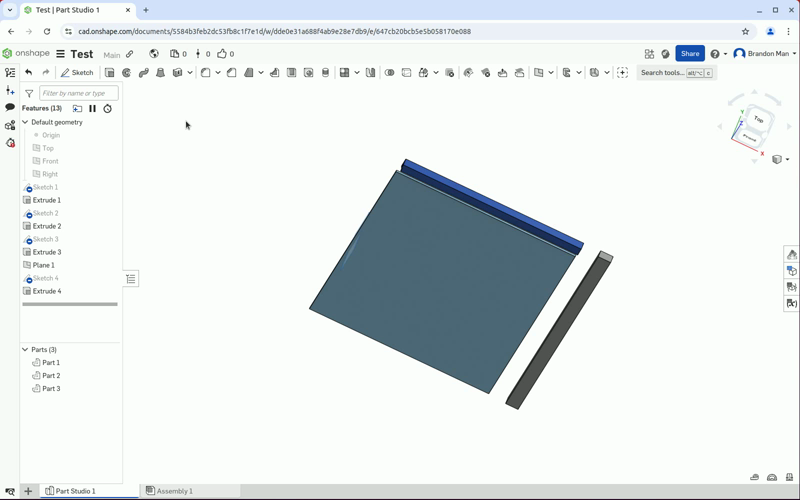
key(up, 2)
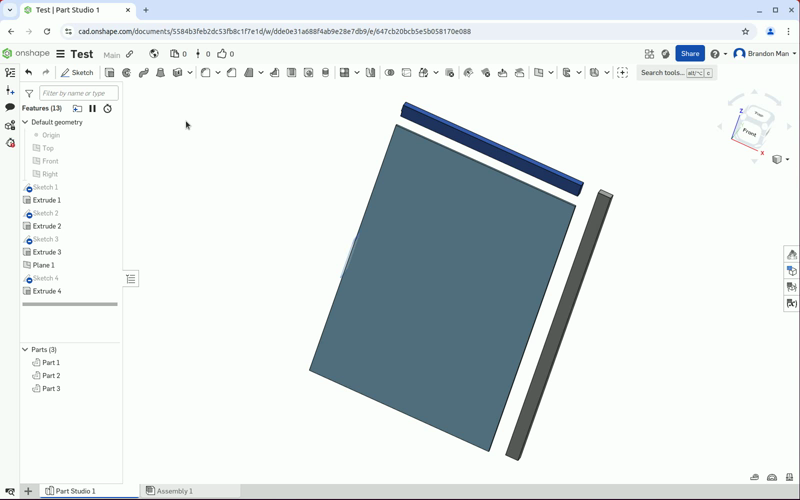
key(left, 2)
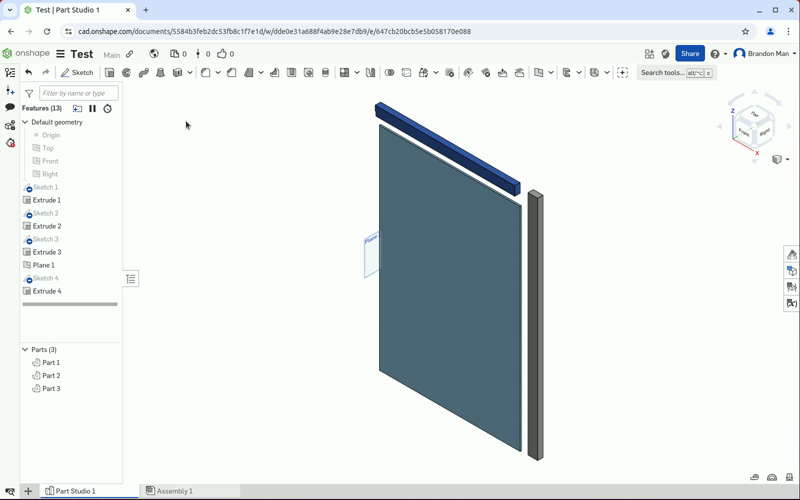
mouse_move(73, 189)
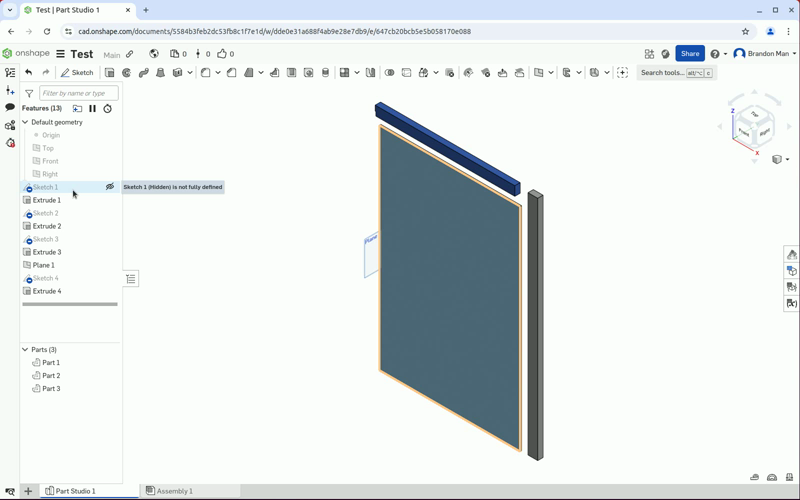
click(73, 189)